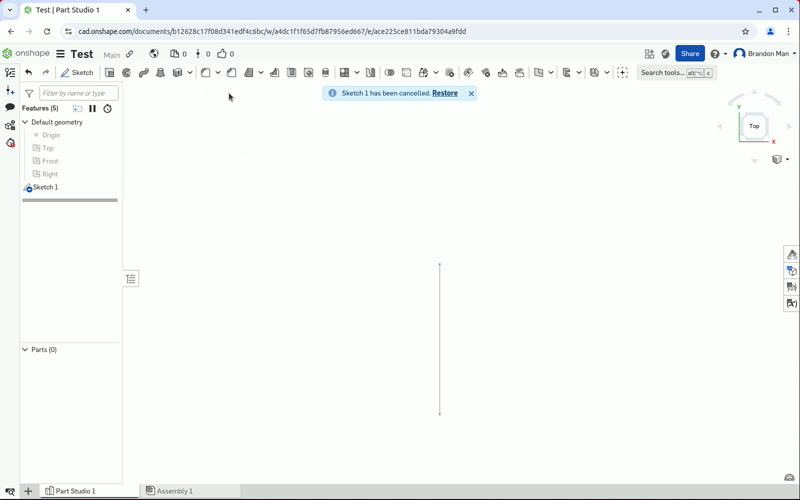
key(shift+h)
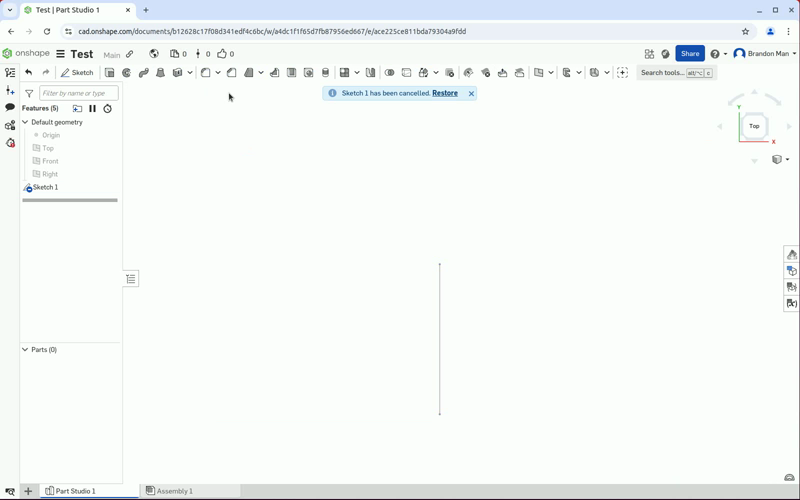
key(shift+s)
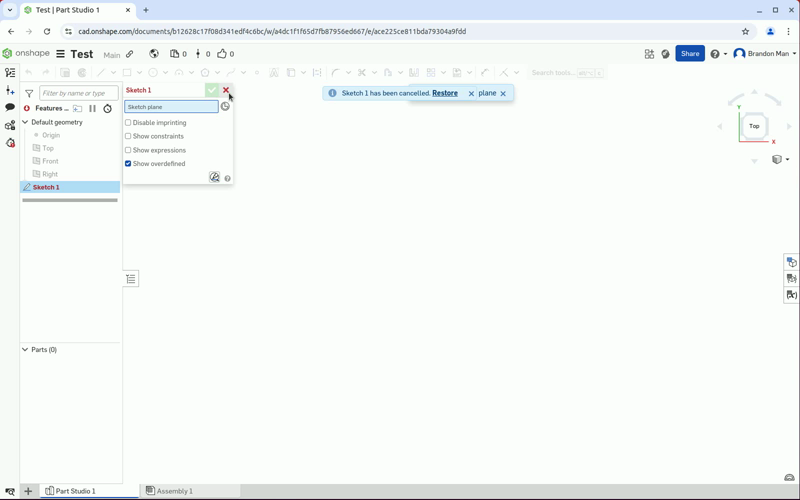
mouse_move(73, 150)
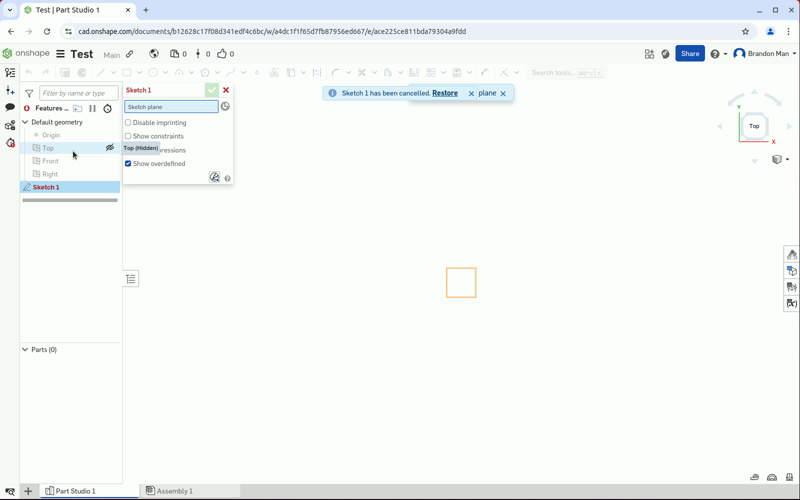
click(73, 150)
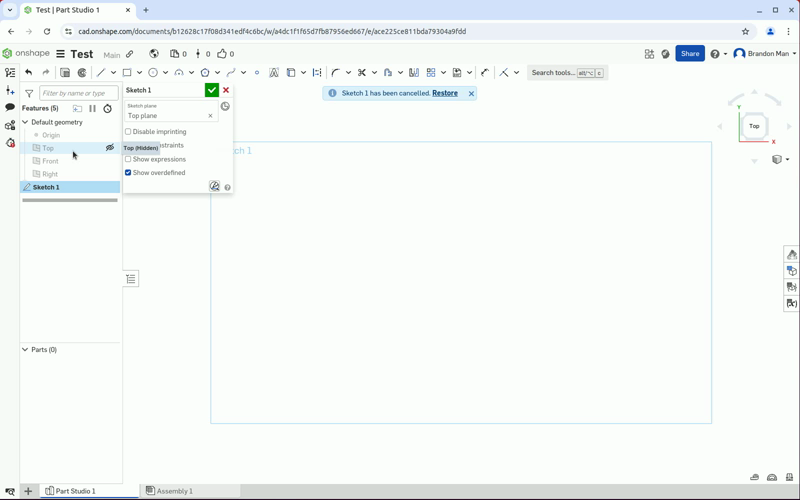
mouse_move(73, 352)
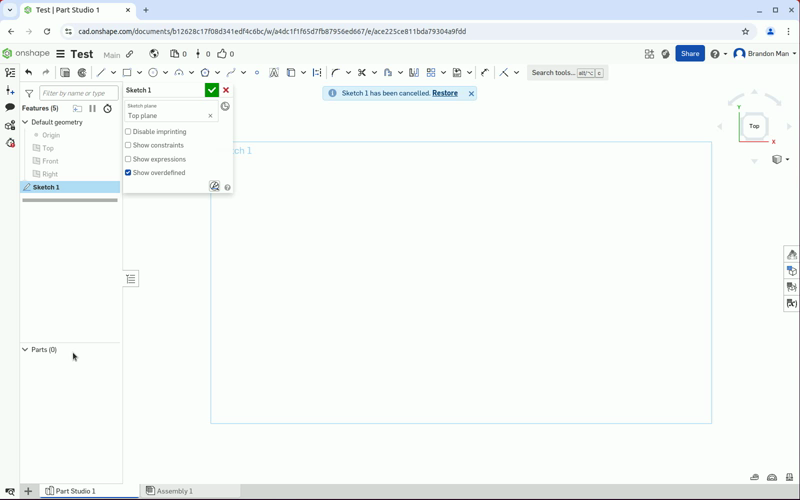
key(y)
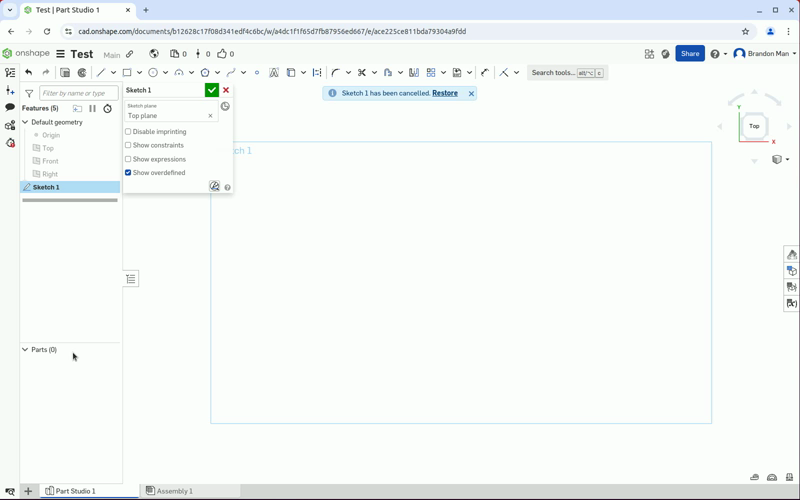
key(l)
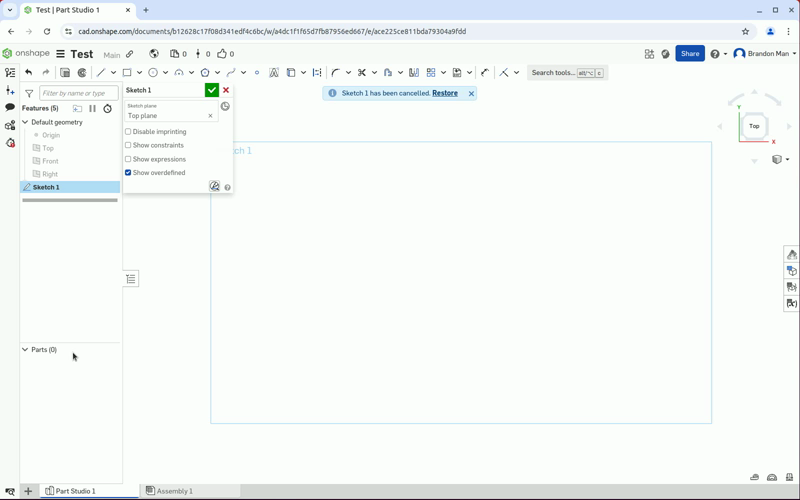
key_down(shift)
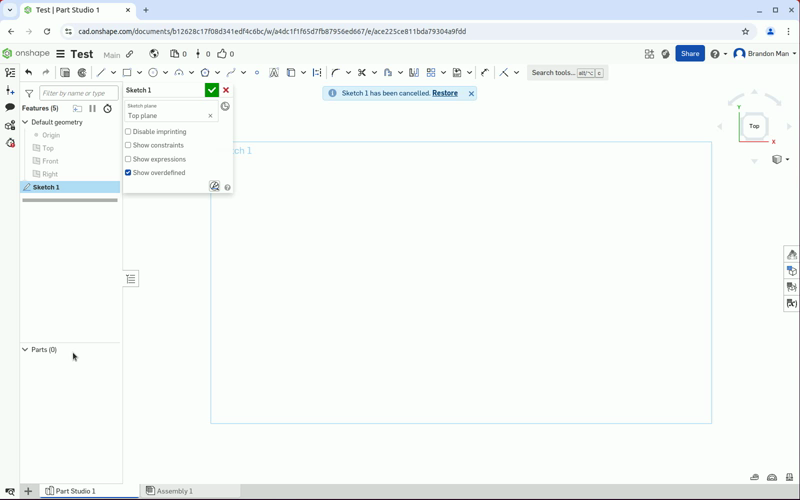
mouse_move(369, 337)
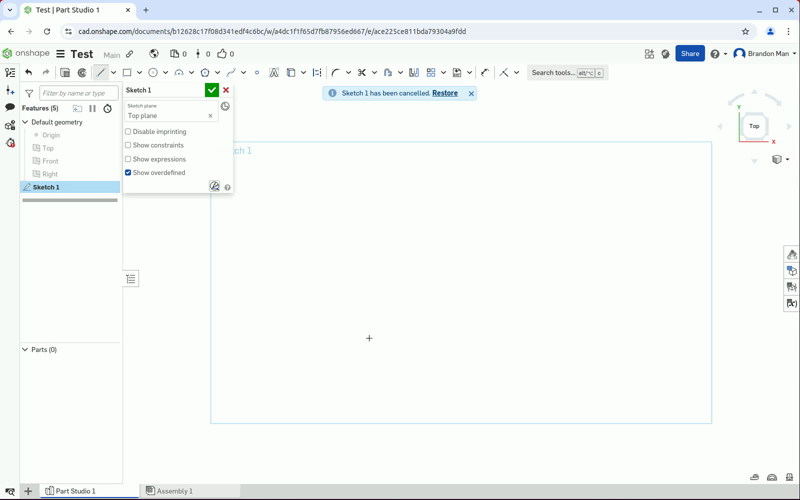
click(369, 337)
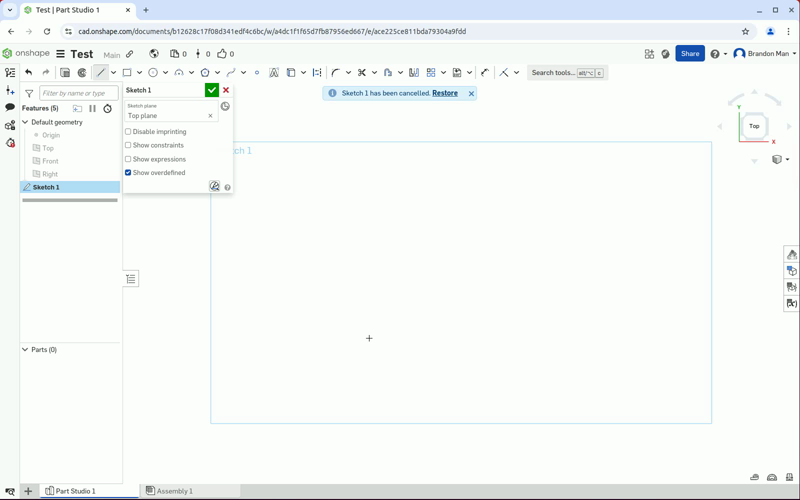
key_up(shift)
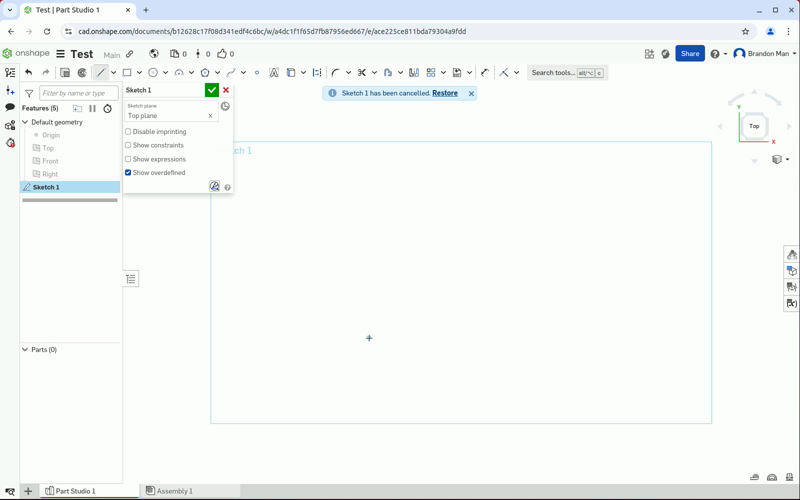
key_down(shift)
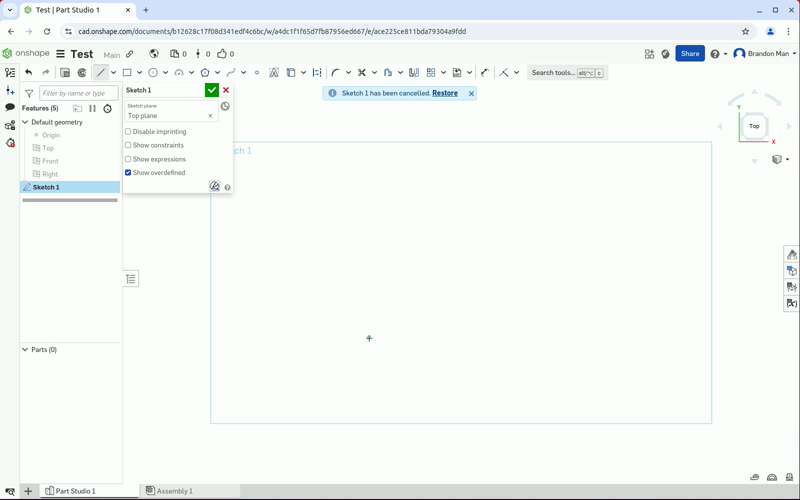
mouse_move(399, 337)
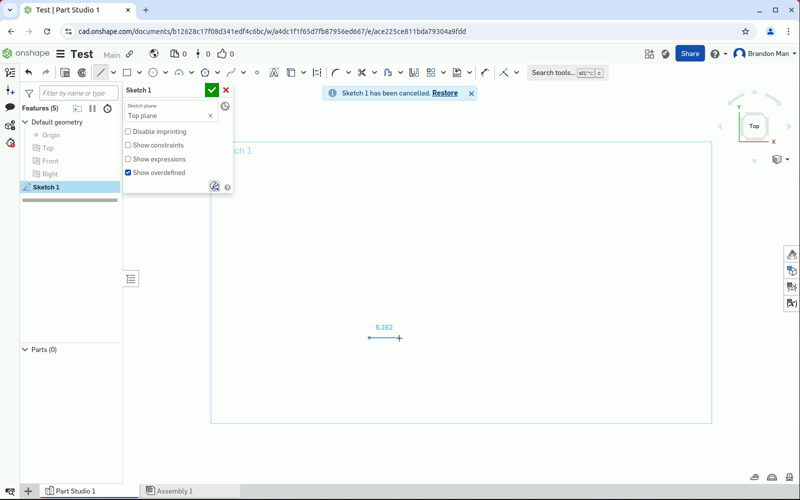
mouse_move(392, 337)
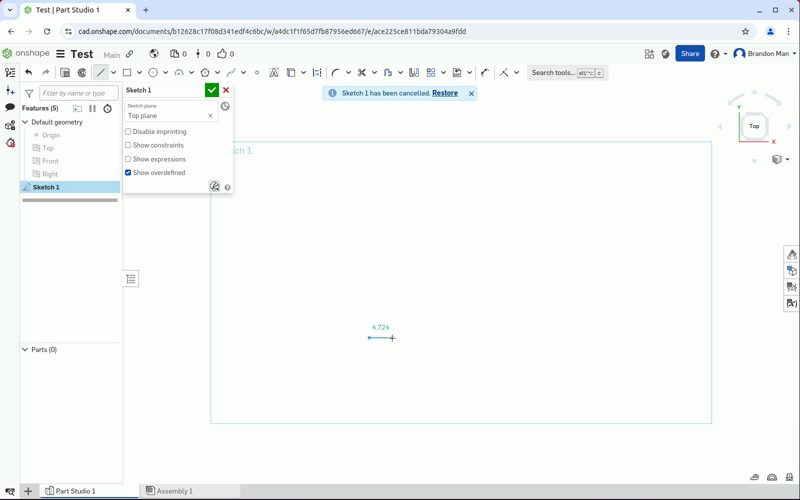
click(392, 337)
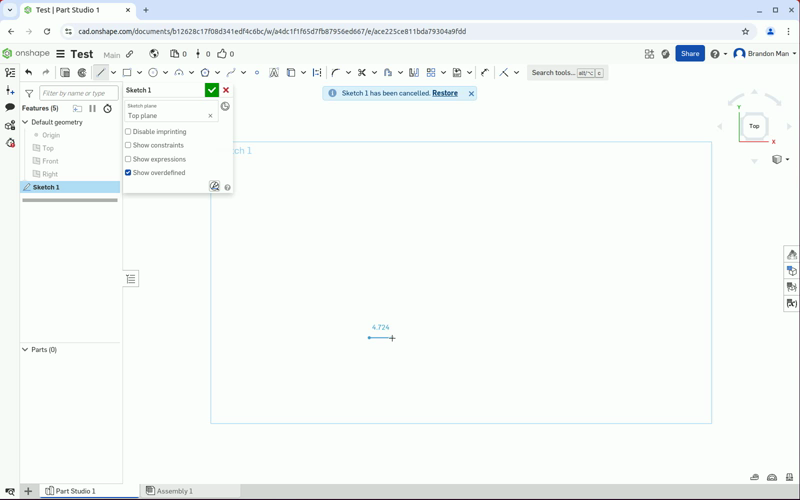
key_up(shift)
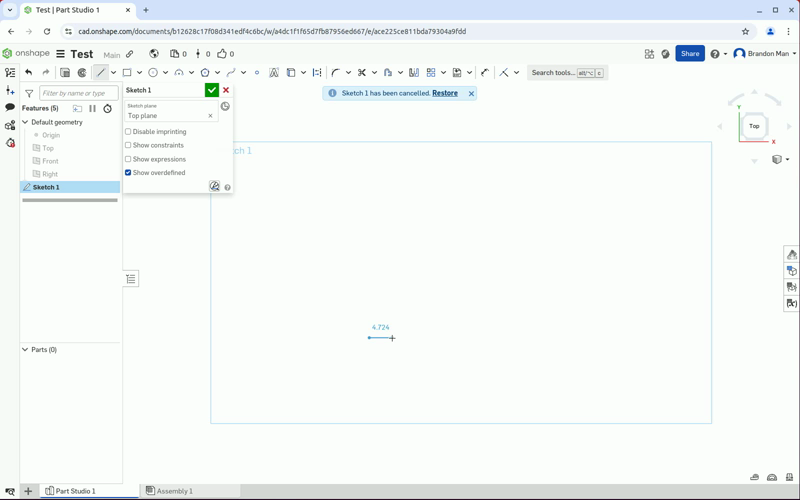
key_down(shift)
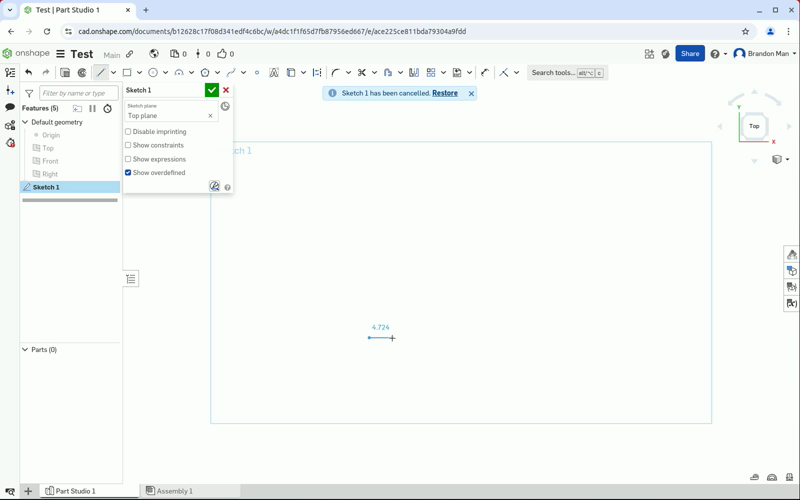
mouse_move(422, 337)
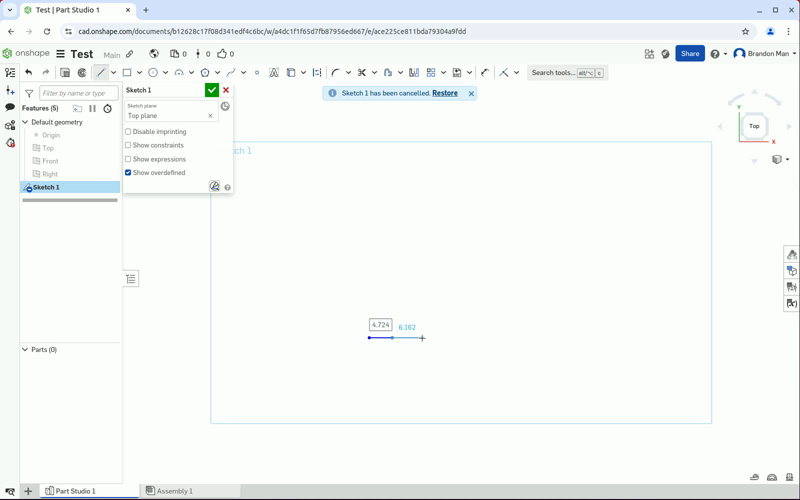
mouse_move(392, 290)
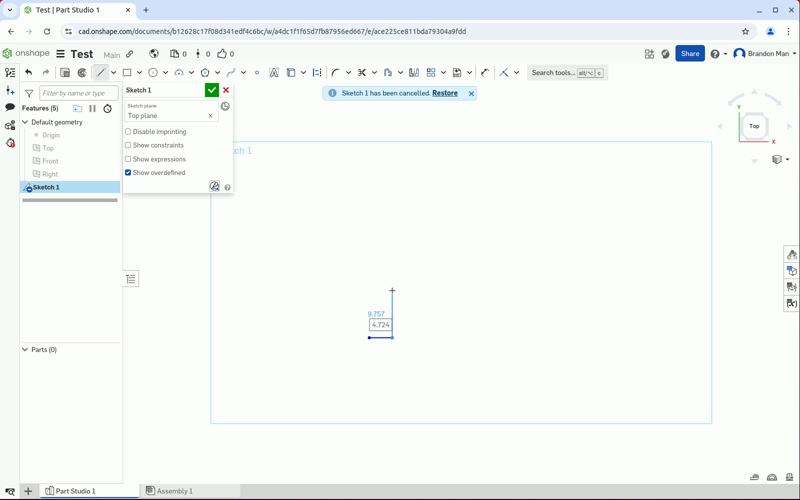
click(392, 290)
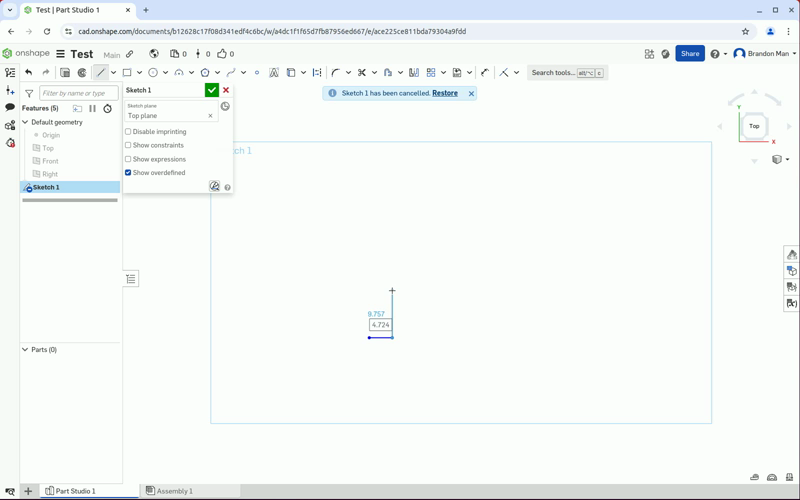
key_up(shift)
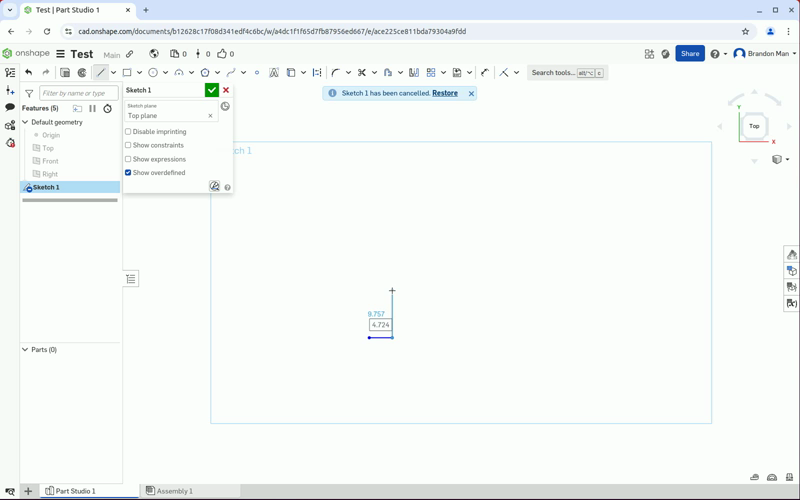
key_down(shift)
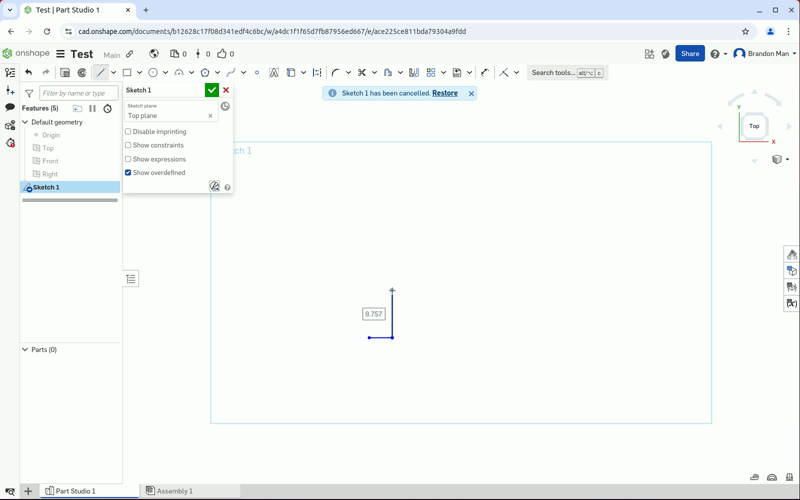
mouse_move(422, 290)
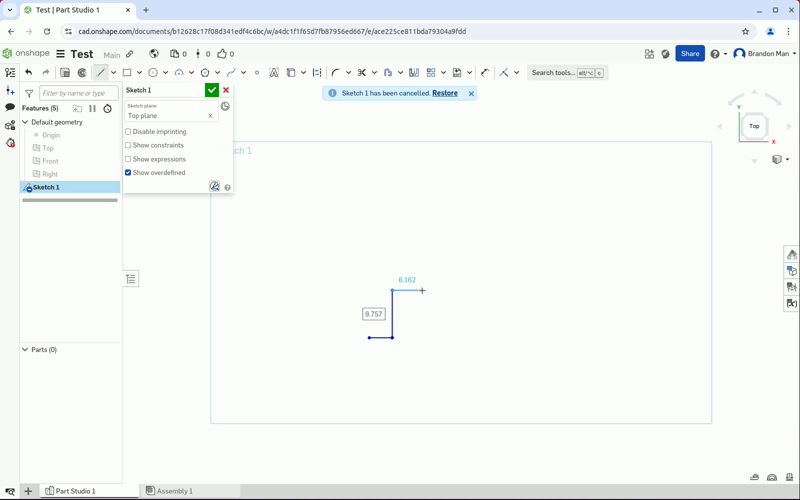
mouse_move(395, 290)
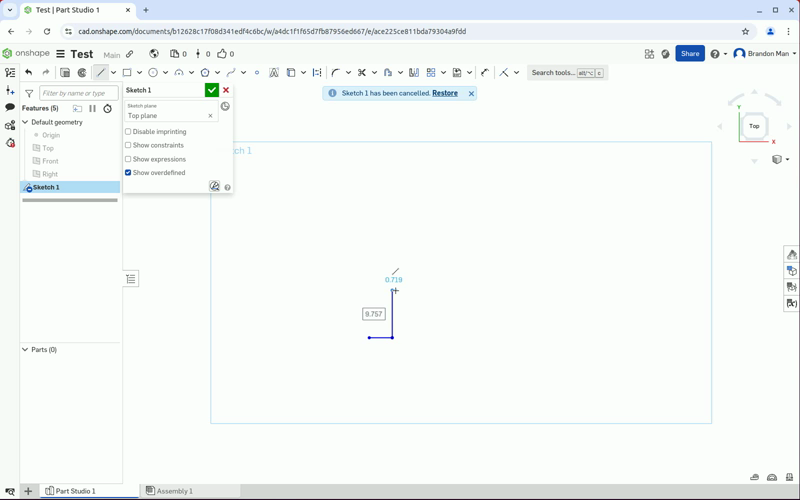
scroll(6)
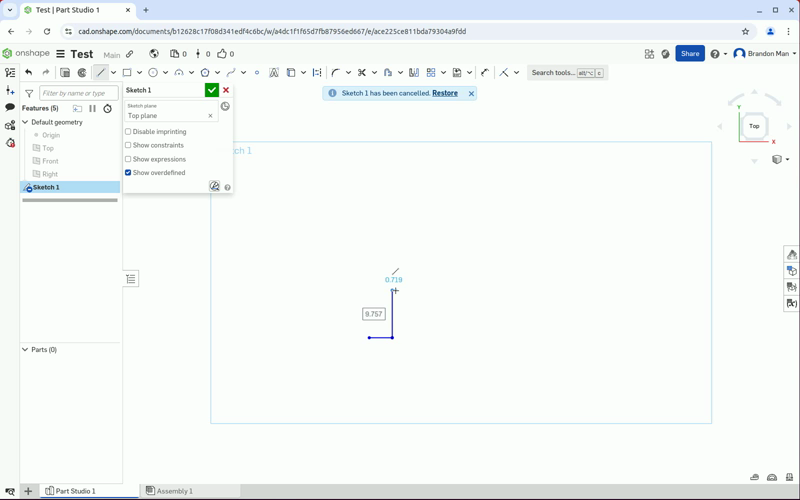
scroll(6)
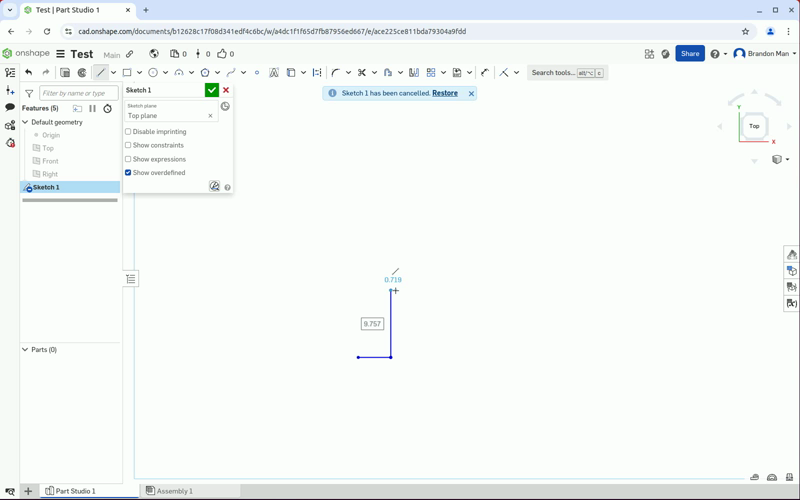
scroll(6)
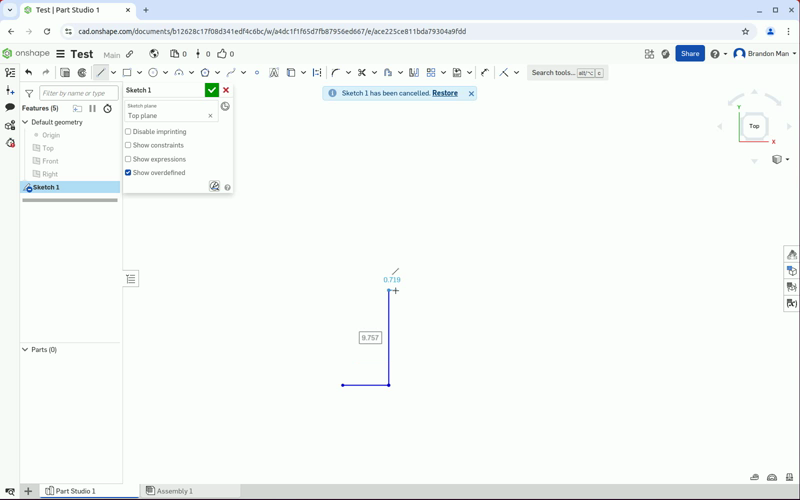
scroll(6)
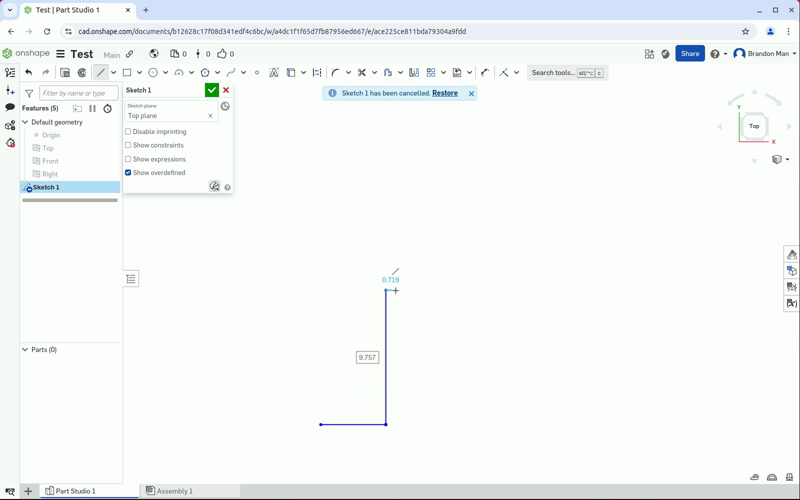
scroll(6)
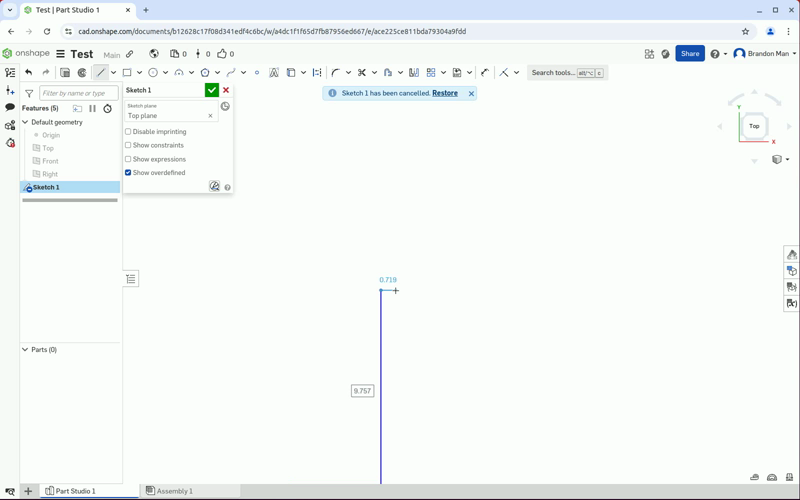
scroll(6)
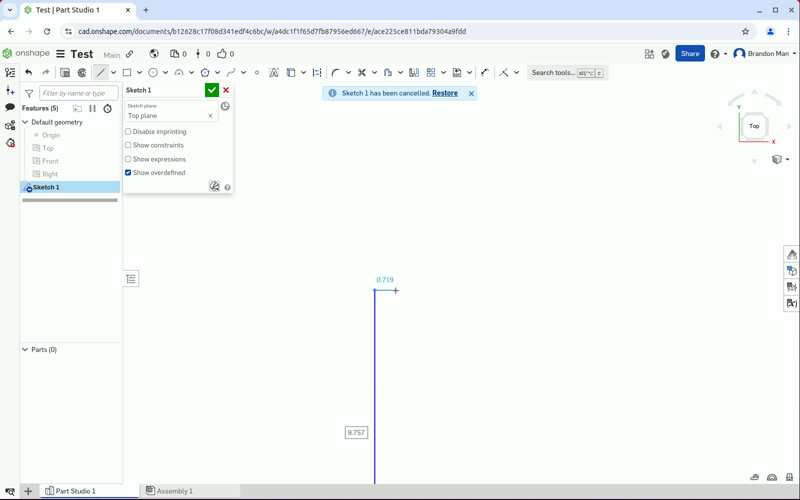
scroll(6)
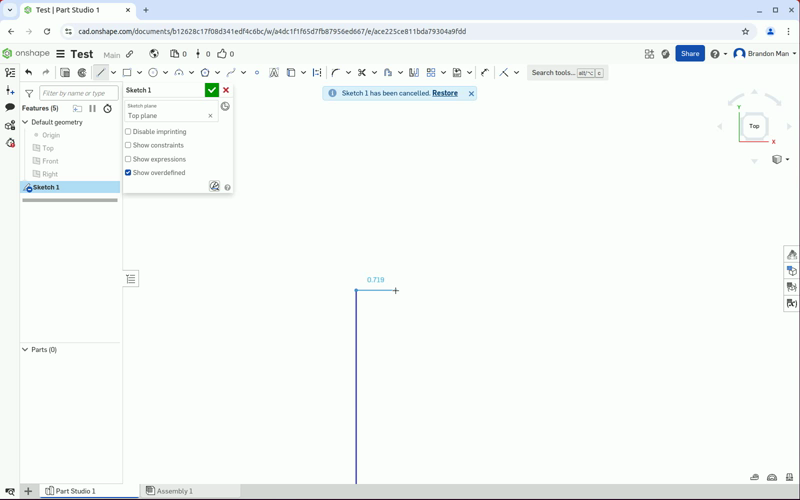
click(395, 290)
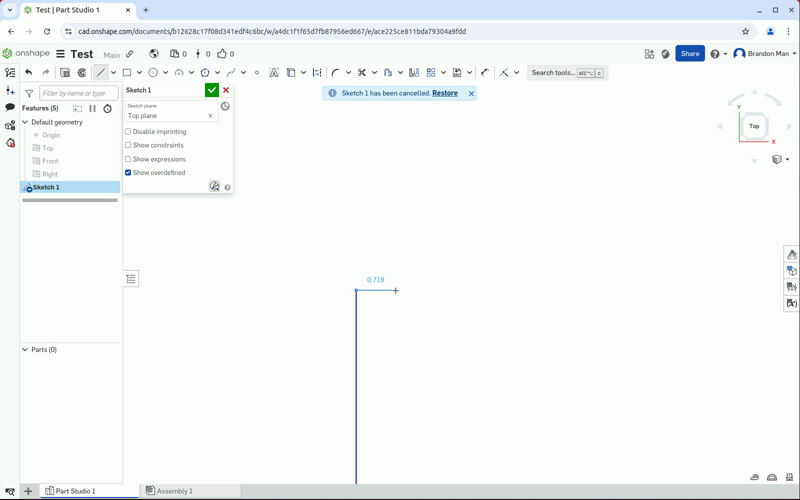
scroll(-6)
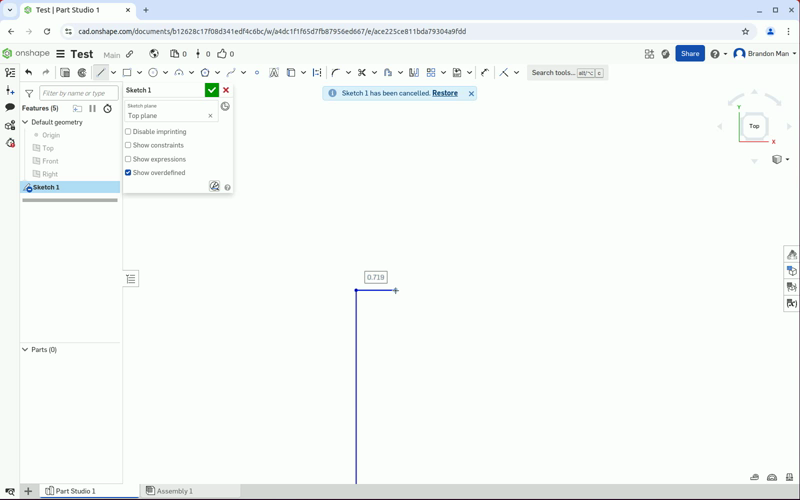
scroll(-6)
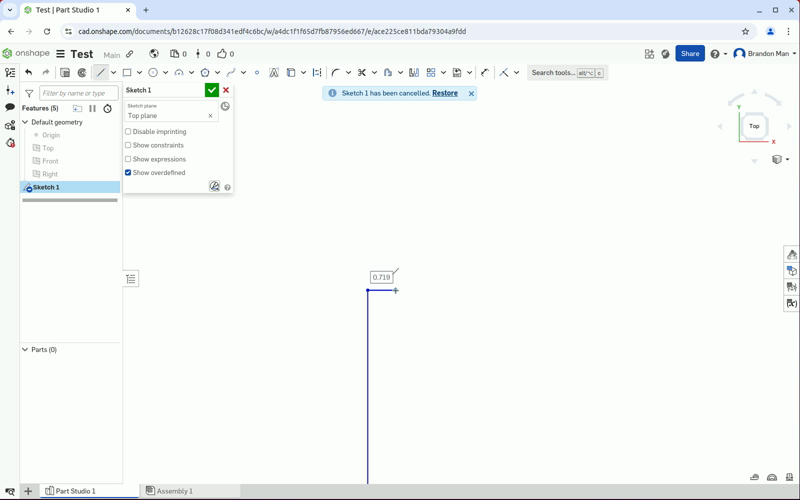
scroll(-6)
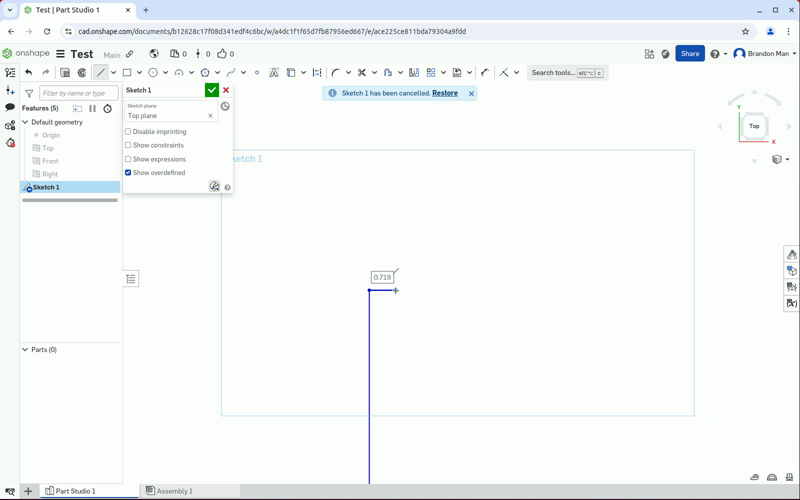
scroll(-6)
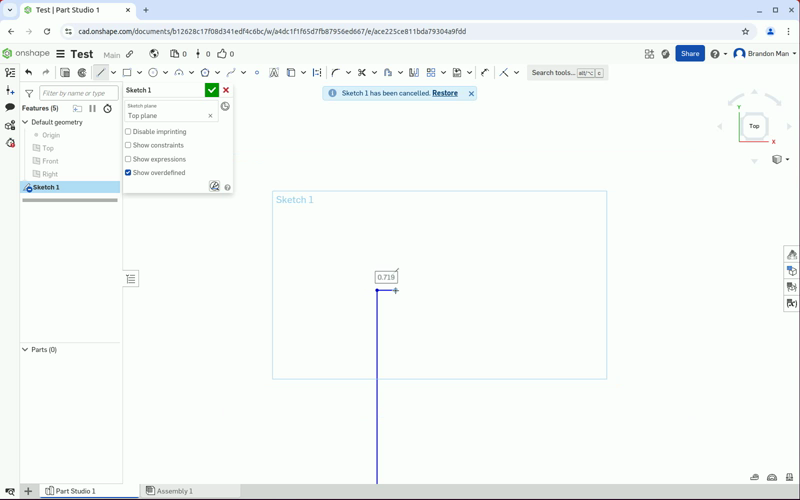
scroll(-6)
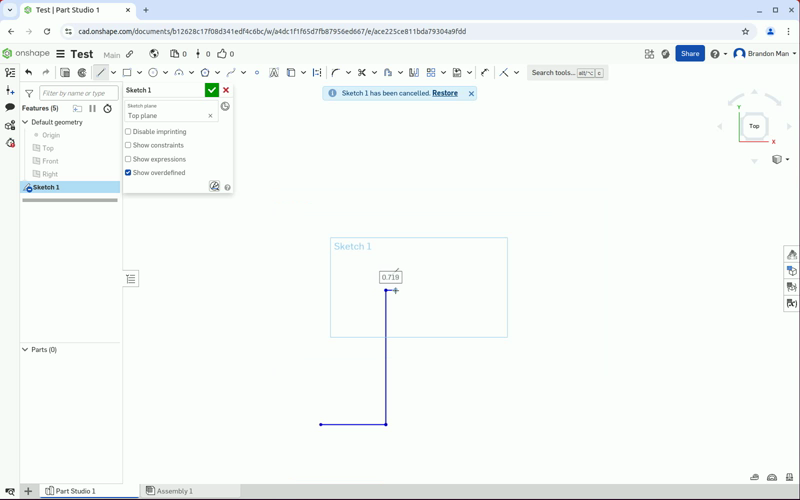
scroll(-6)
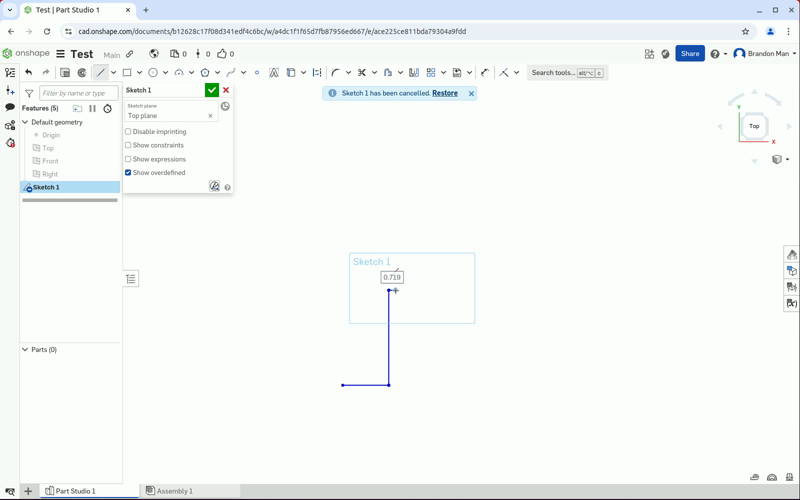
scroll(-6)
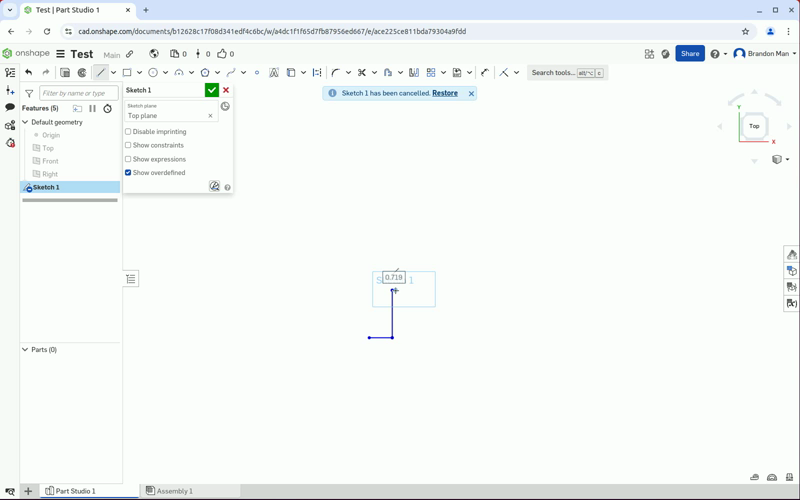
key_up(shift)
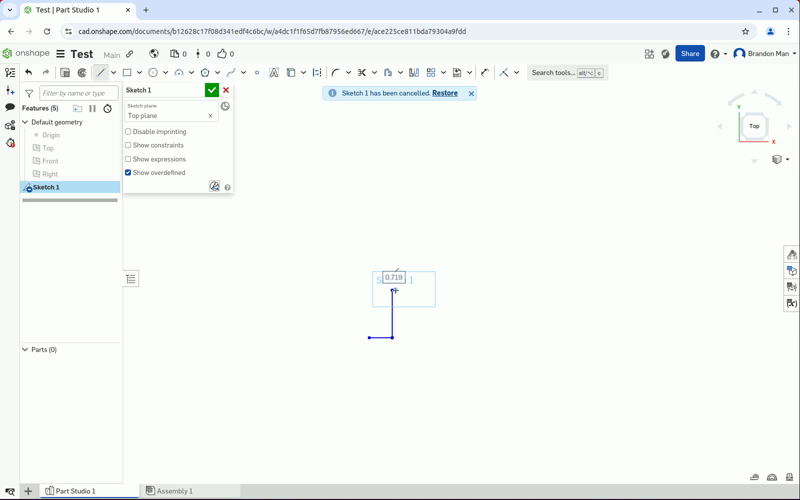
key(esc)
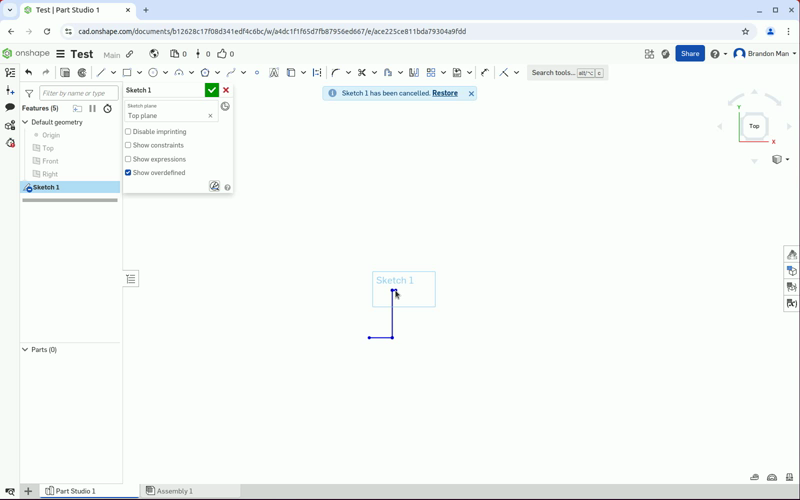
key(a)
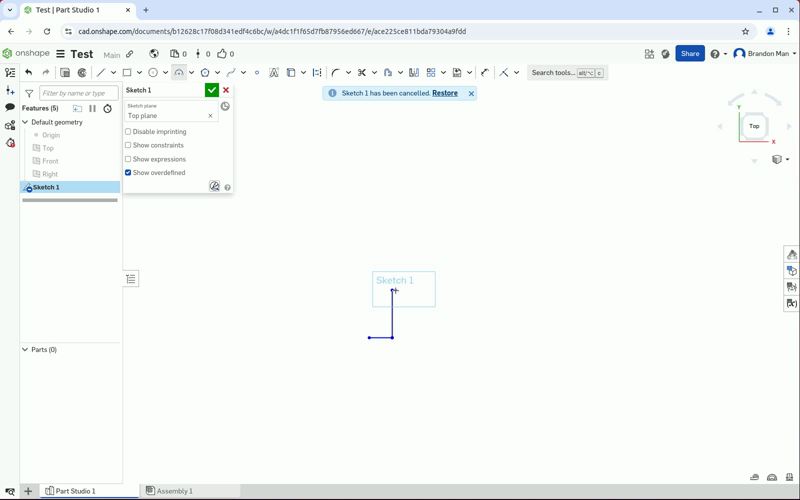
mouse_move(395, 290)
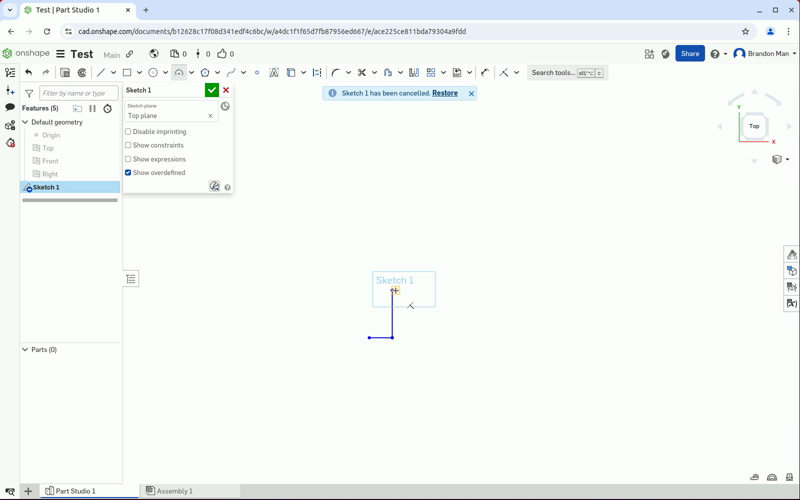
scroll(6)
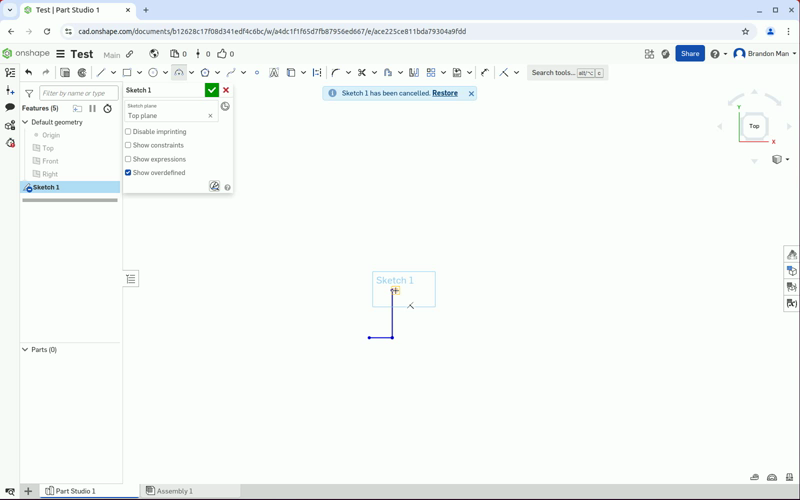
scroll(6)
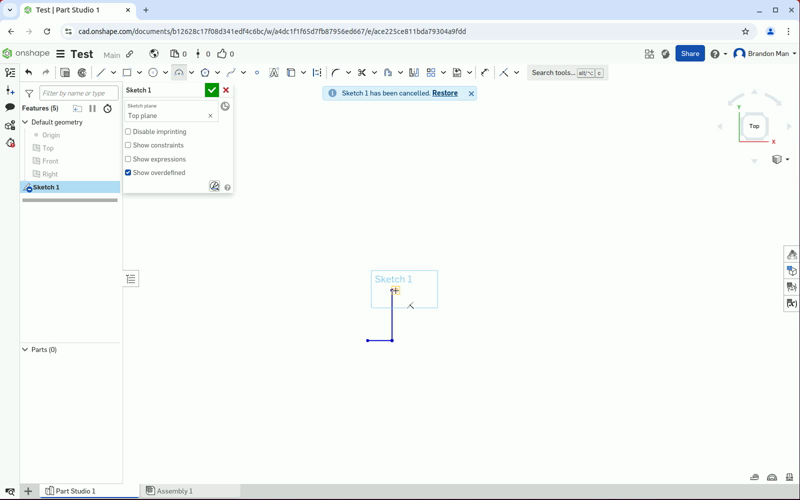
scroll(6)
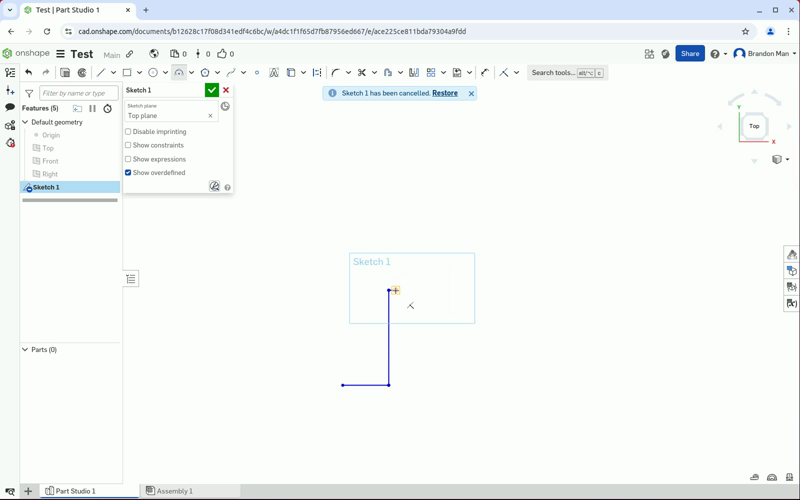
scroll(6)
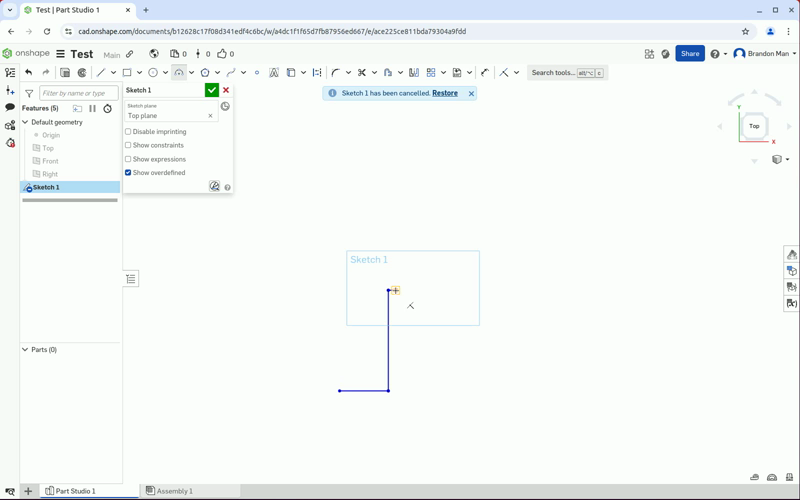
scroll(6)
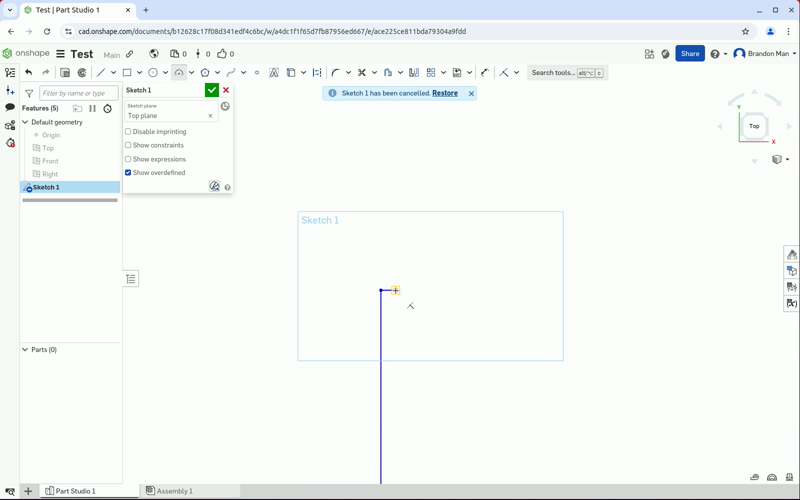
scroll(6)
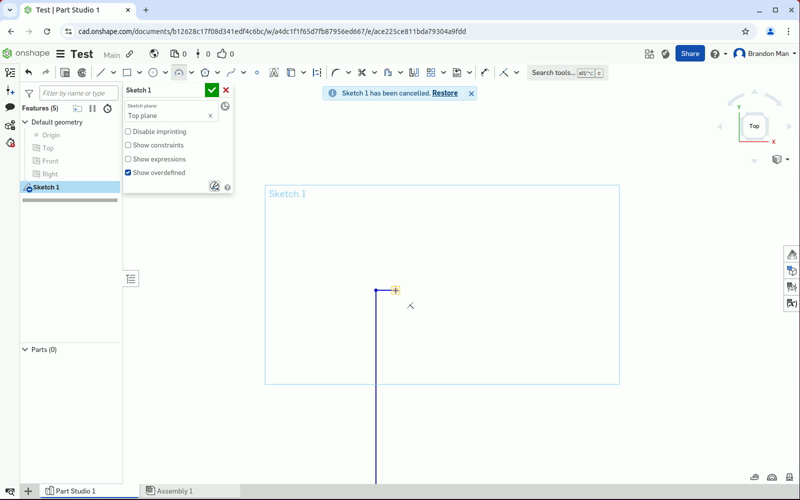
scroll(6)
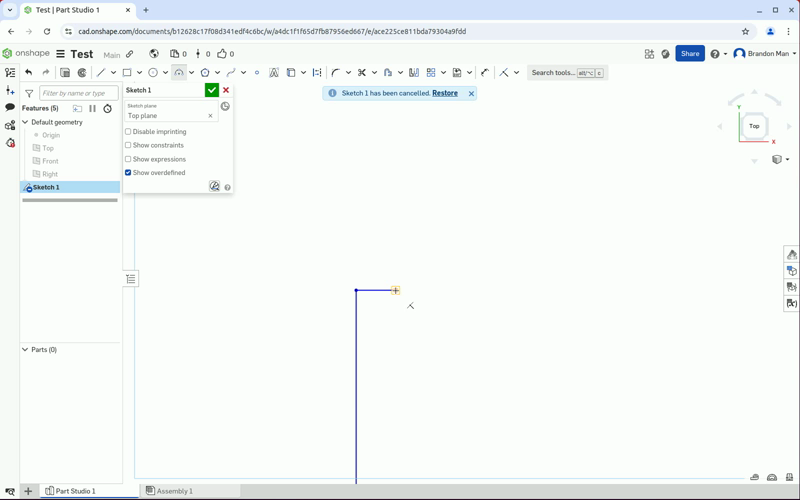
click(395, 290)
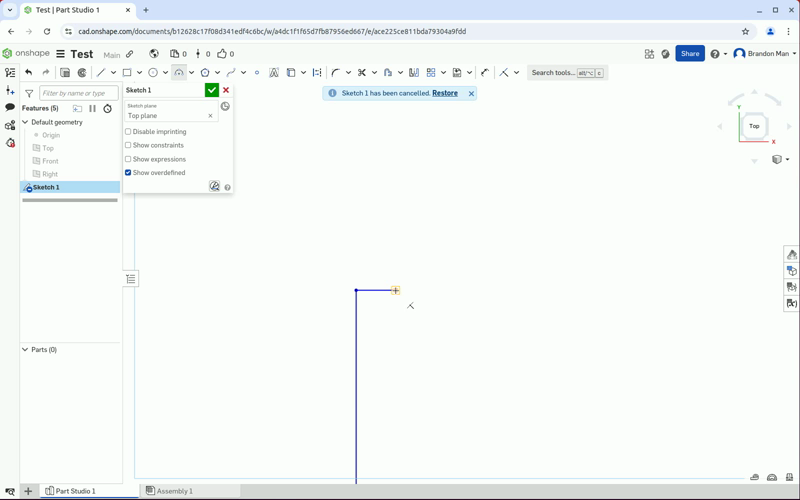
scroll(-6)
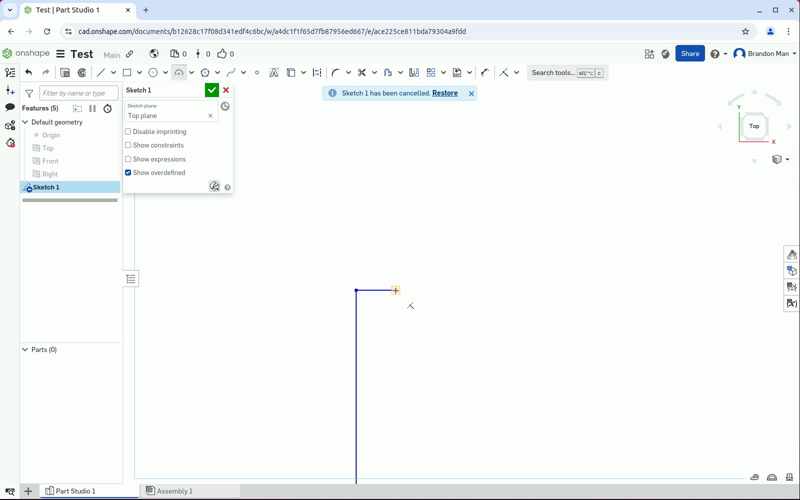
scroll(-6)
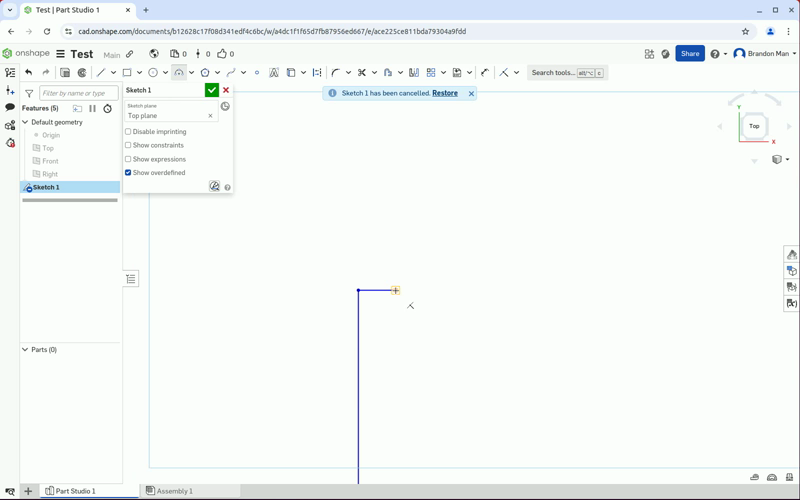
scroll(-6)
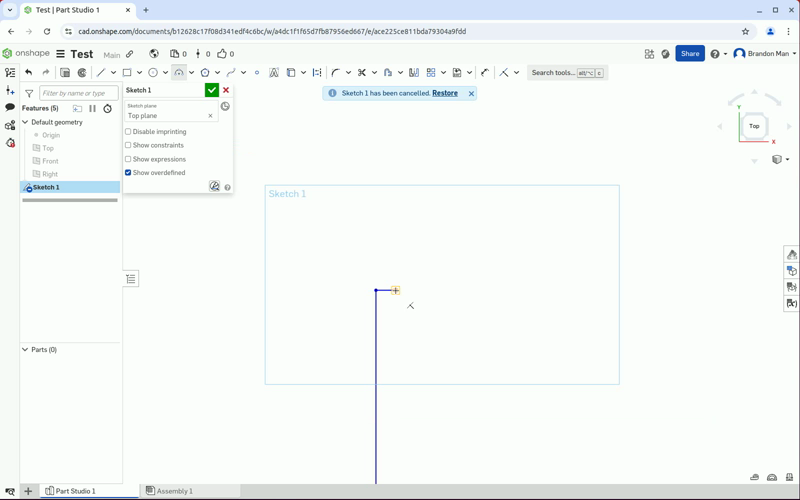
scroll(-6)
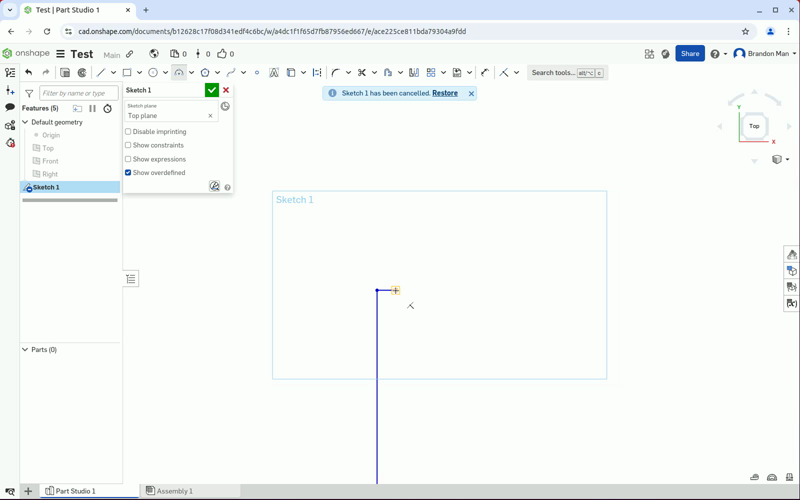
scroll(-6)
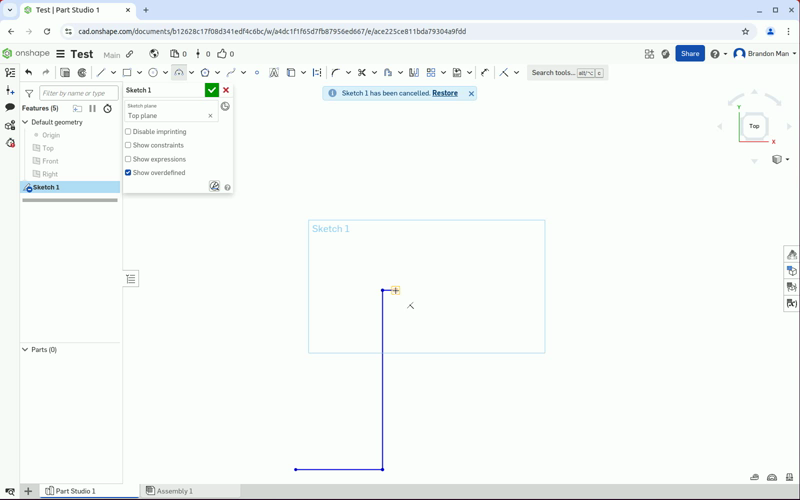
scroll(-6)
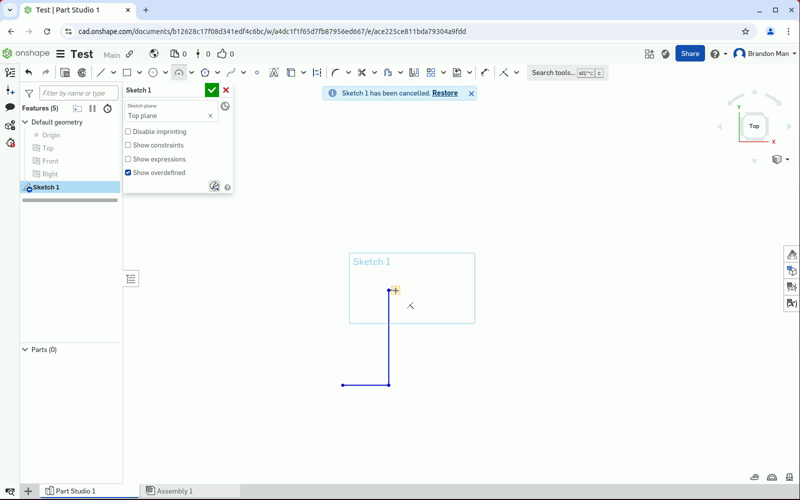
scroll(-6)
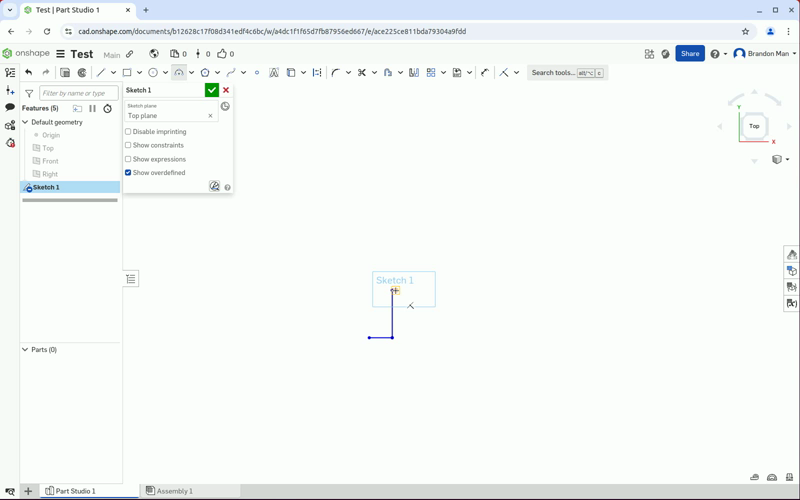
key_down(shift)
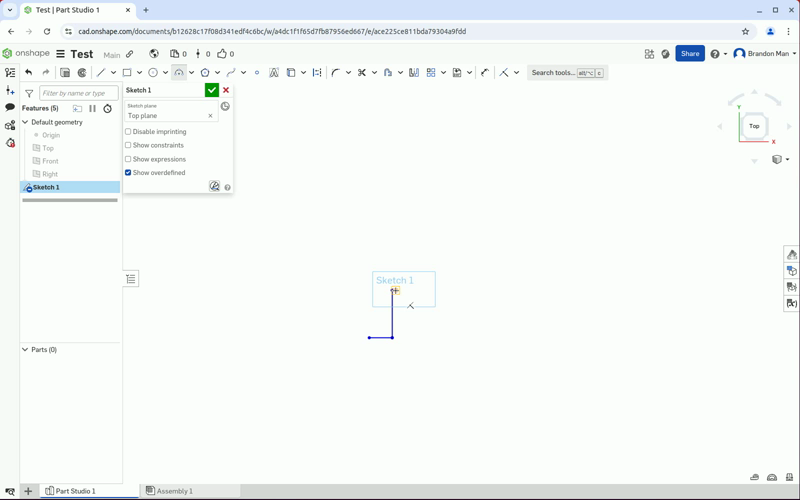
mouse_move(447, 290)
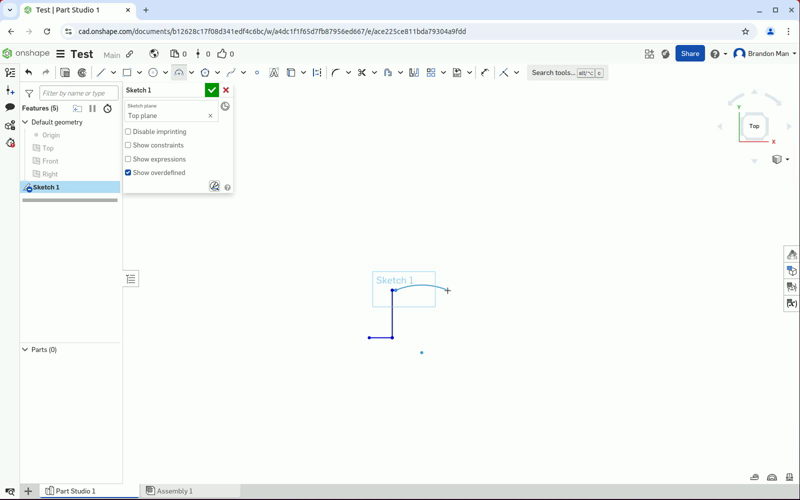
click(447, 290)
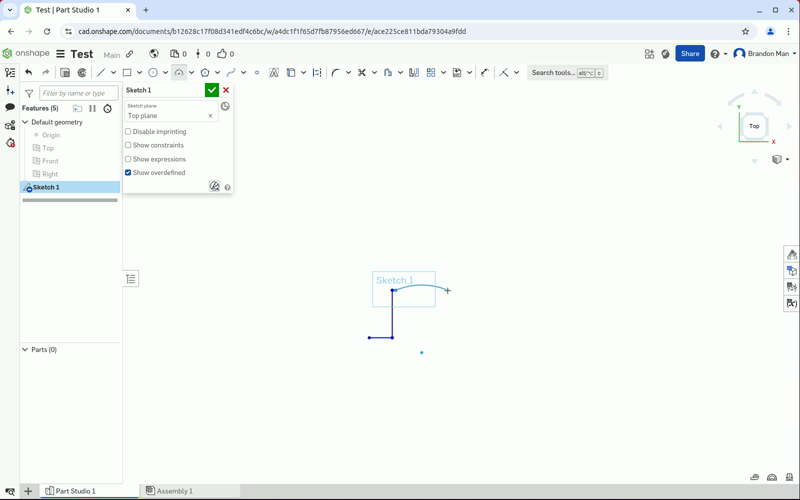
mouse_move(421, 307)
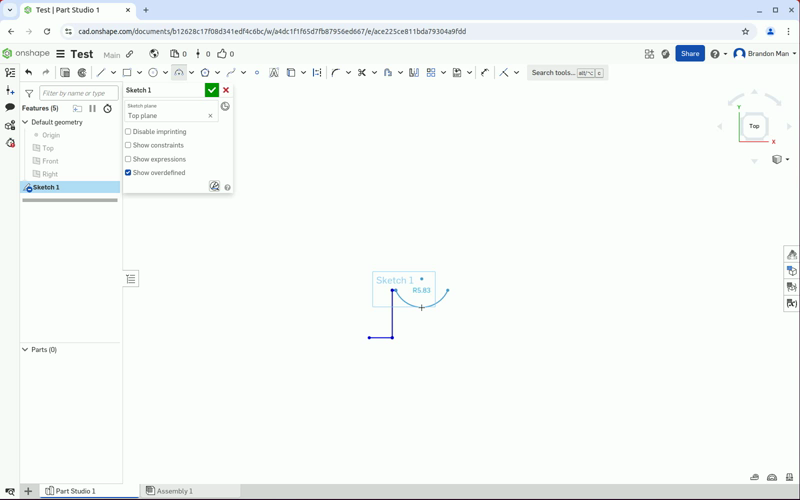
click(421, 307)
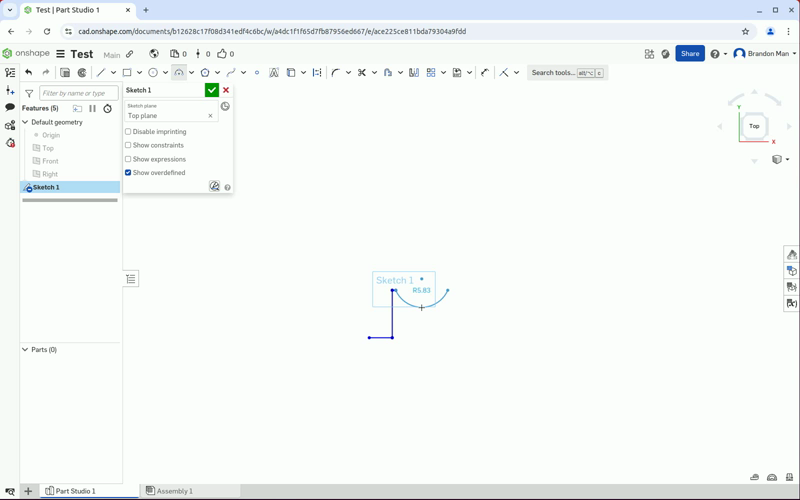
key_up(shift)
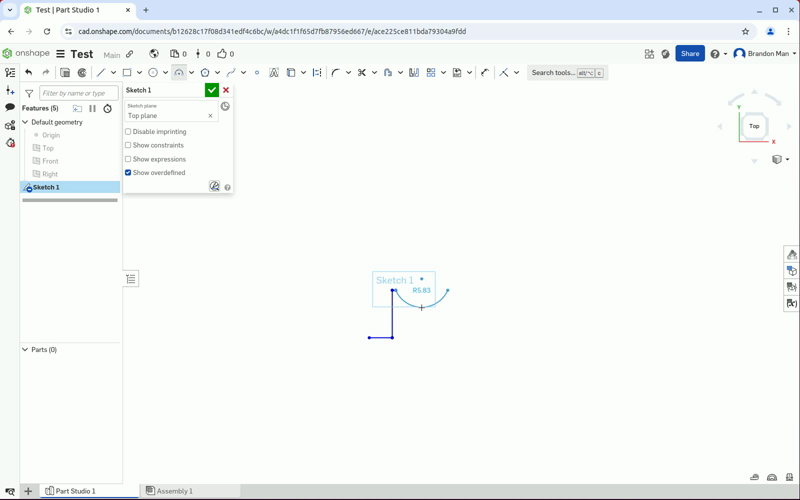
key(esc)
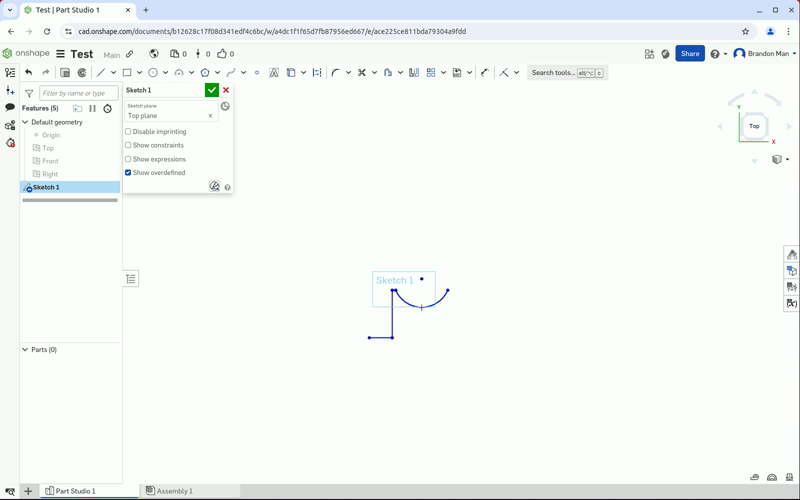
key(l)
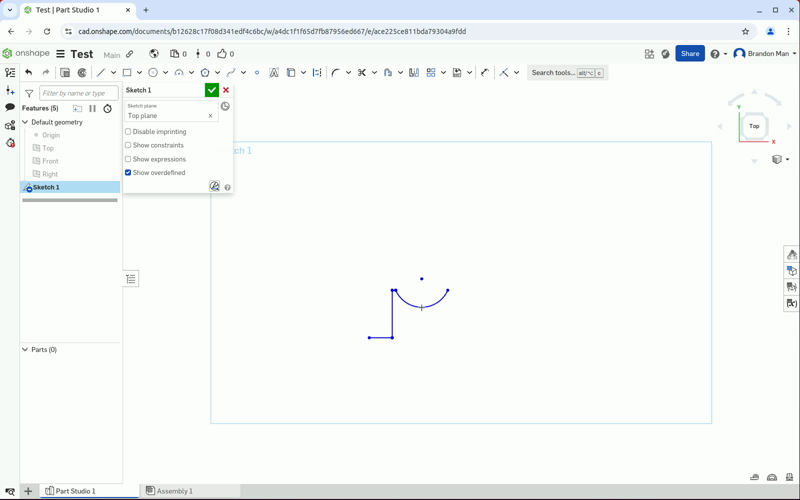
mouse_move(447, 290)
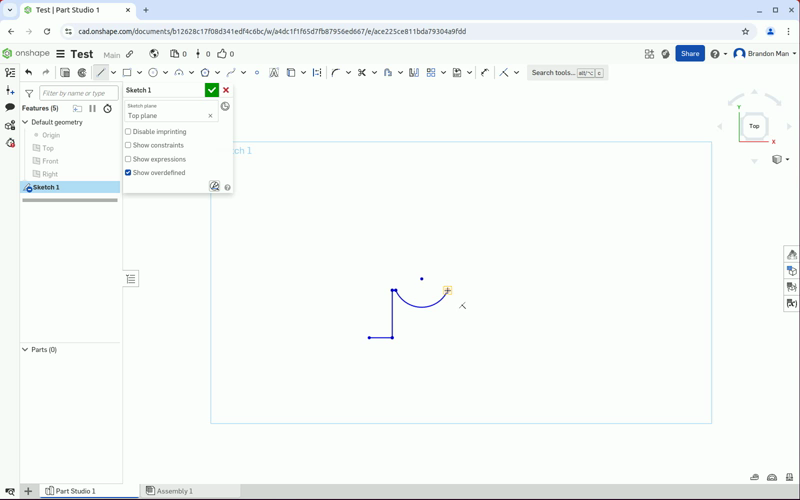
click(447, 290)
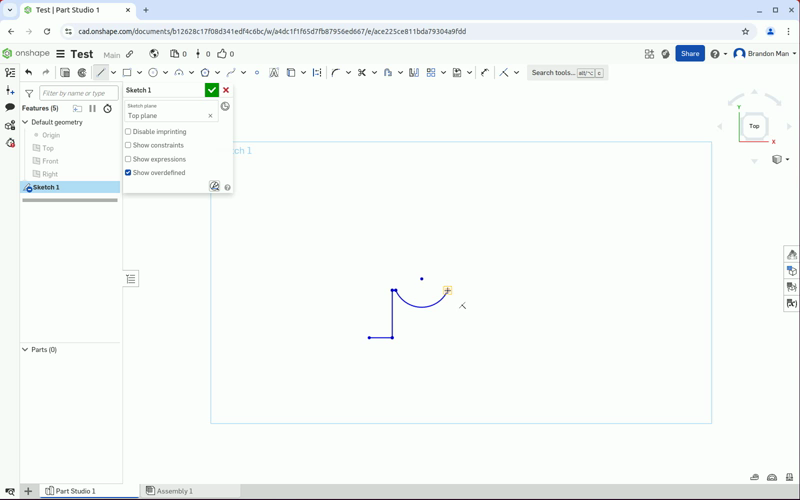
key_down(shift)
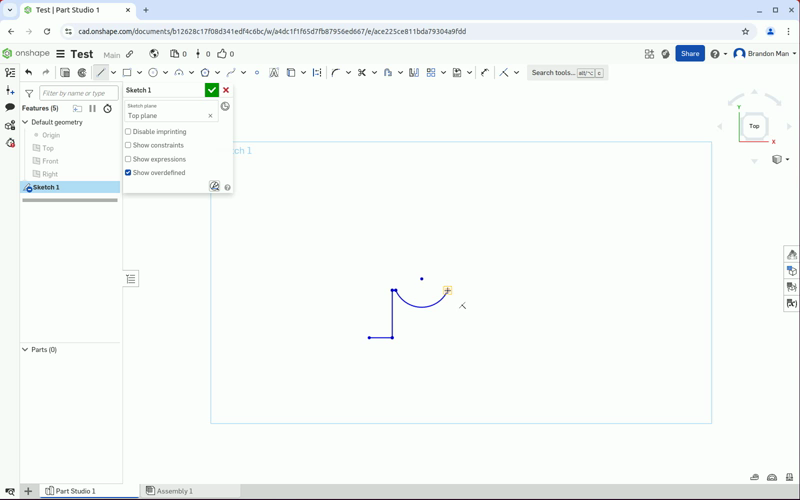
mouse_move(524, 290)
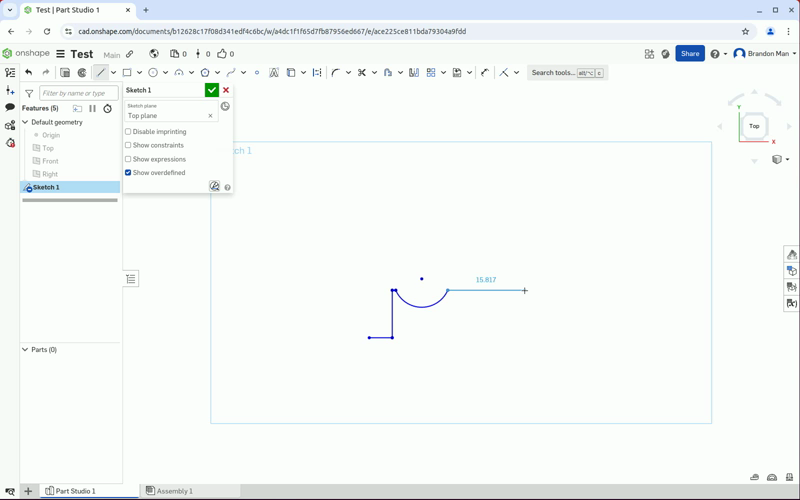
click(524, 290)
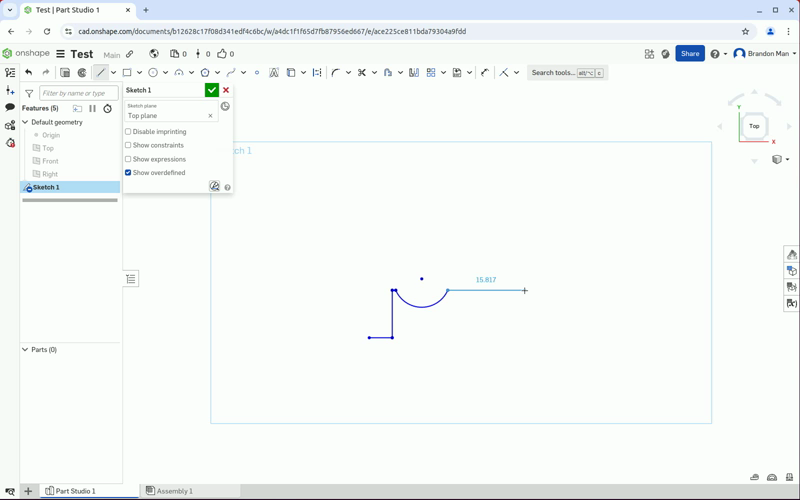
key_up(shift)
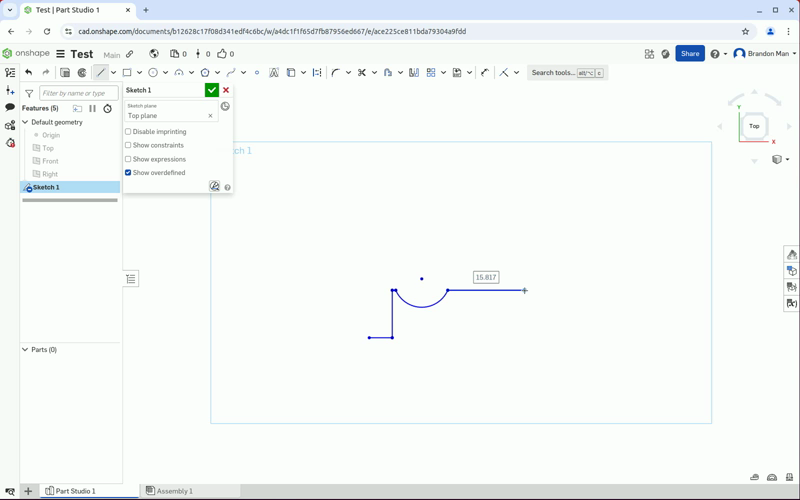
key_down(shift)
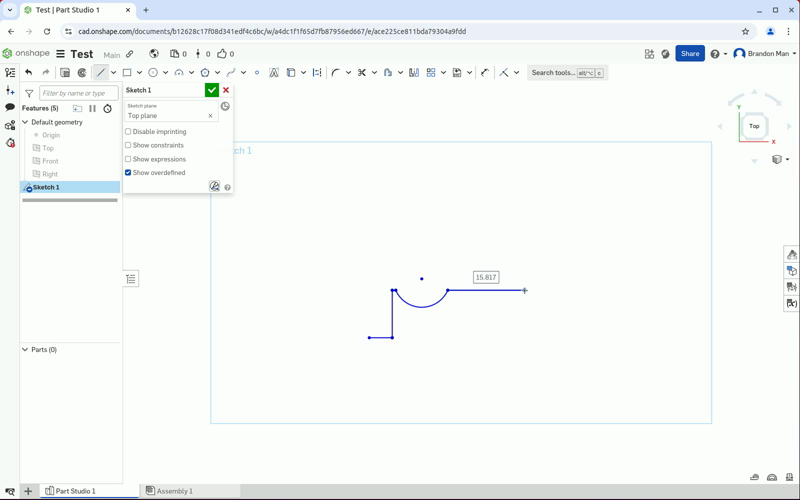
mouse_move(554, 290)
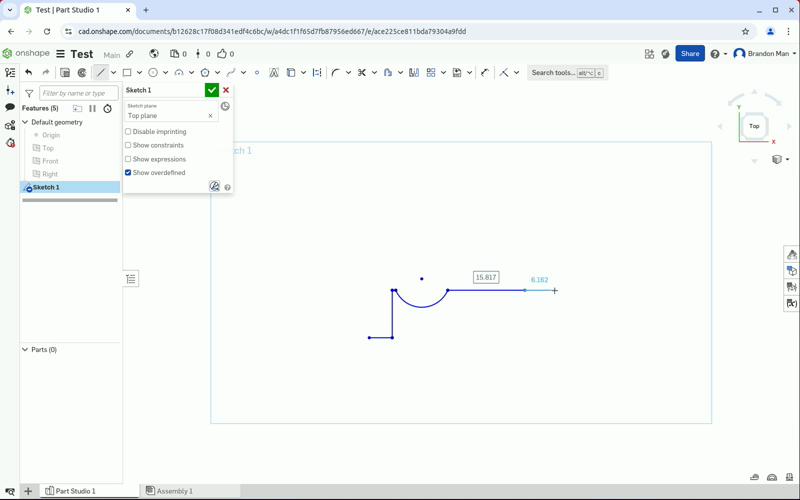
mouse_move(524, 267)
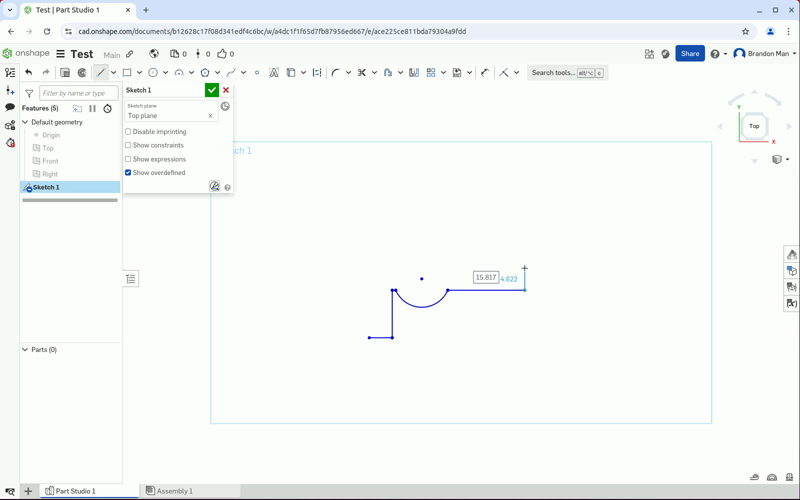
click(524, 267)
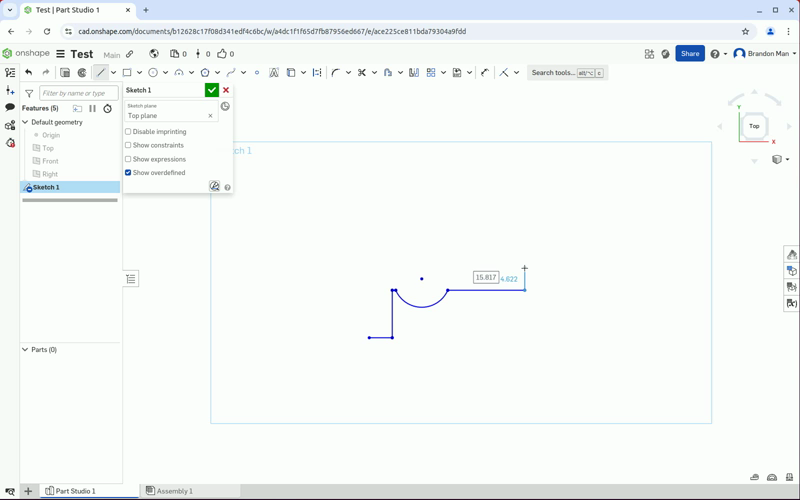
key_up(shift)
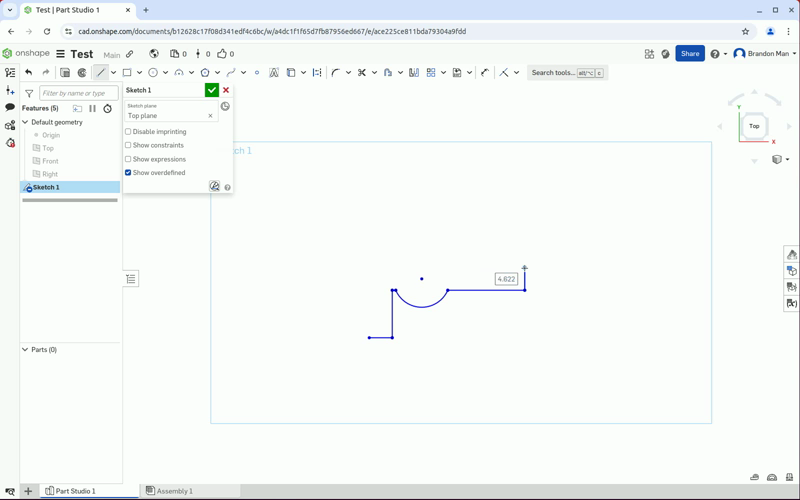
key_down(shift)
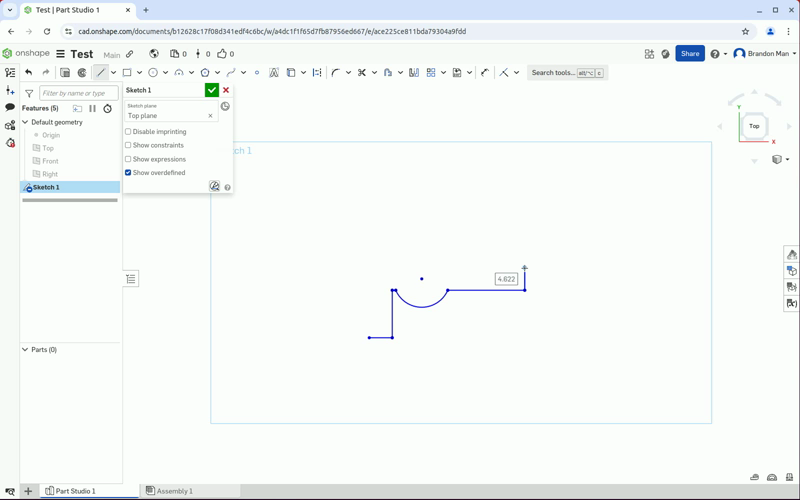
mouse_move(447, 267)
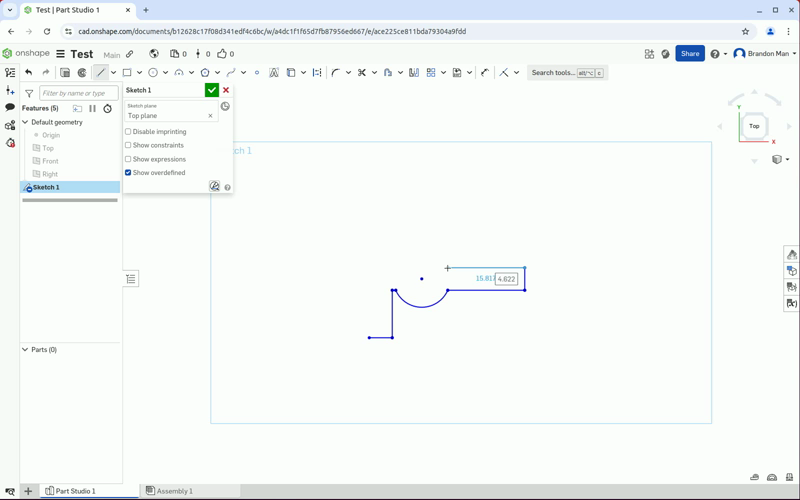
click(447, 267)
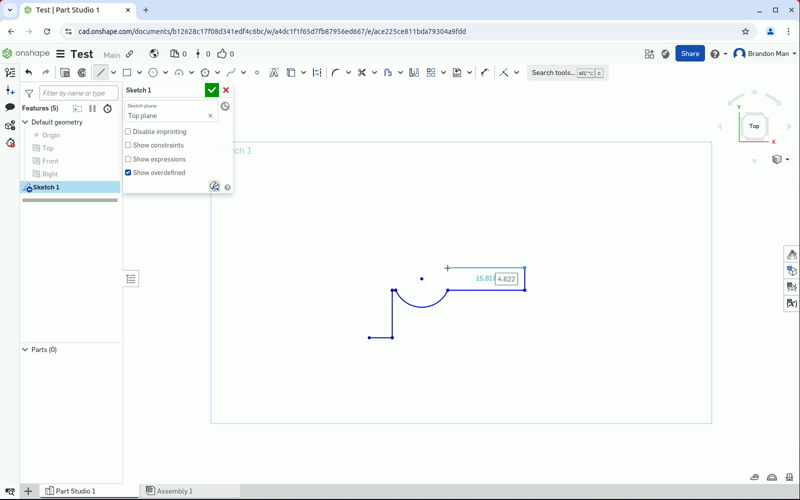
key_up(shift)
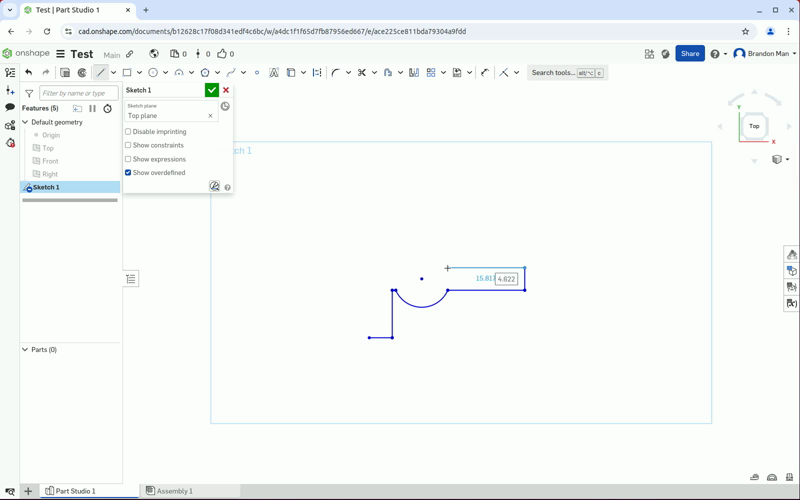
key(esc)
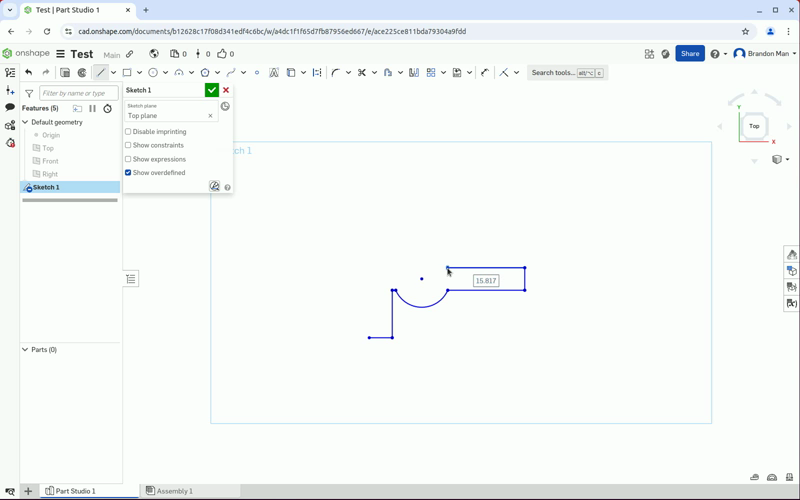
key(a)
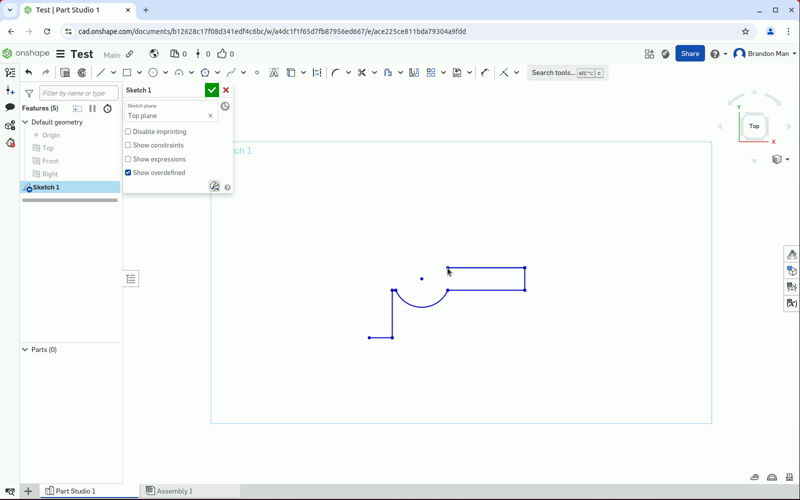
mouse_move(447, 267)
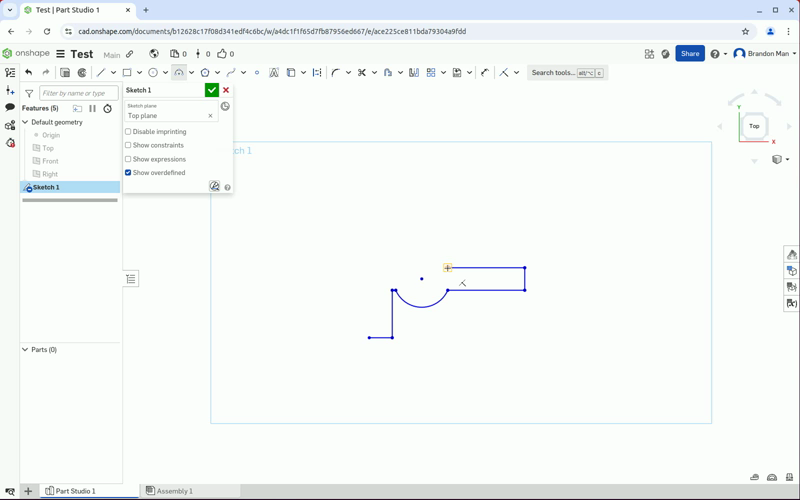
click(447, 267)
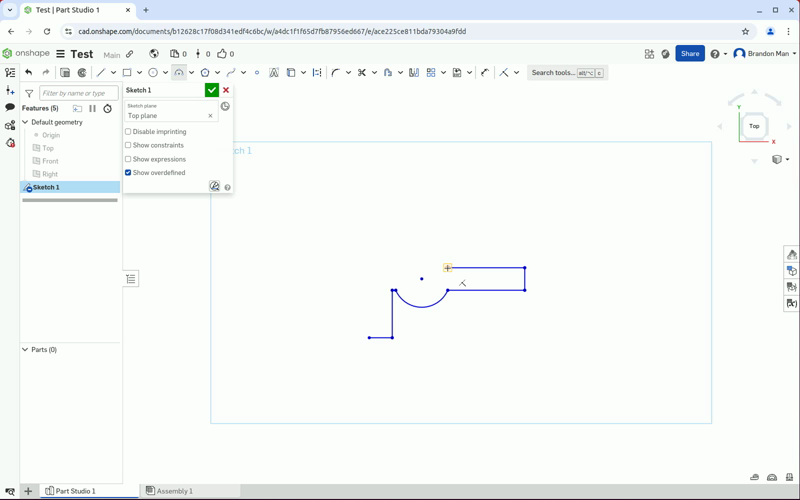
key_down(shift)
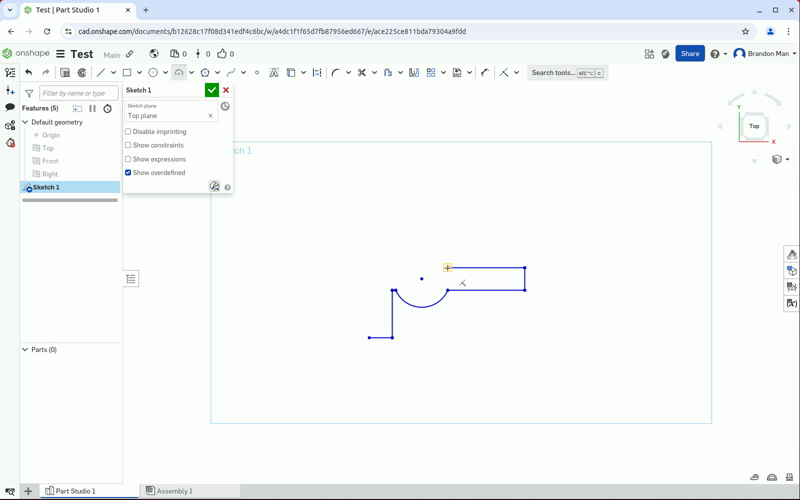
mouse_move(395, 267)
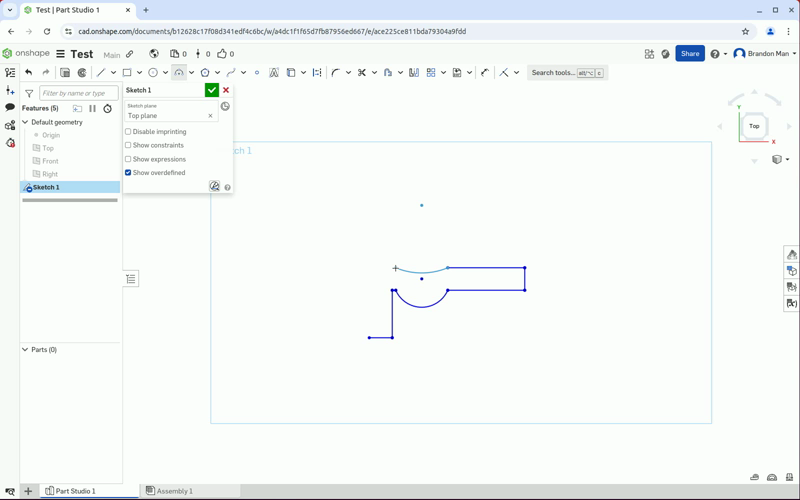
click(395, 267)
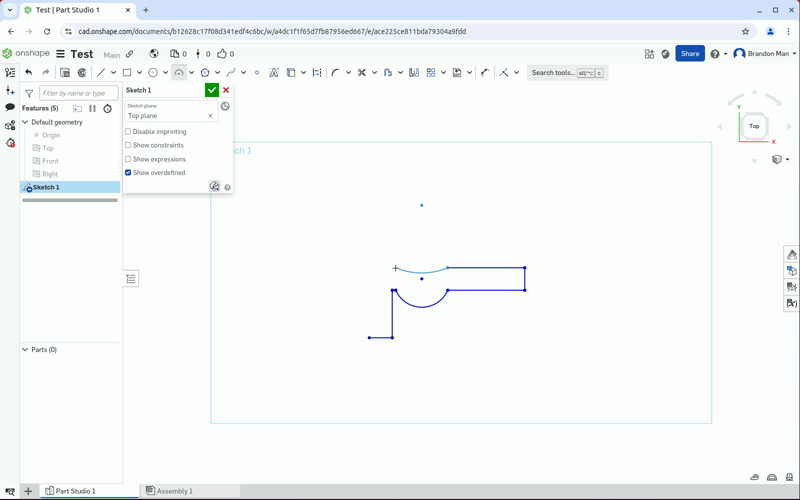
mouse_move(421, 279)
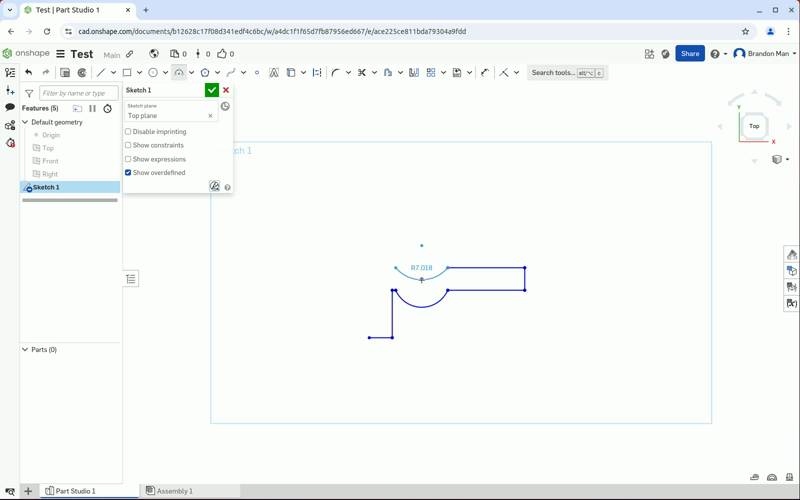
scroll(6)
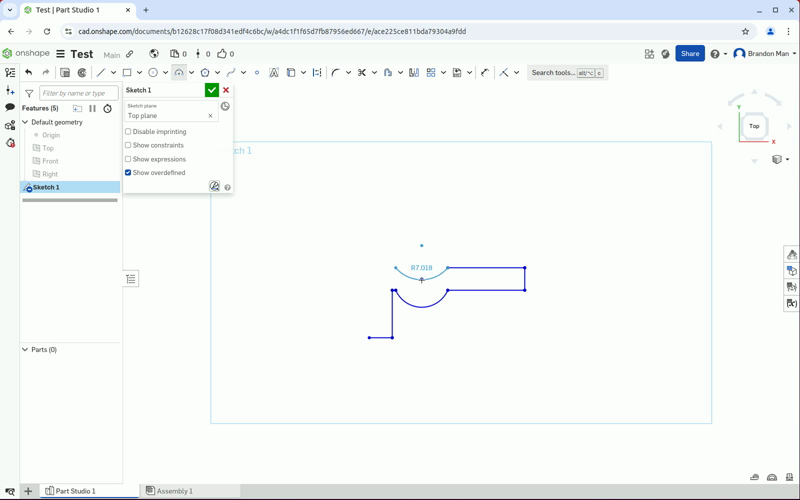
scroll(6)
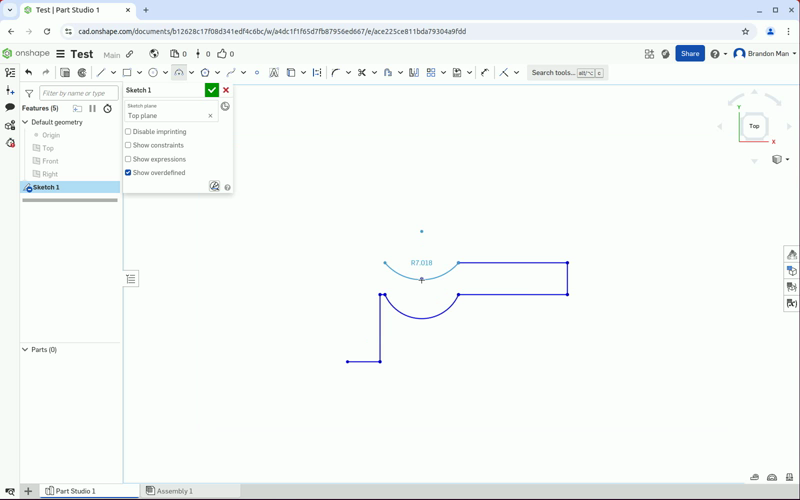
scroll(6)
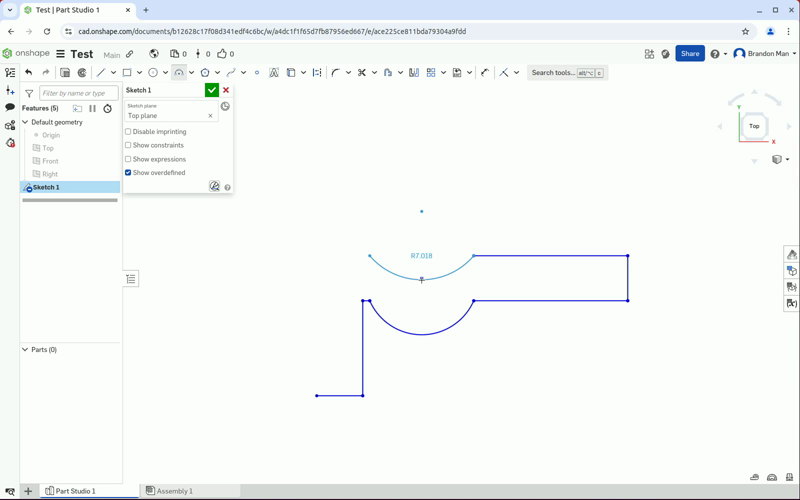
scroll(6)
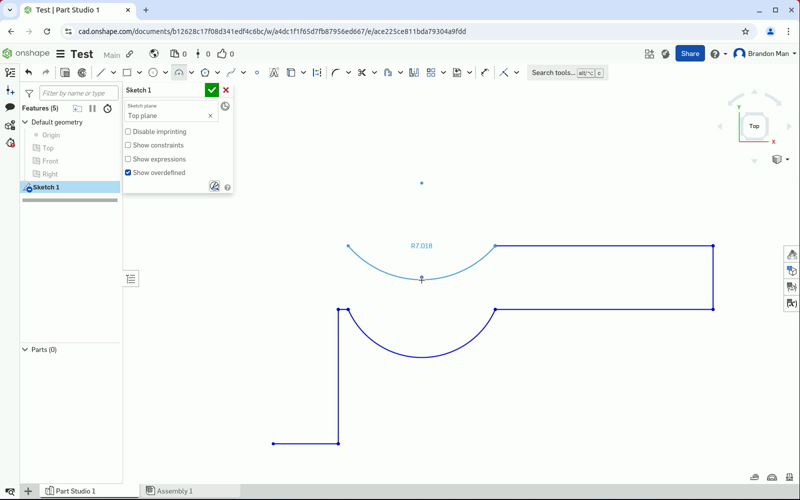
scroll(6)
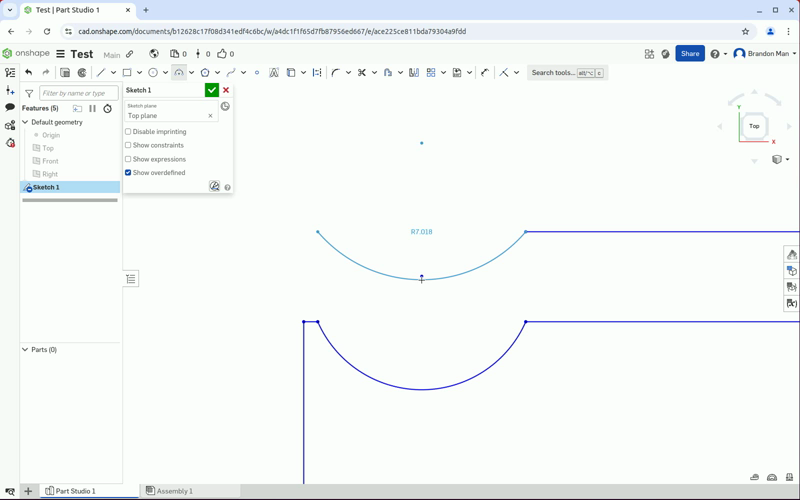
scroll(6)
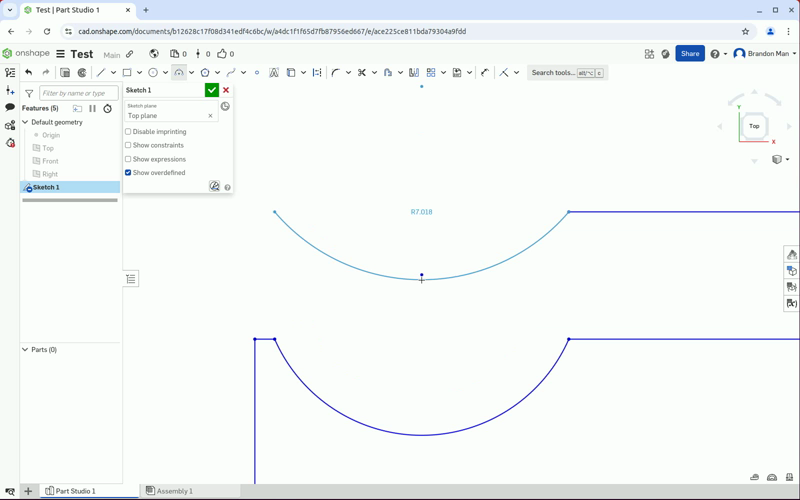
scroll(6)
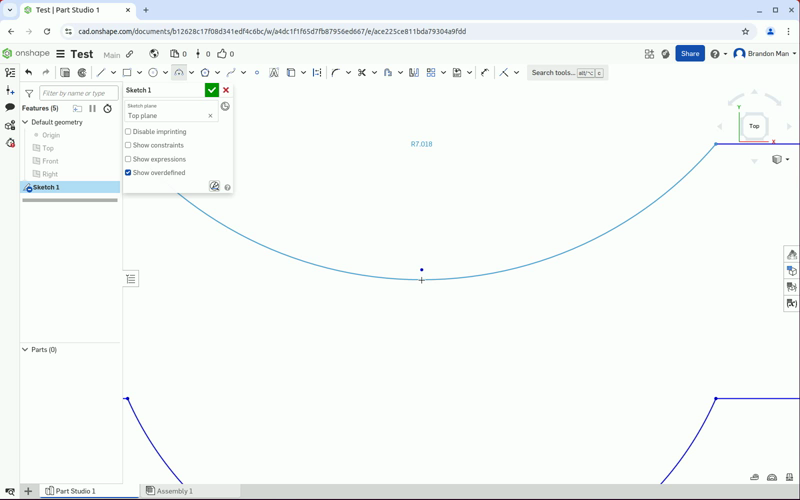
click(421, 279)
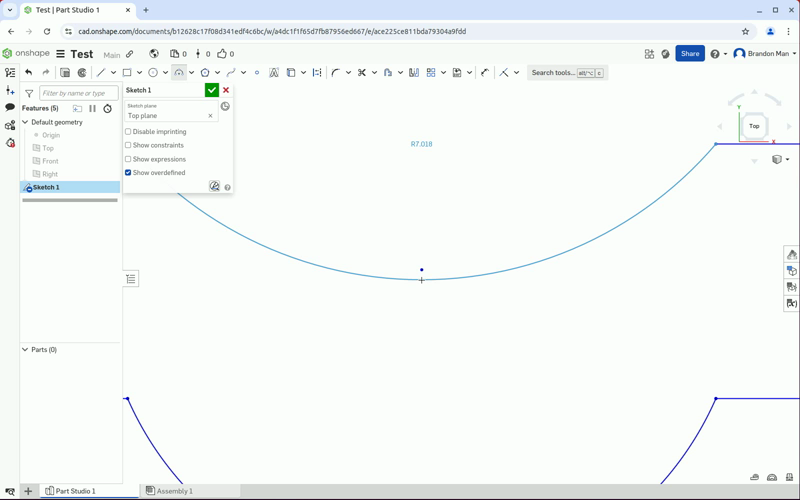
scroll(-6)
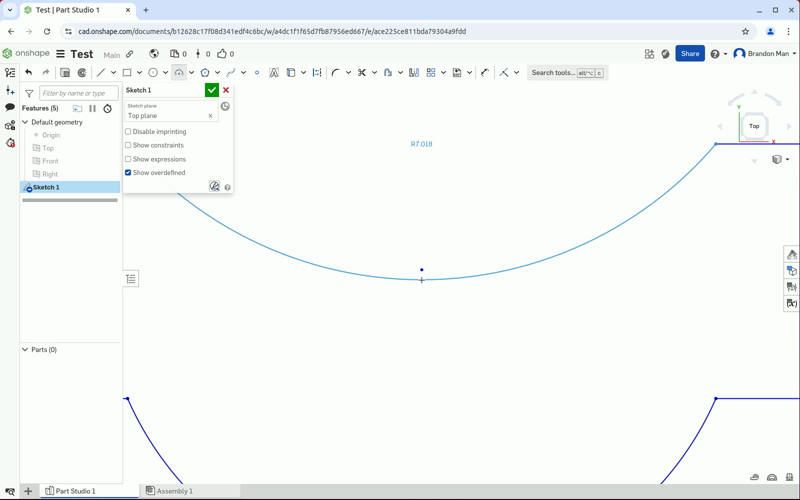
scroll(-6)
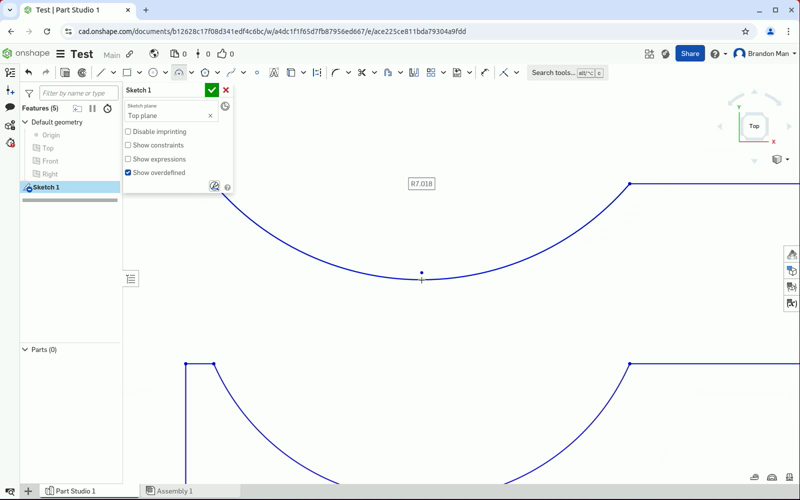
scroll(-6)
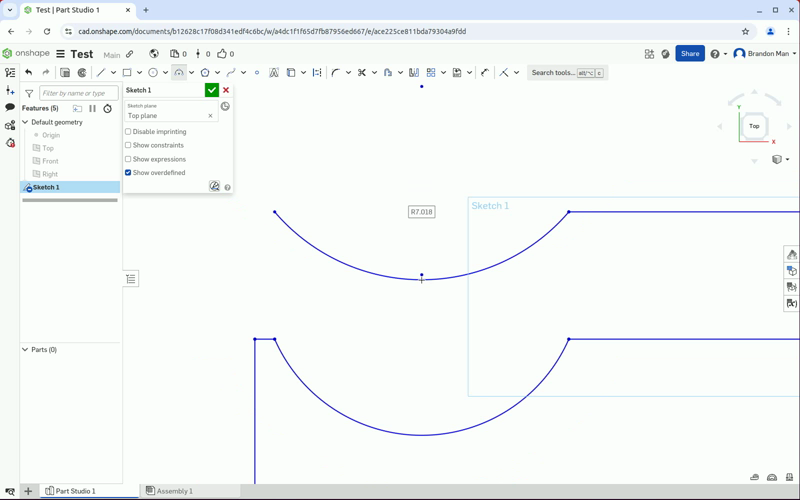
scroll(-6)
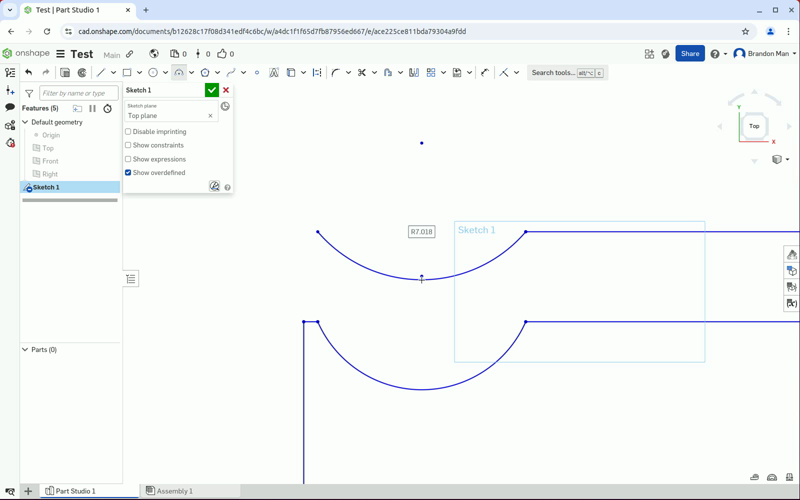
scroll(-6)
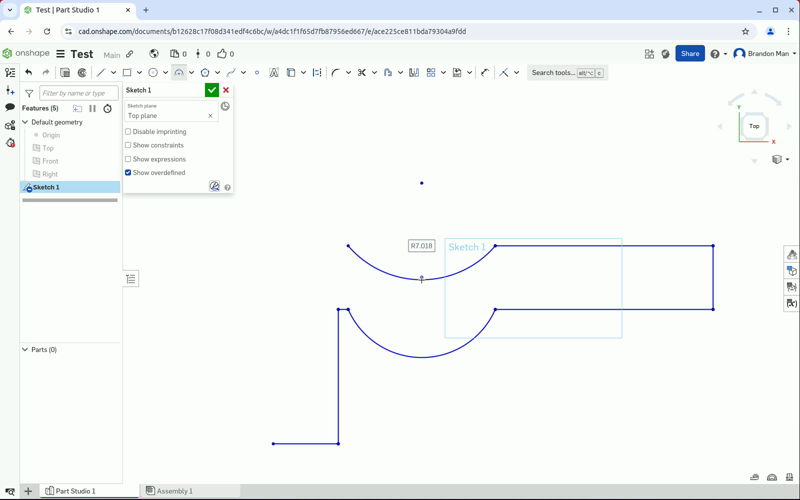
scroll(-6)
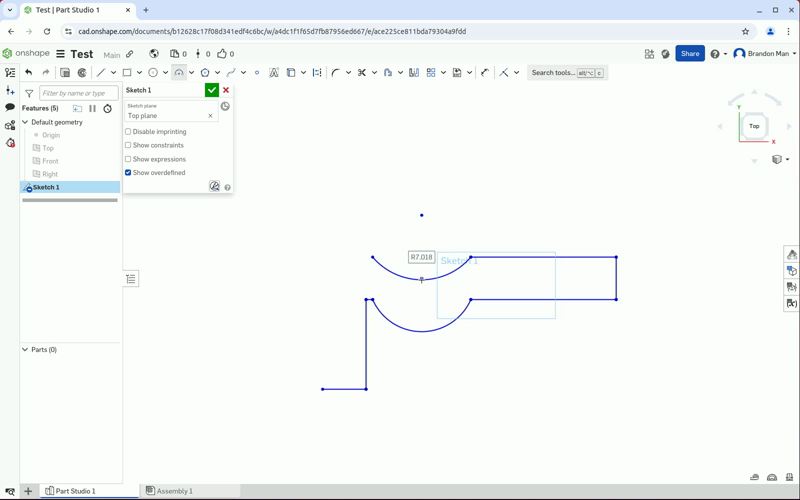
scroll(-6)
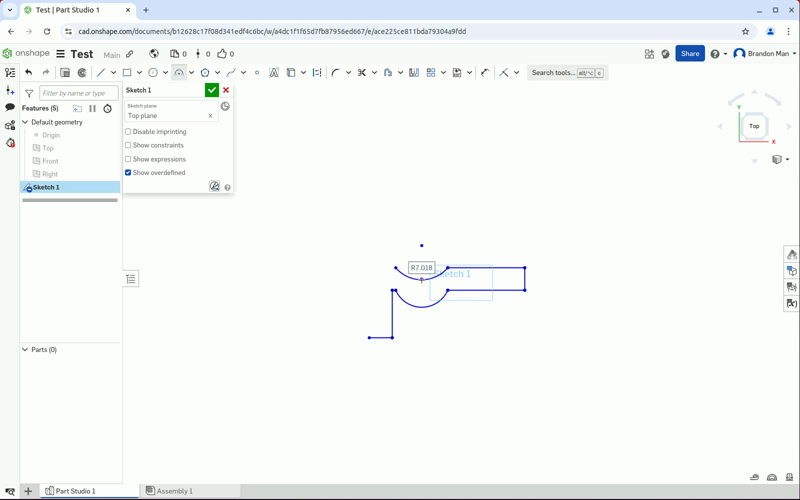
key_up(shift)
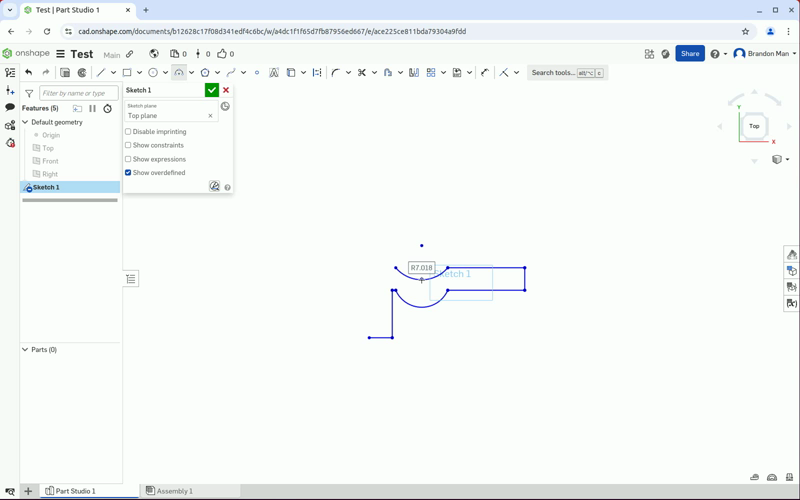
key(esc)
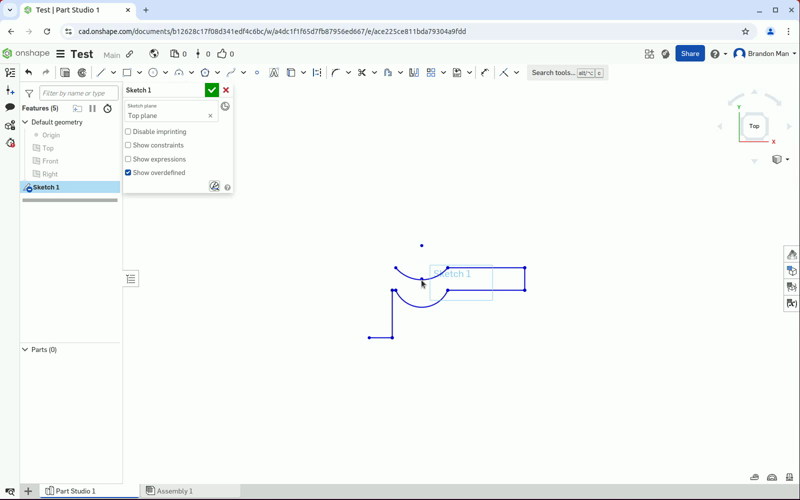
key(l)
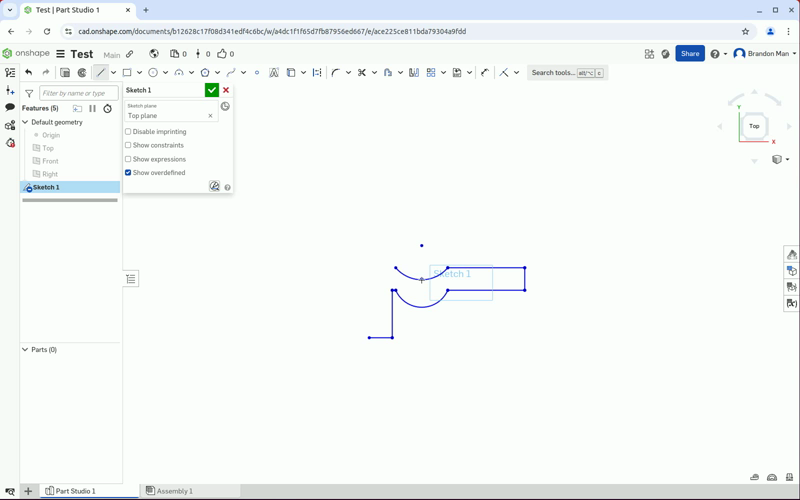
mouse_move(395, 267)
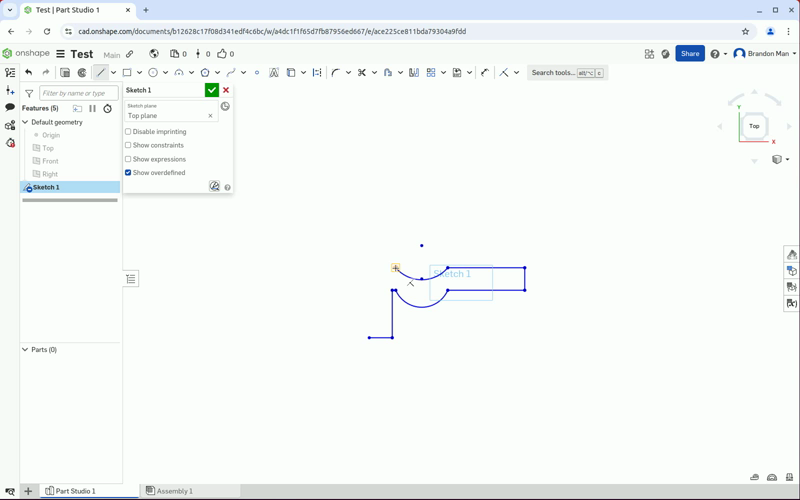
click(395, 267)
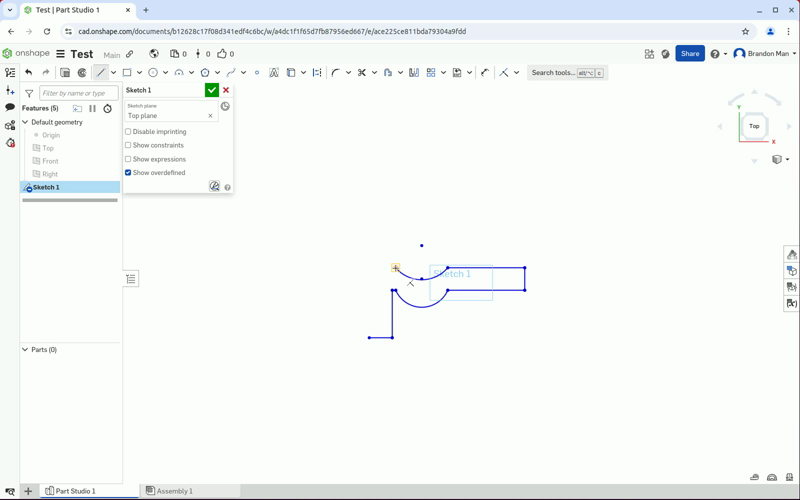
key_down(shift)
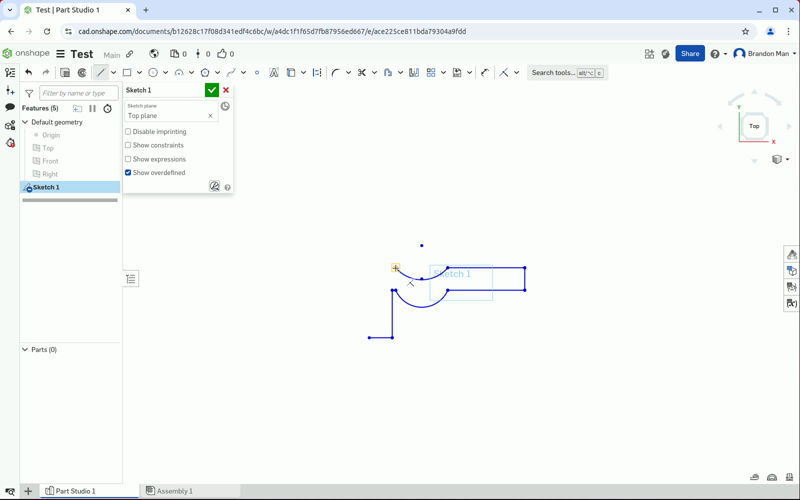
mouse_move(425, 267)
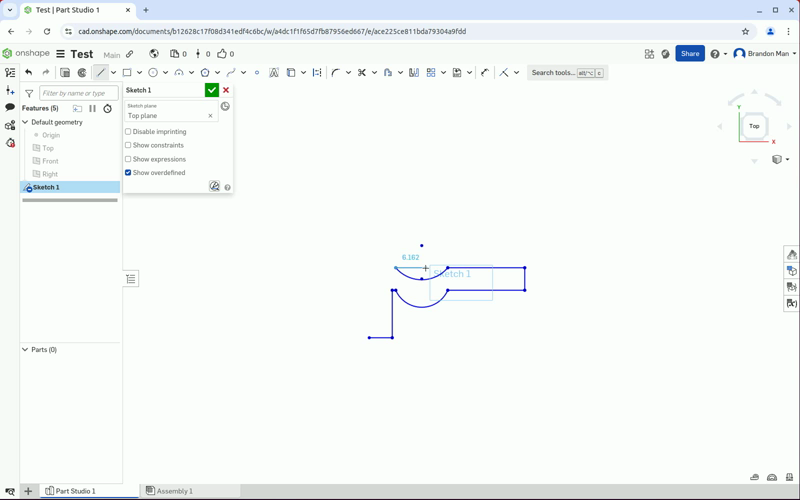
mouse_move(369, 267)
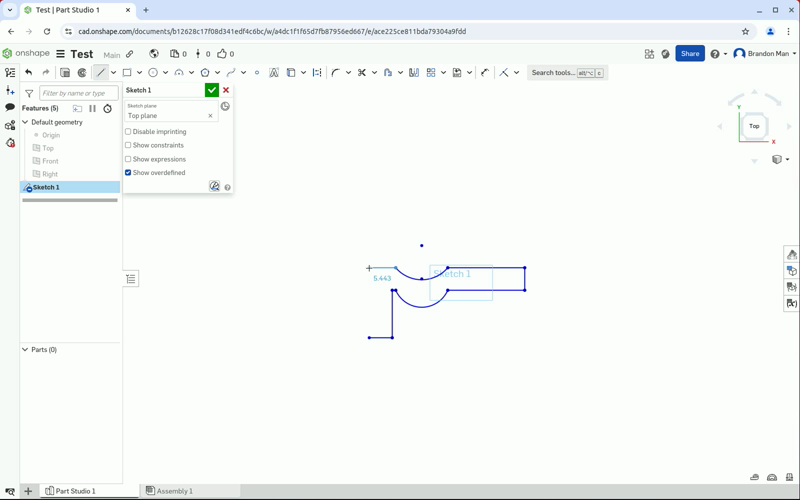
click(369, 267)
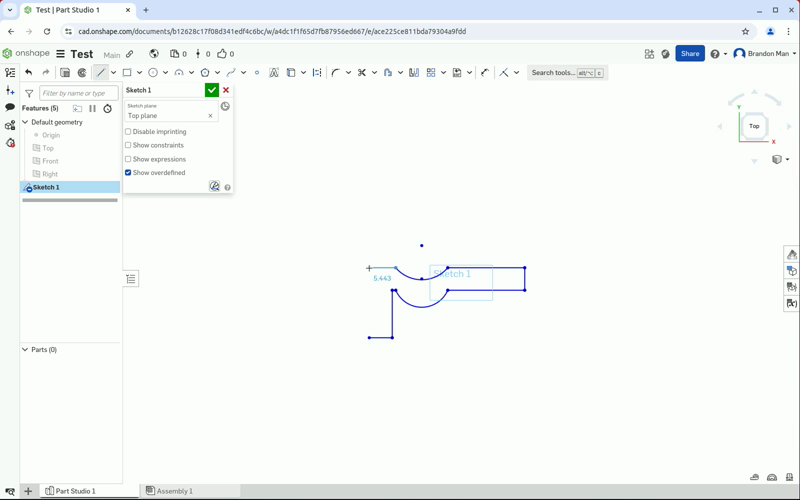
key_up(shift)
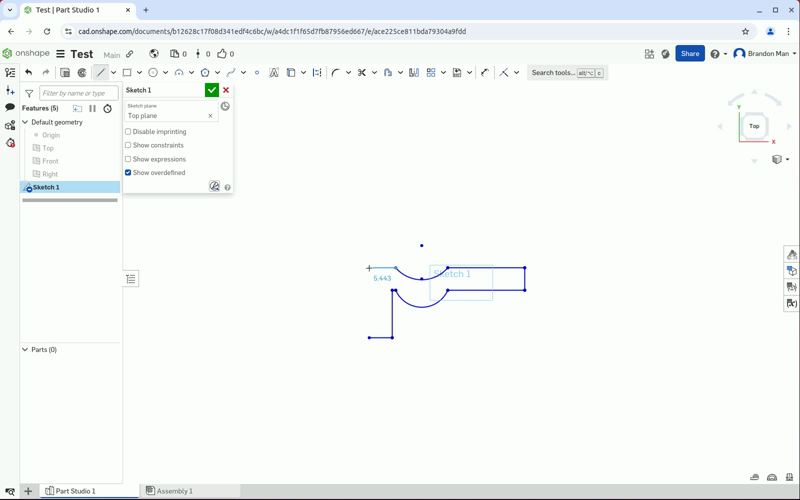
key_down(shift)
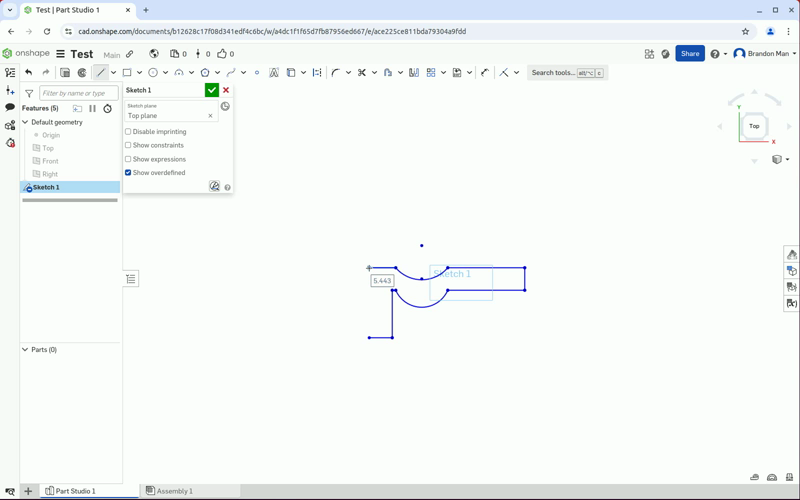
mouse_move(369, 337)
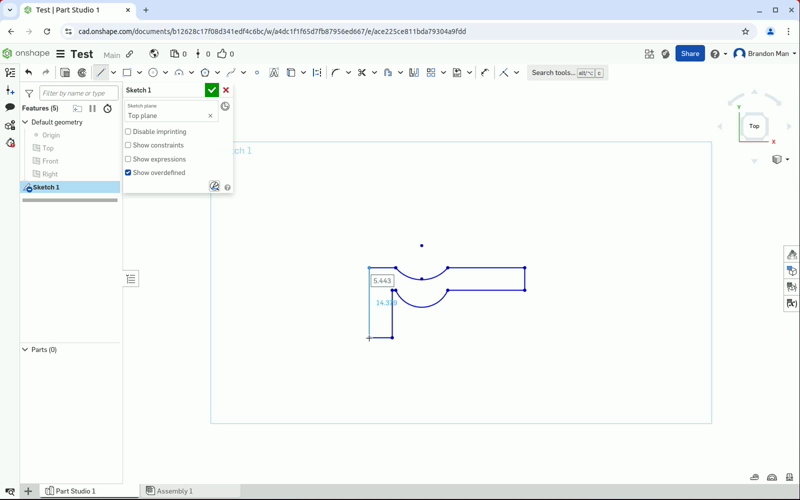
key_up(shift)
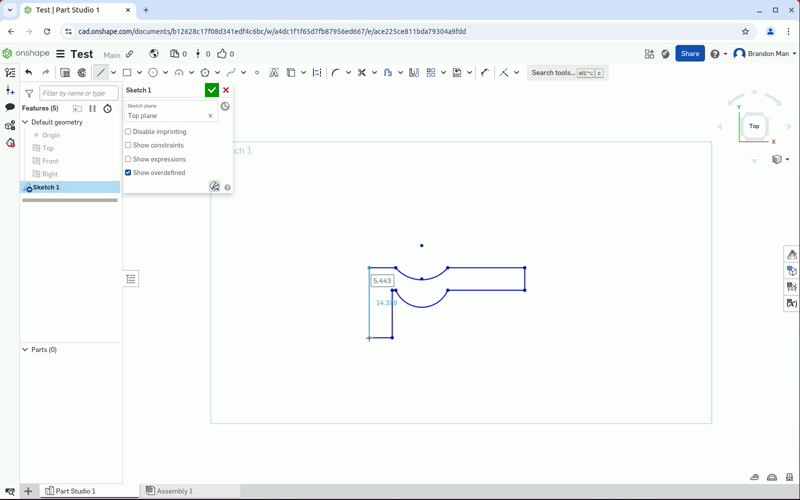
click(369, 337)
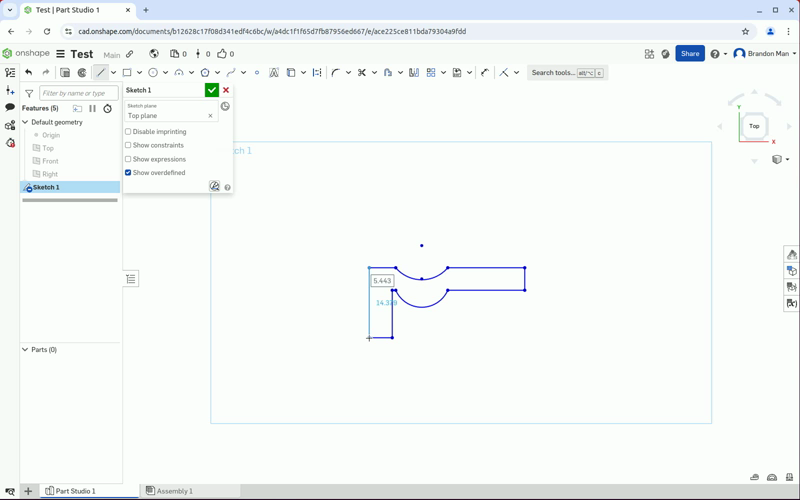
key(esc)
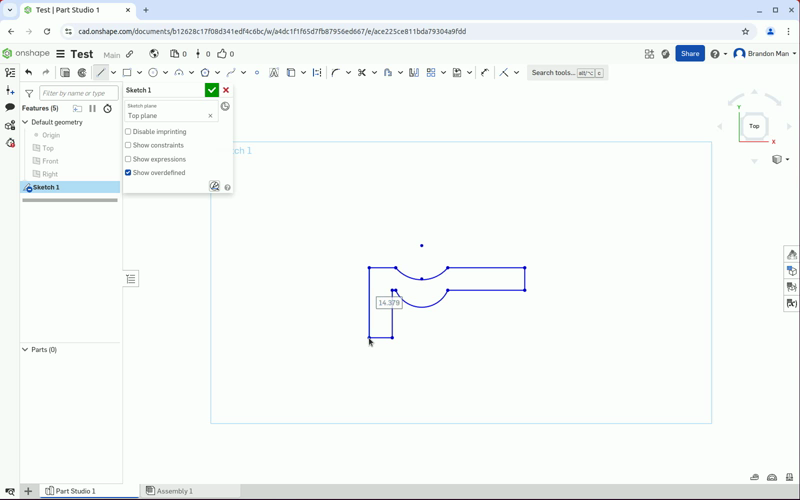
mouse_move(406, 287)
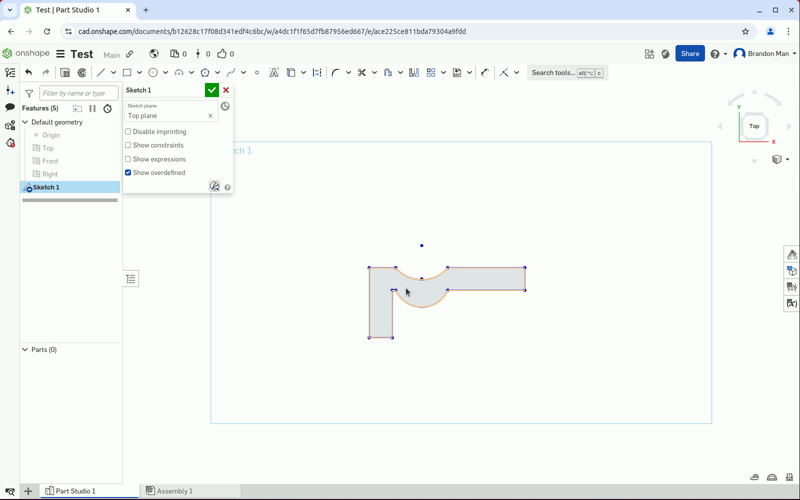
click(406, 287)
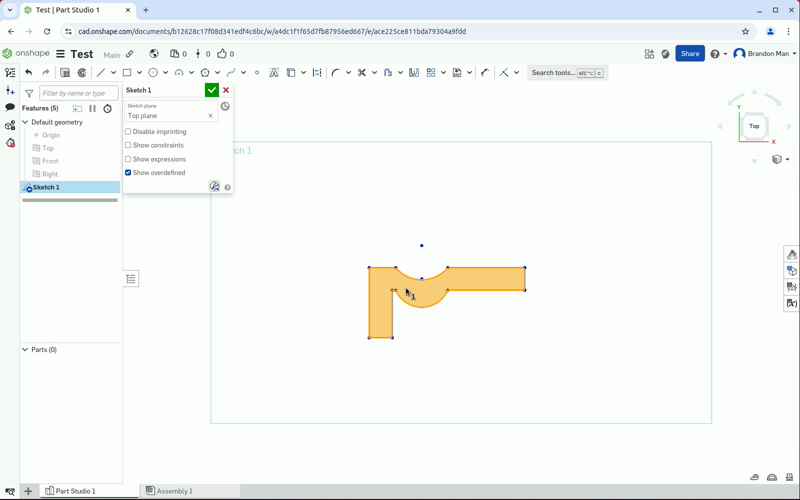
mouse_move(73, 352)
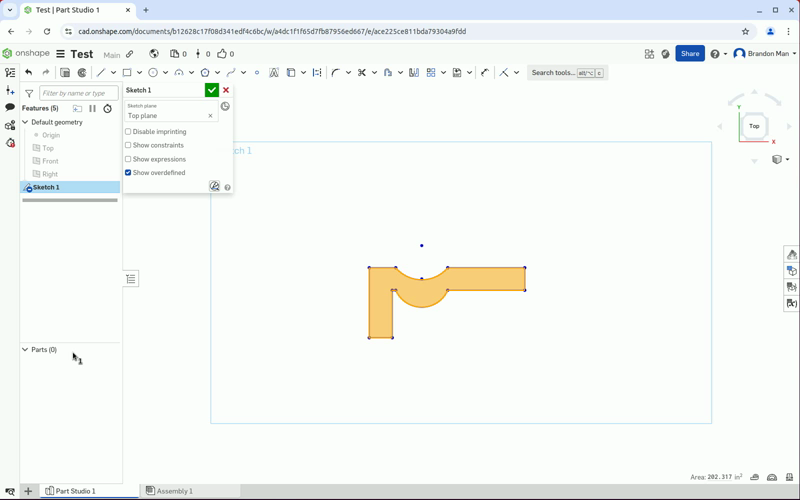
key(shift+y)
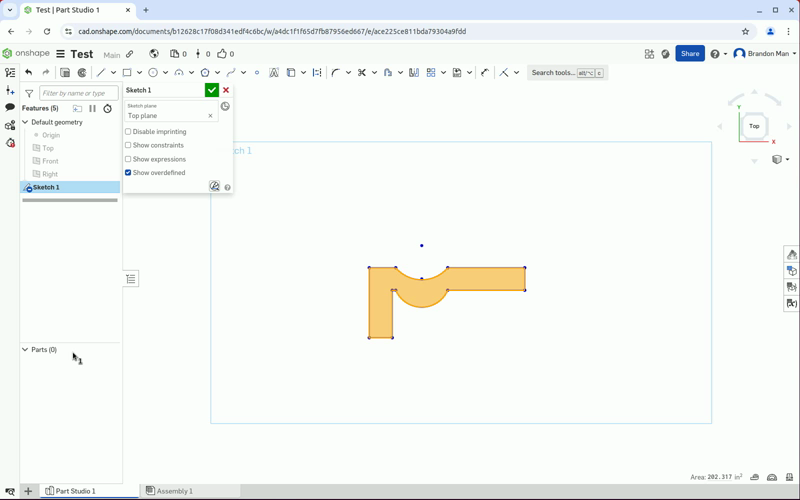
key(shift+e)
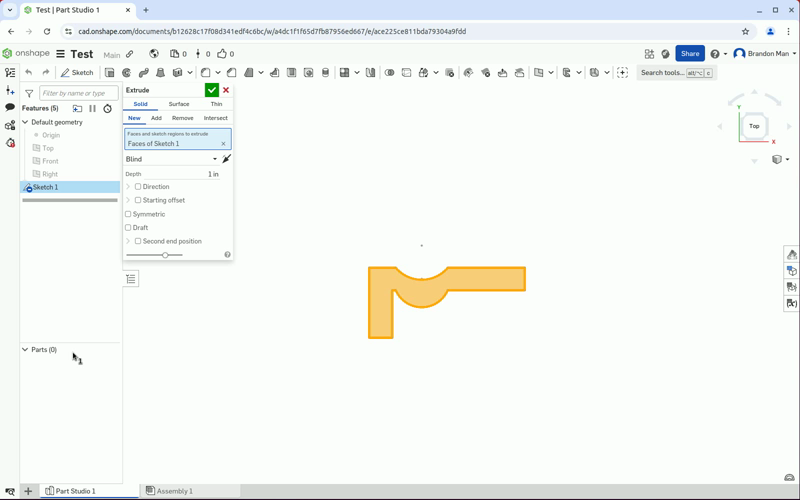
mouse_move(143, 106)
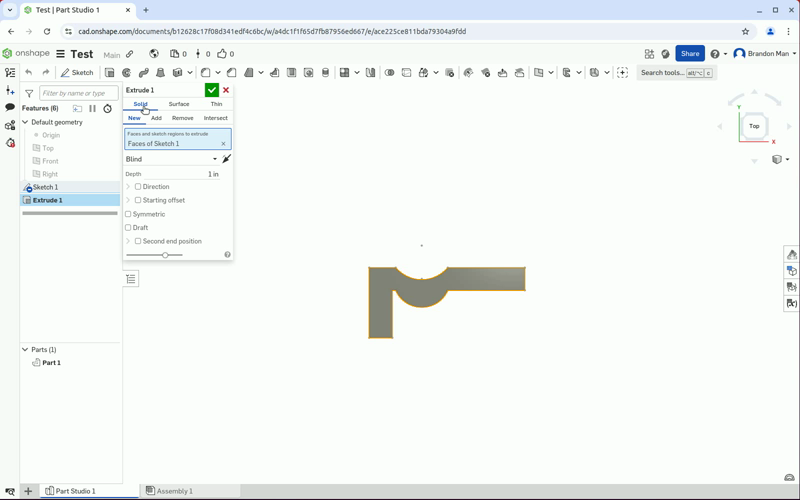
click(143, 106)
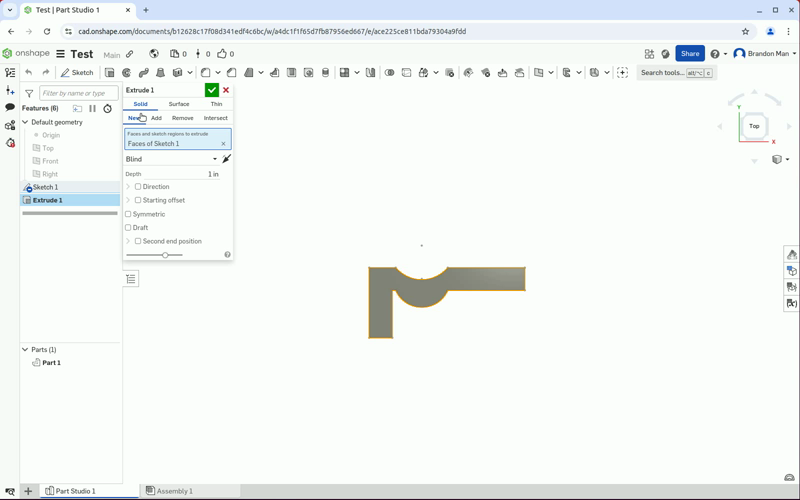
mouse_move(137, 120)
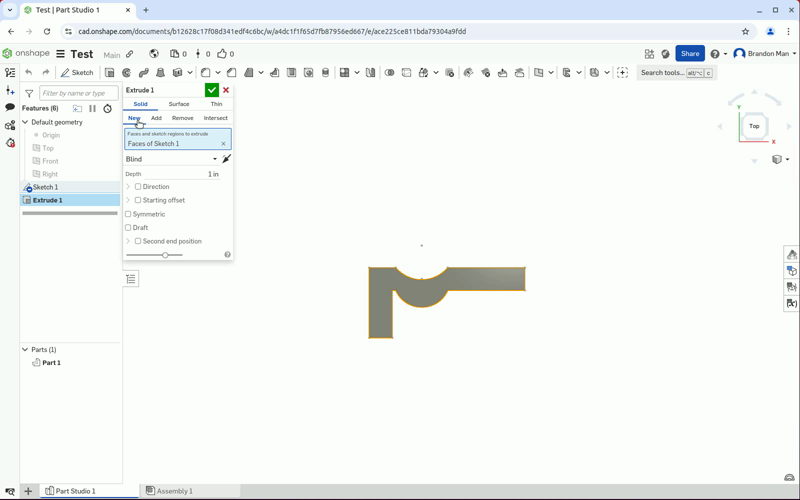
click(137, 120)
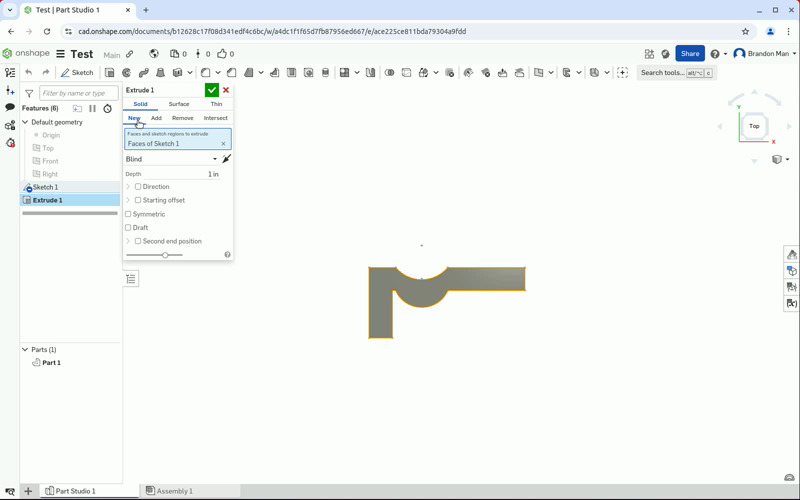
key(tab, 4)
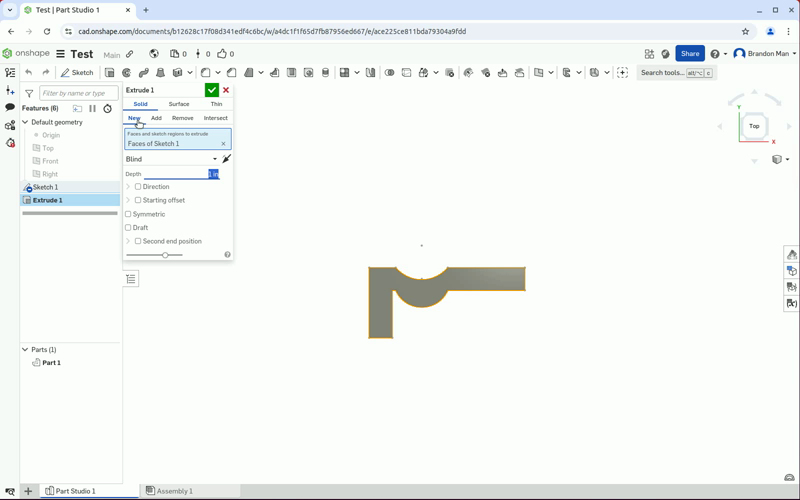
text(23.108)
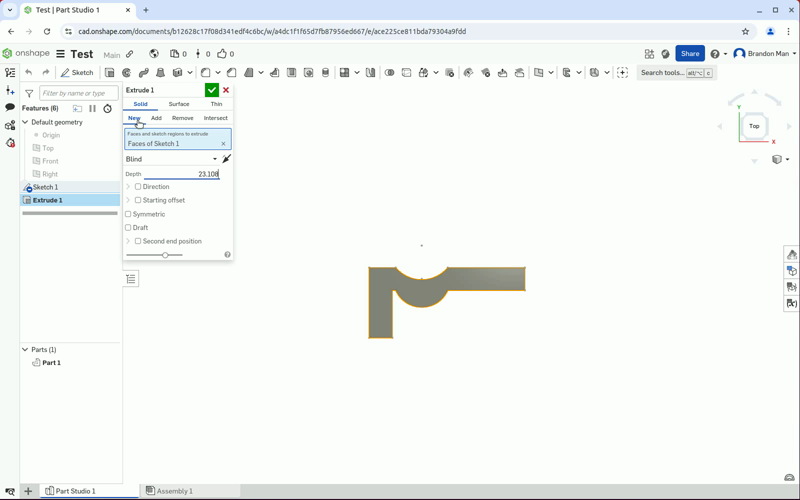
key(enter)
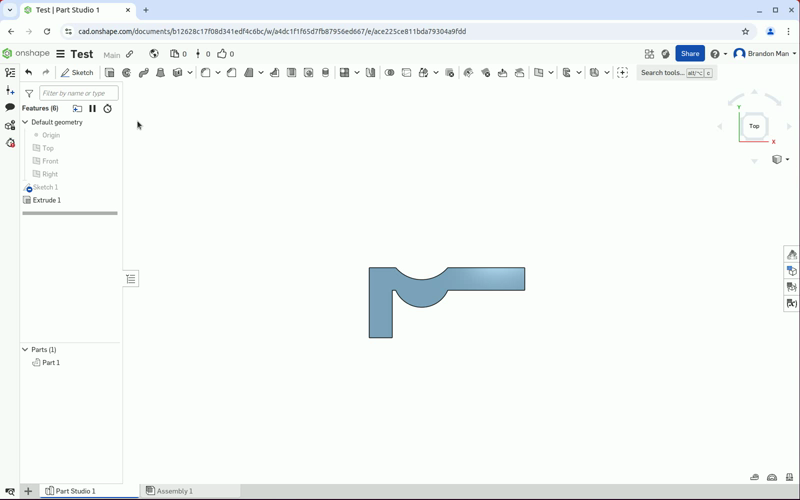
key(shift+h)
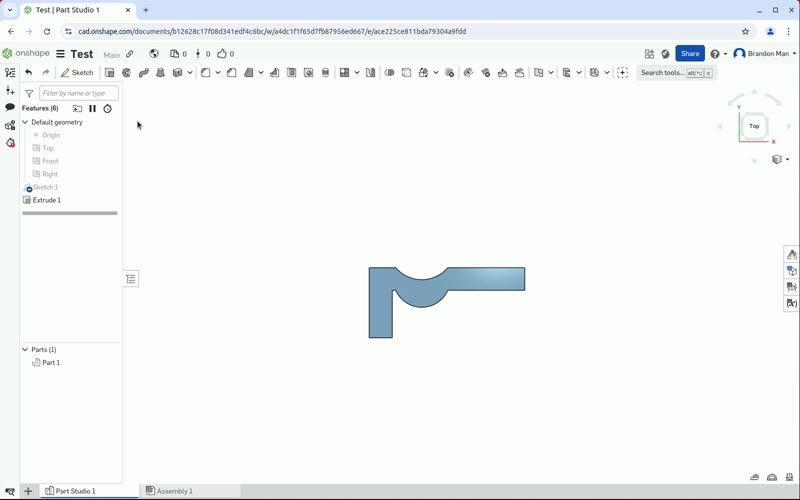
key(shift+h)
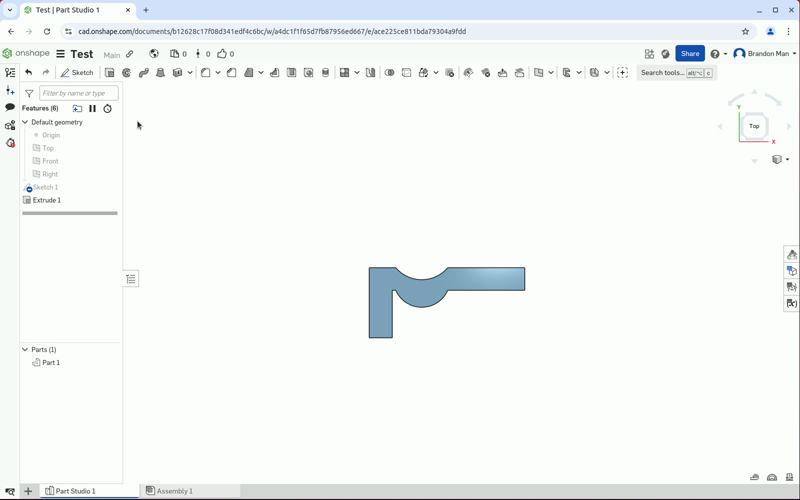
mouse_move(73, 189)
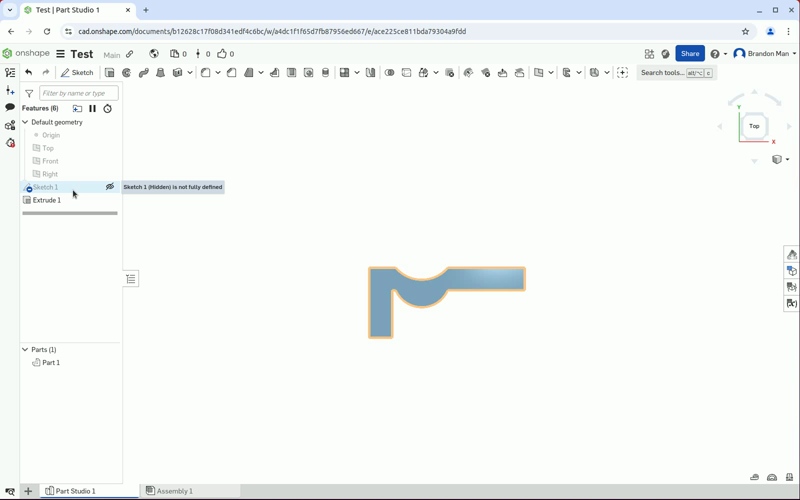
click(73, 189)
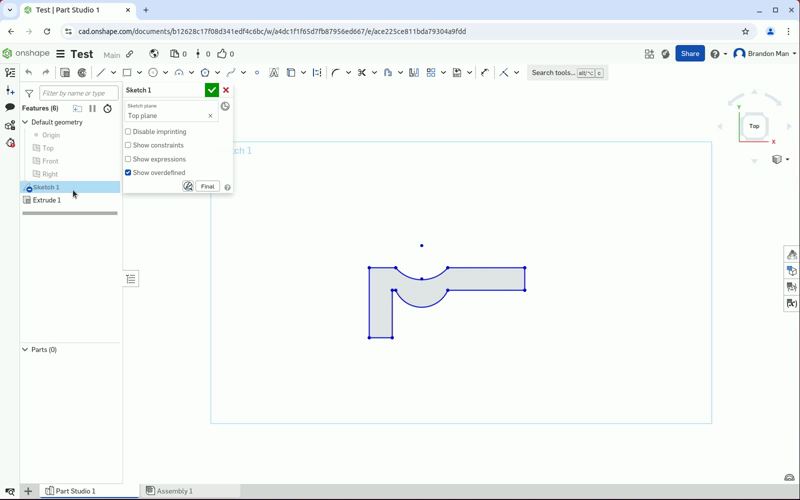
mouse_move(229, 92)
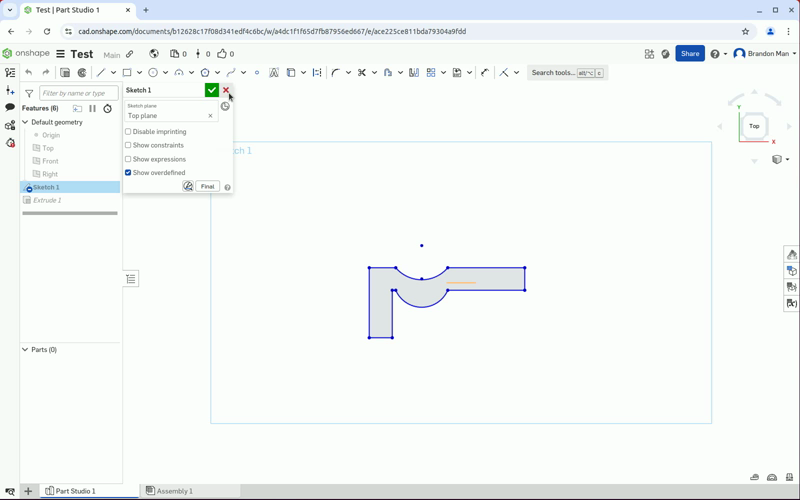
click(229, 92)
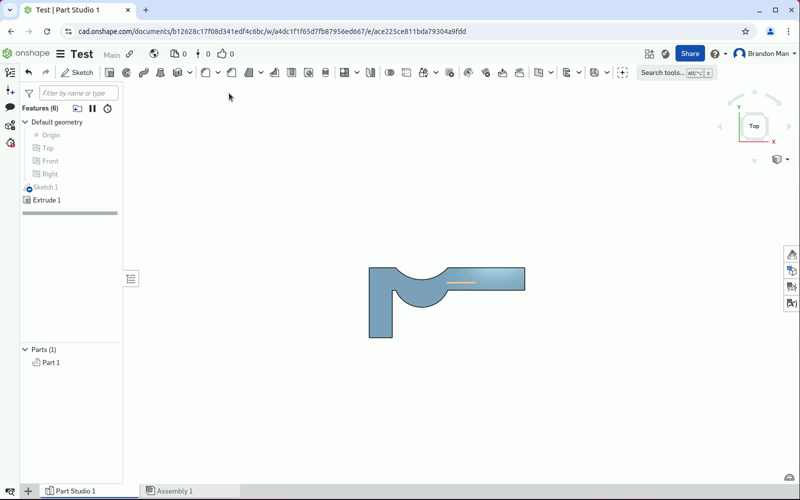
mouse_move(73, 352)
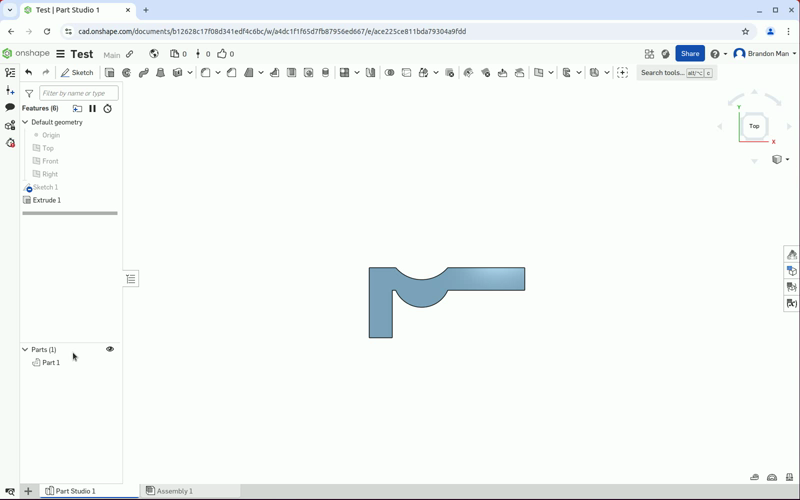
key(y)
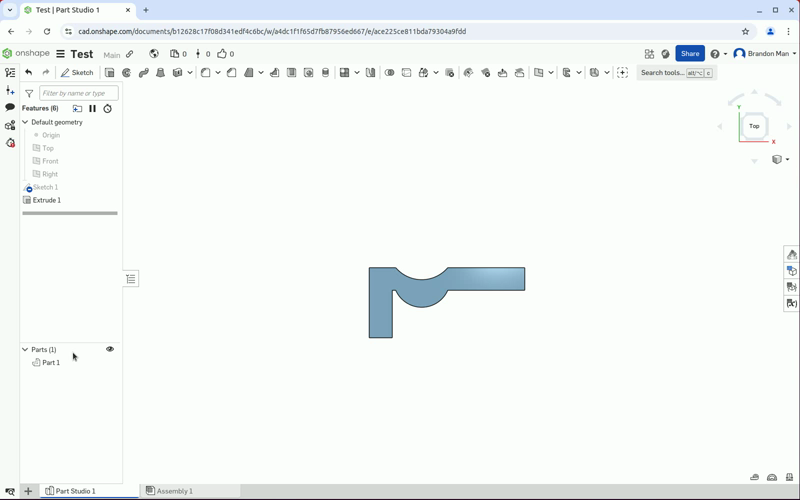
key(shift+p)
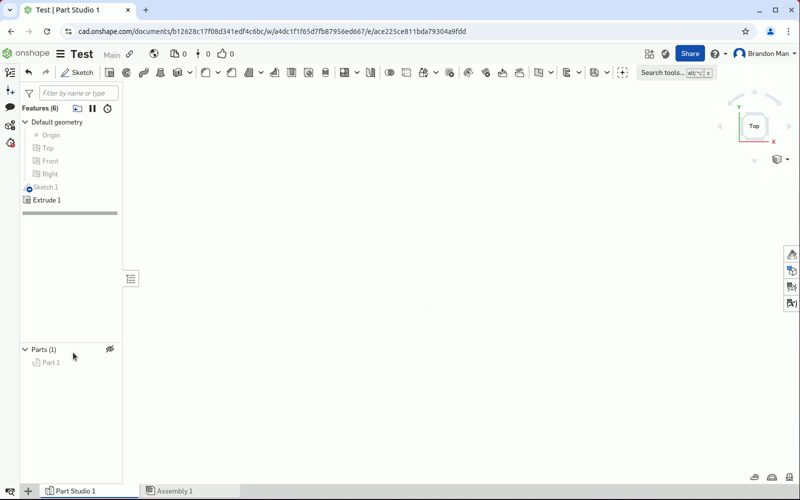
key(space)
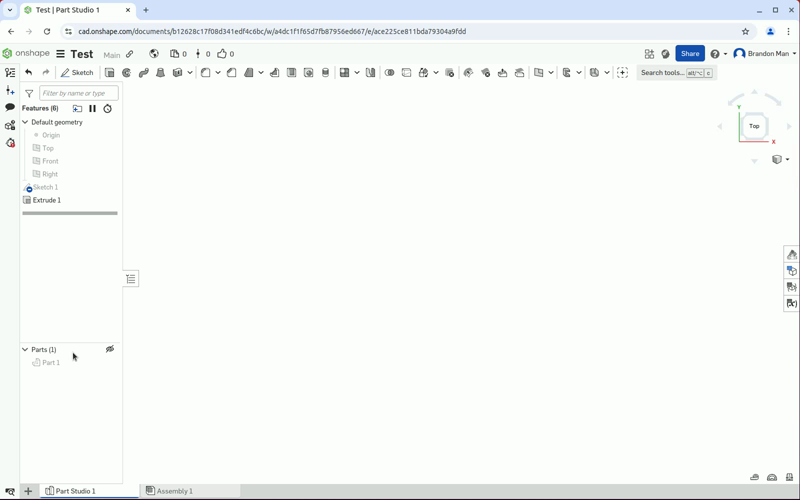
key_down(shift)
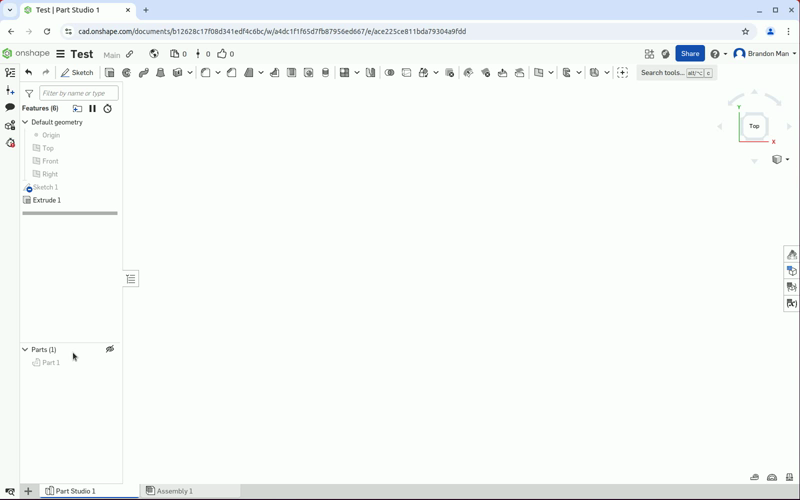
key(up)
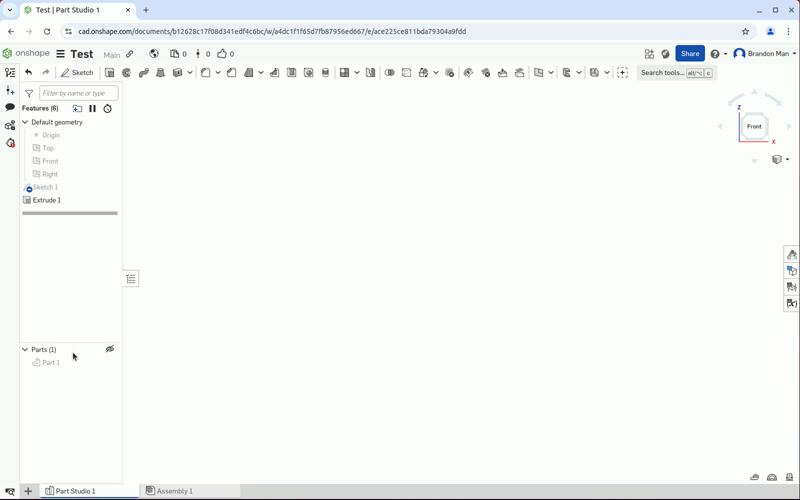
key_up(shift)
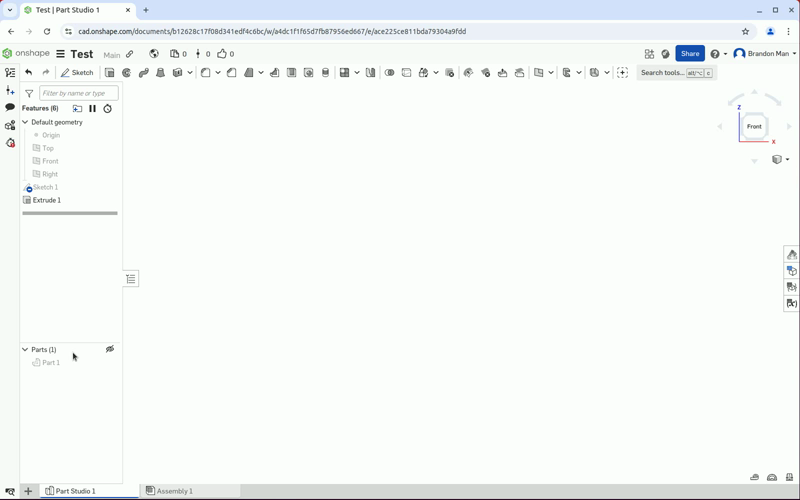
mouse_move(73, 352)
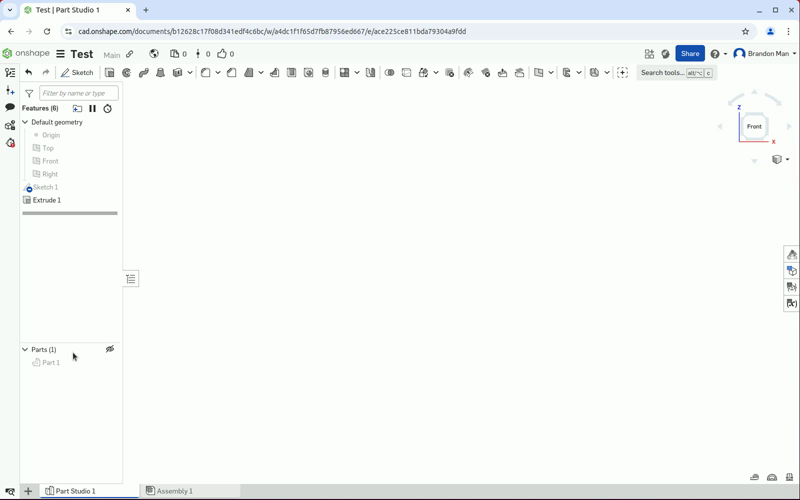
key(shift+y)
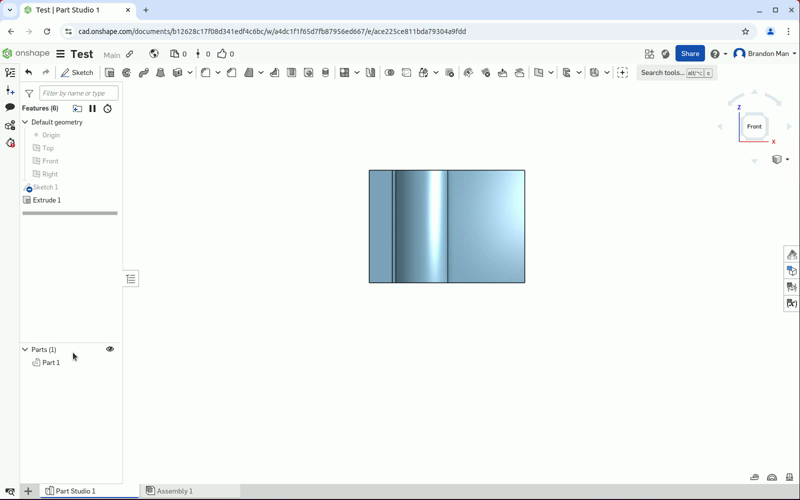
mouse_move(541, 75)
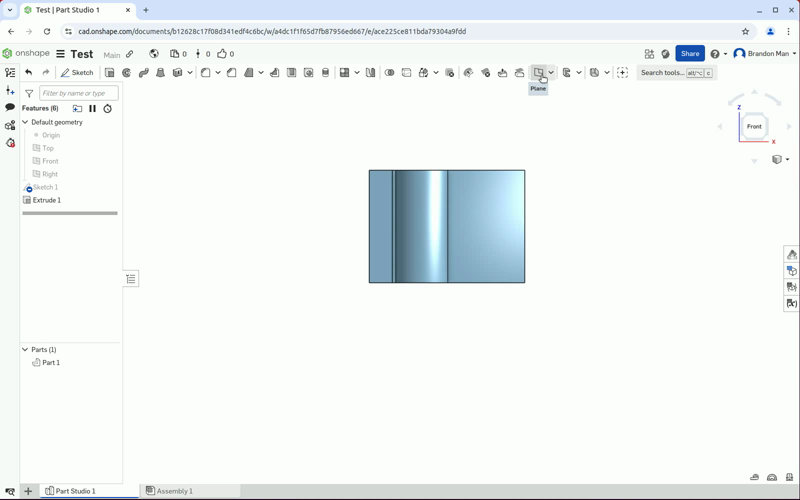
click(541, 75)
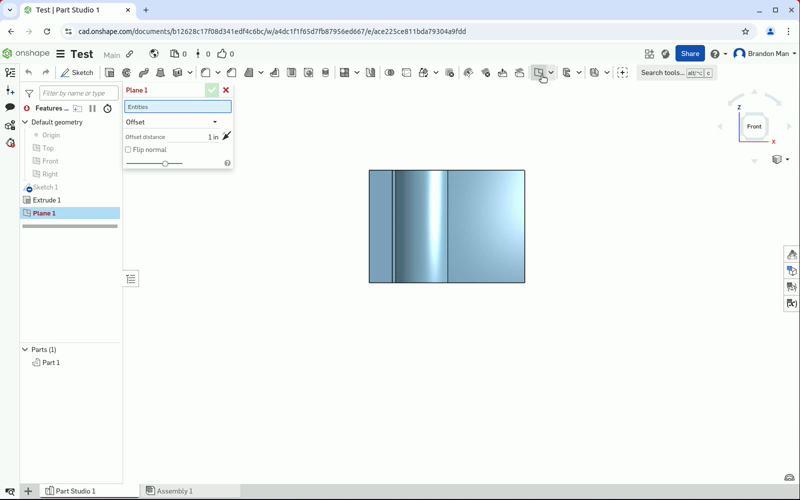
mouse_move(73, 163)
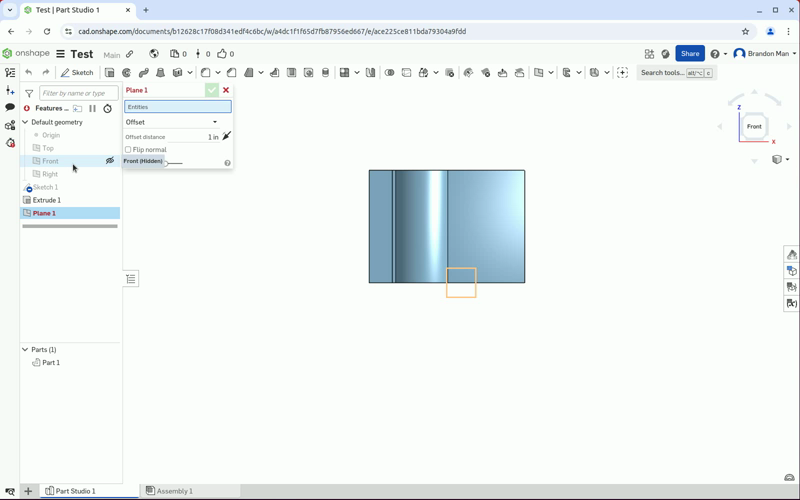
click(73, 163)
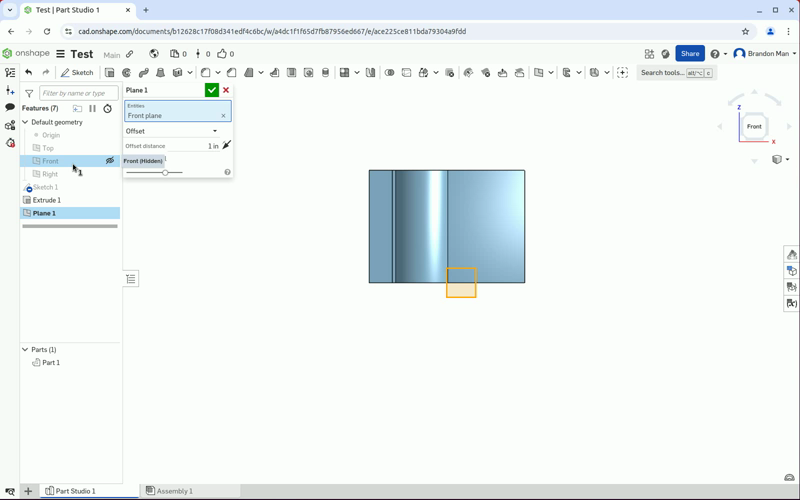
key(tab, 2)
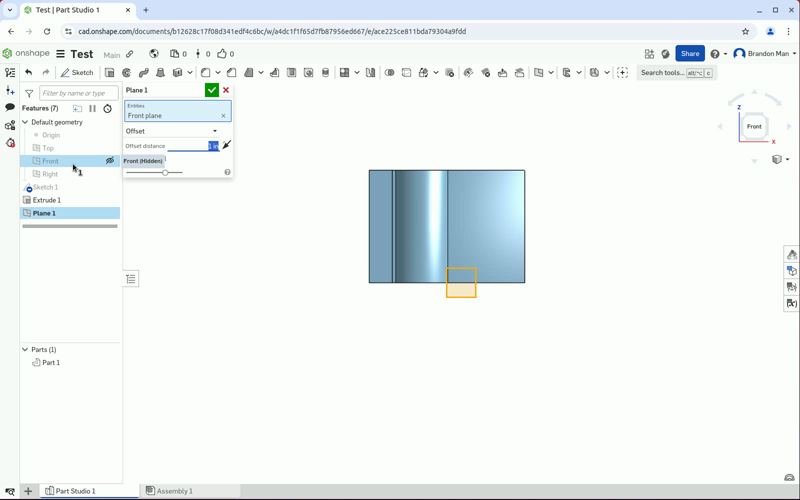
text(1.448)
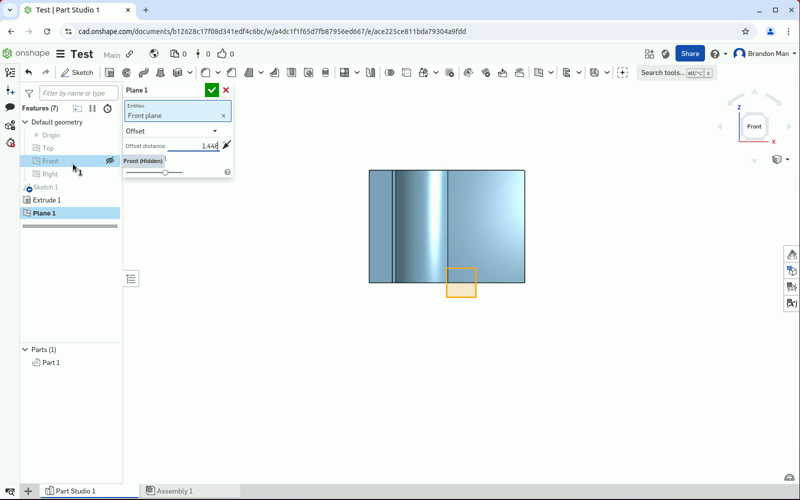
key(enter, 2)
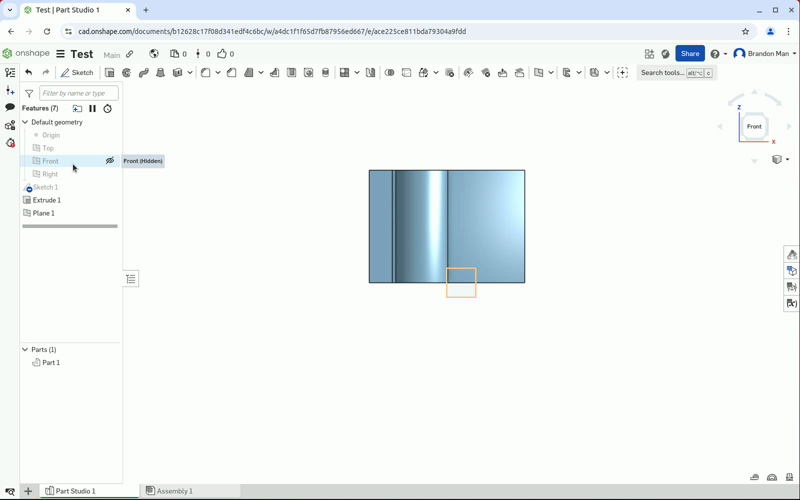
key(shift+s)
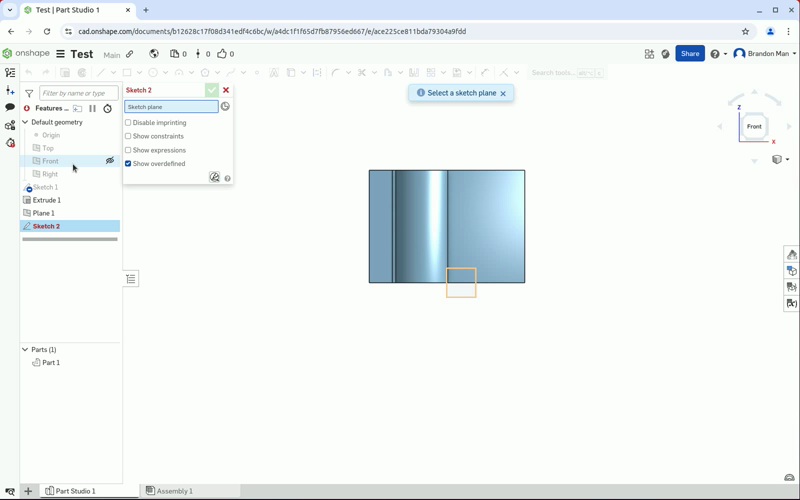
mouse_move(73, 215)
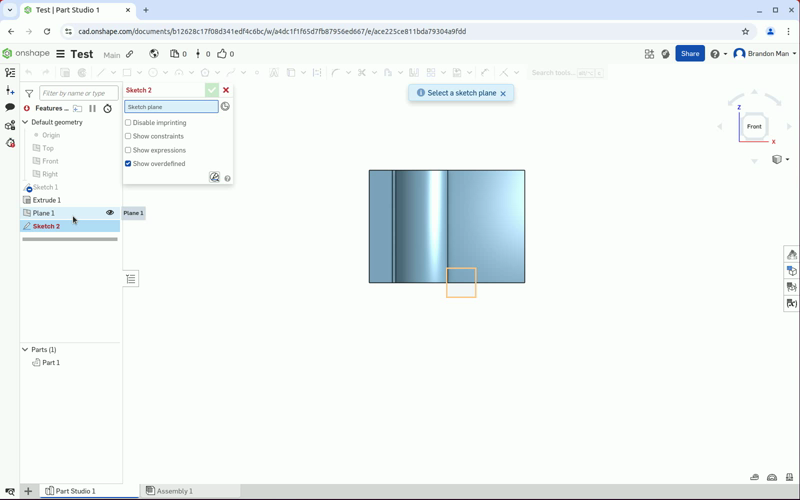
click(73, 215)
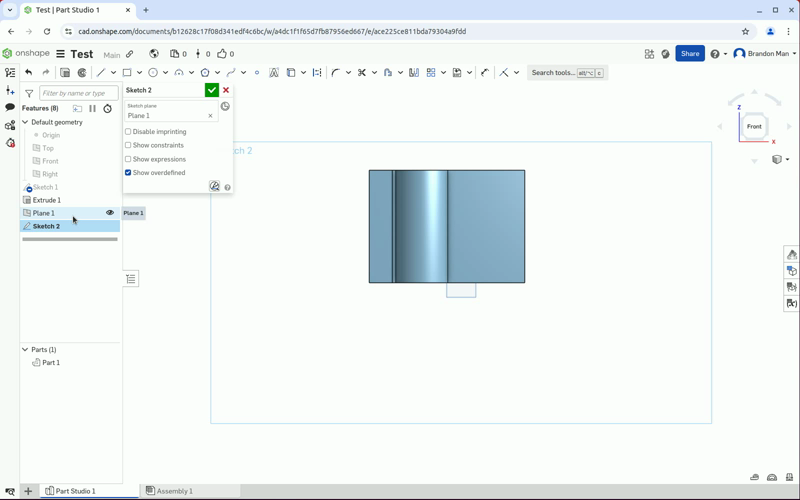
mouse_move(73, 352)
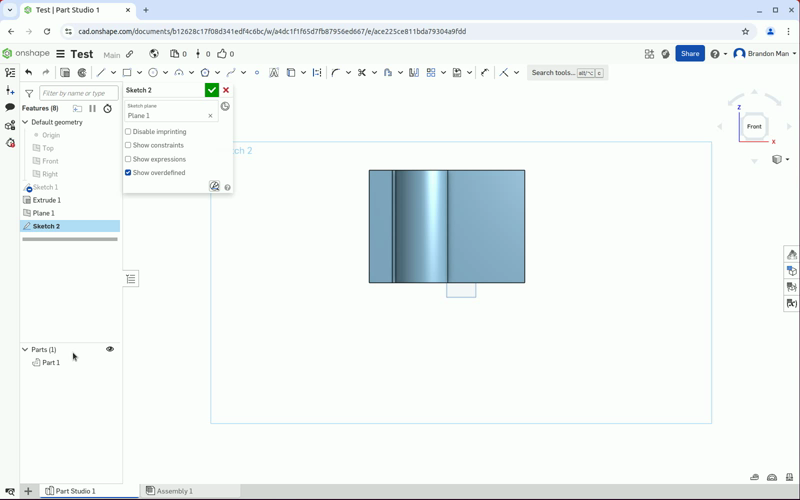
key(y)
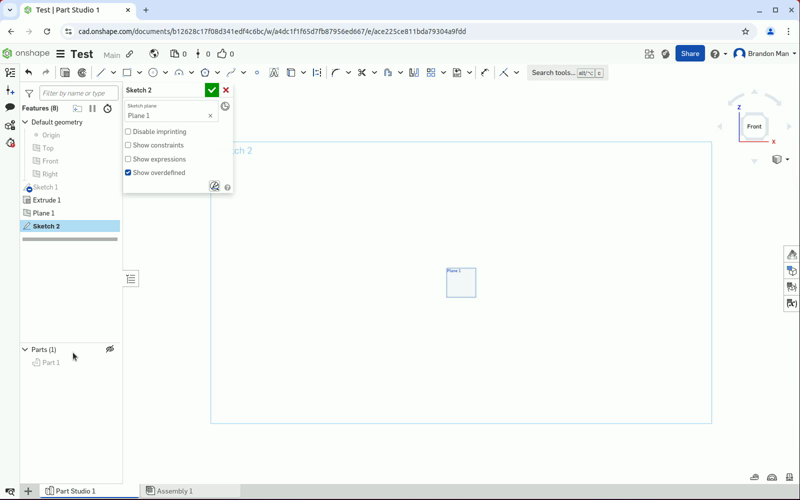
key(c)
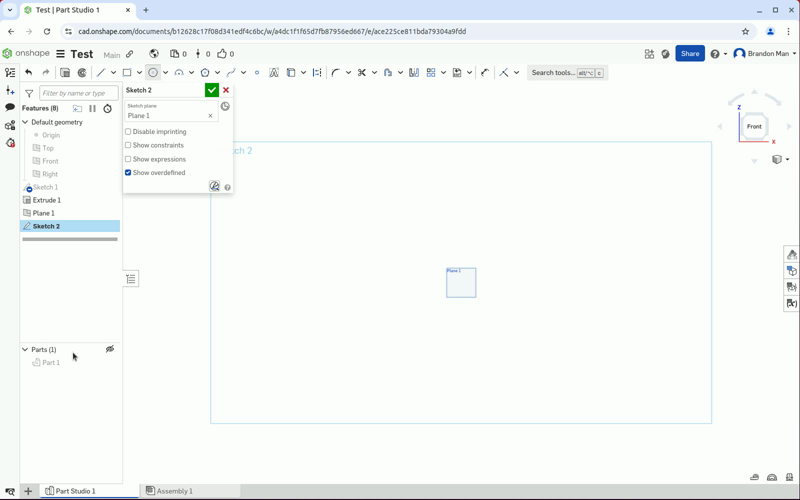
key_down(shift)
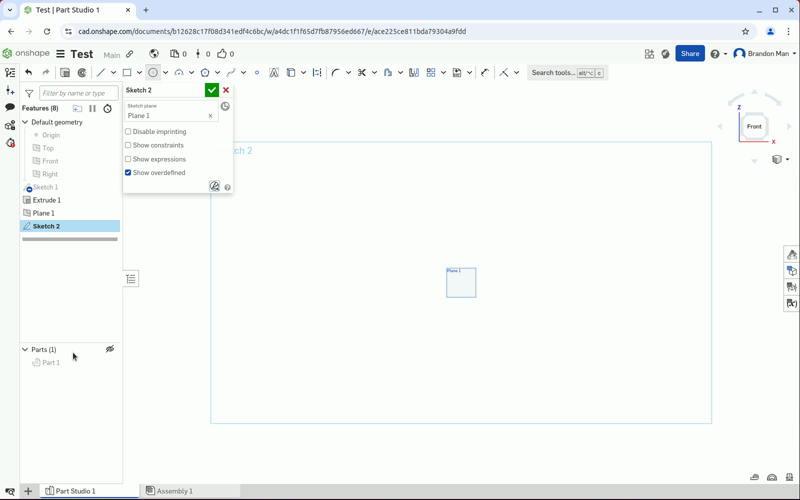
mouse_move(501, 205)
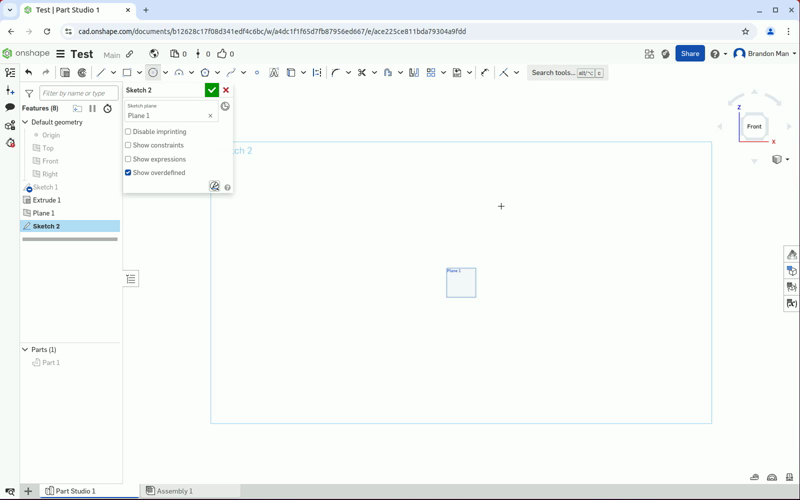
click(501, 205)
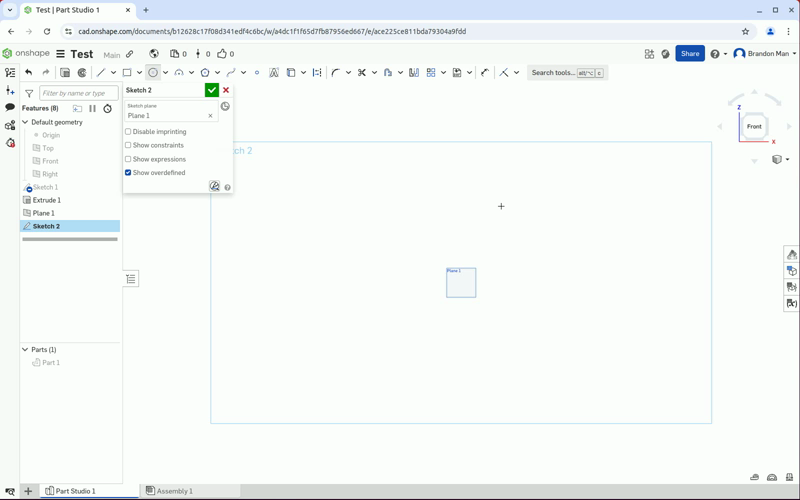
key_up(shift)
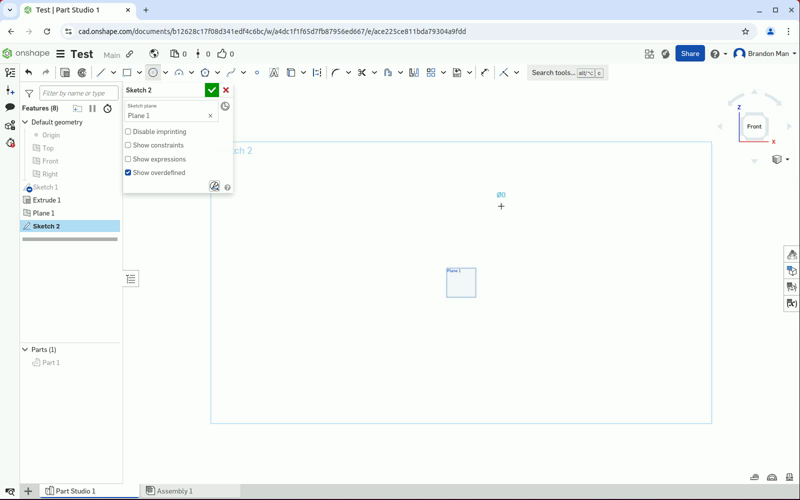
mouse_move(512, 205)
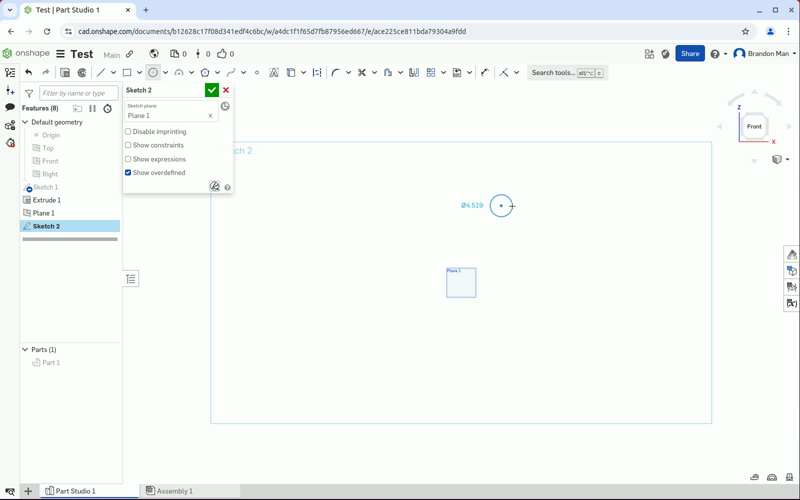
click(512, 205)
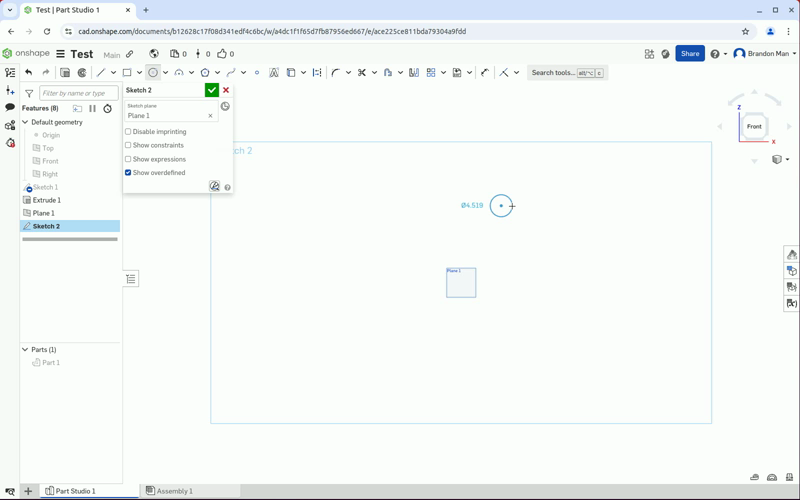
key(esc)
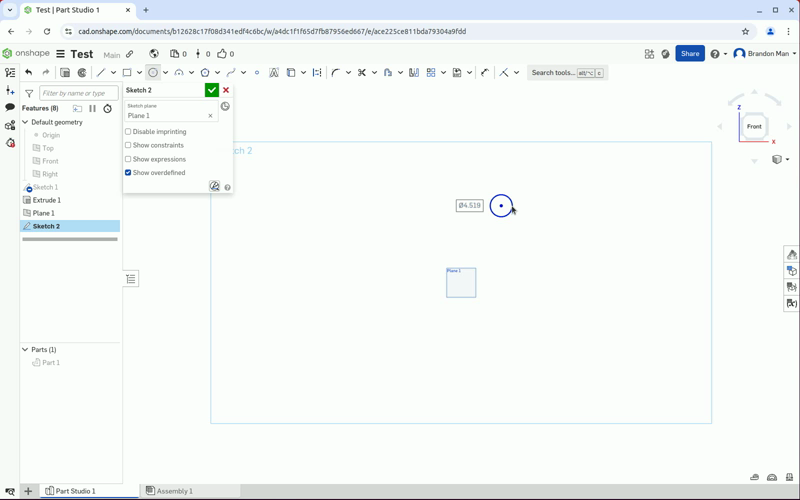
mouse_move(509, 206)
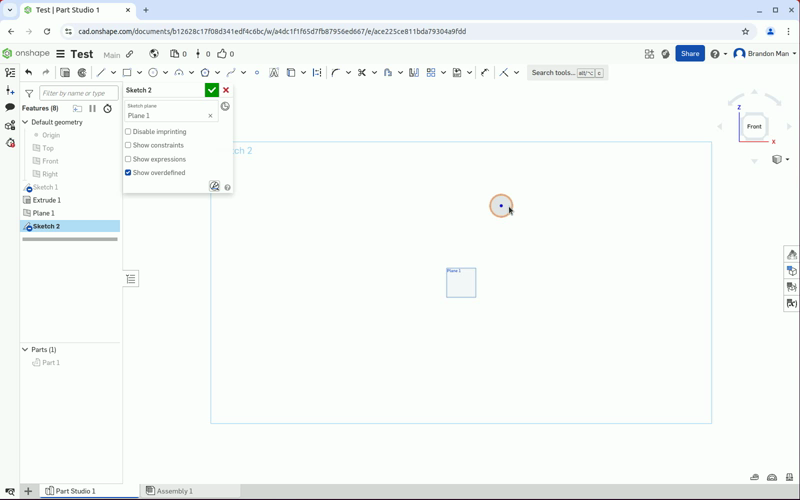
scroll(6)
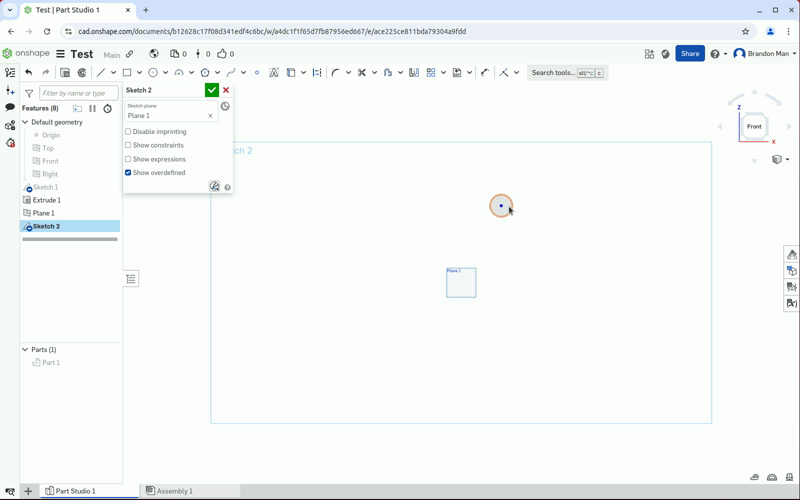
scroll(6)
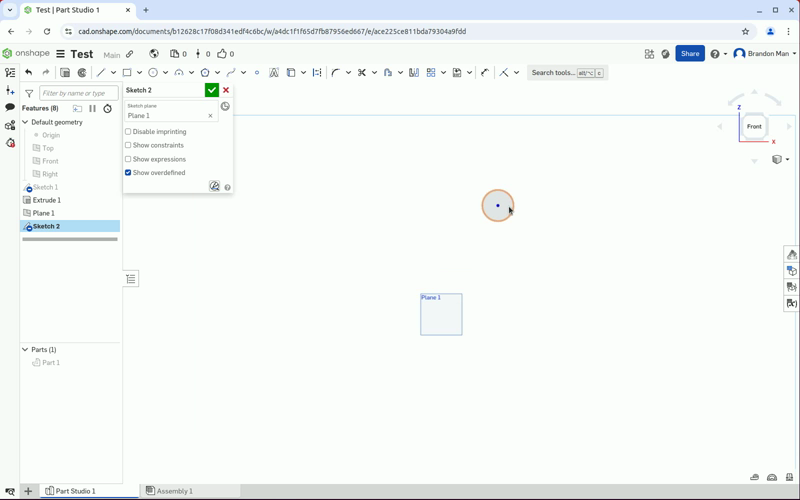
scroll(6)
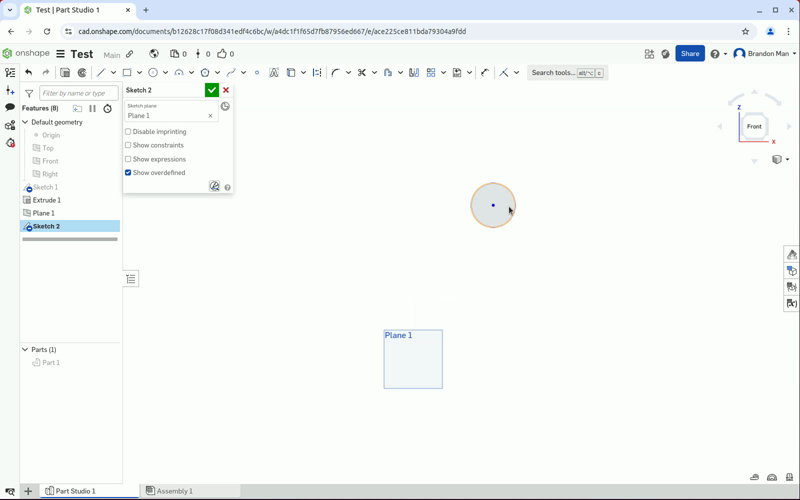
scroll(6)
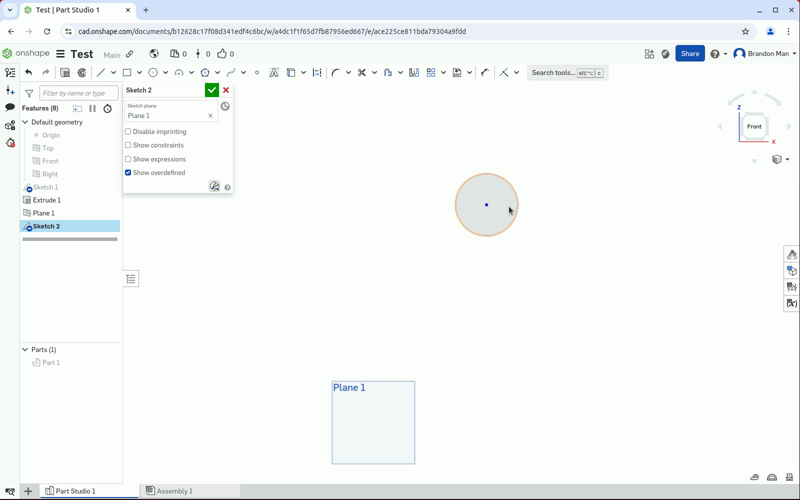
scroll(6)
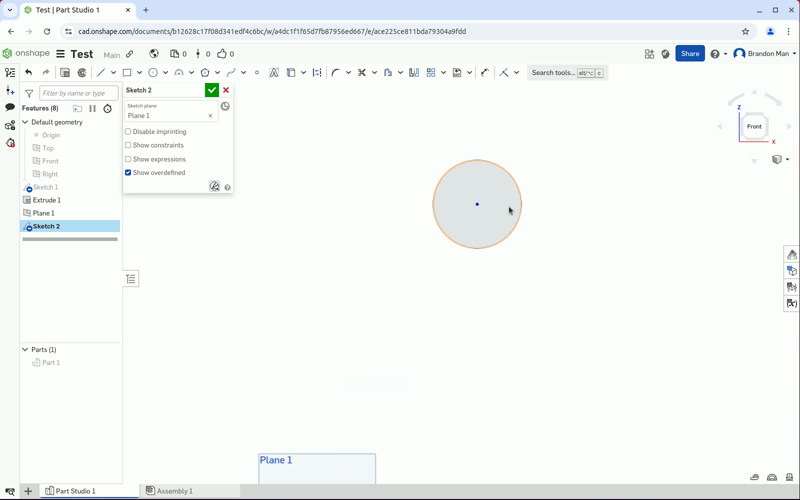
scroll(6)
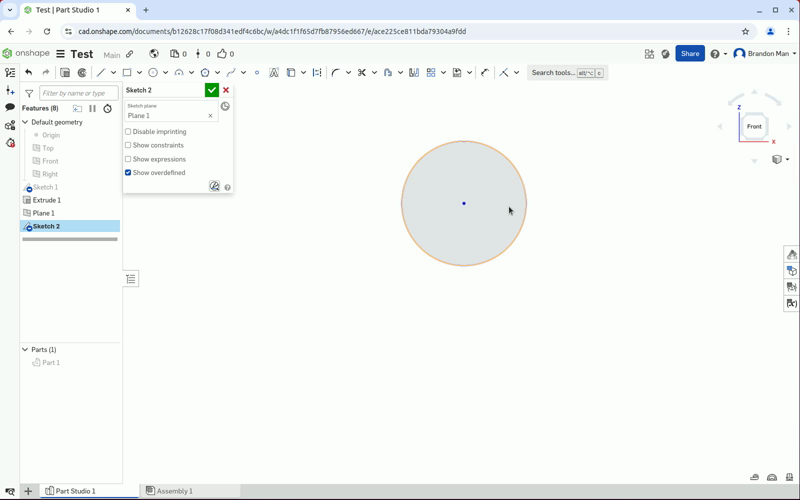
scroll(6)
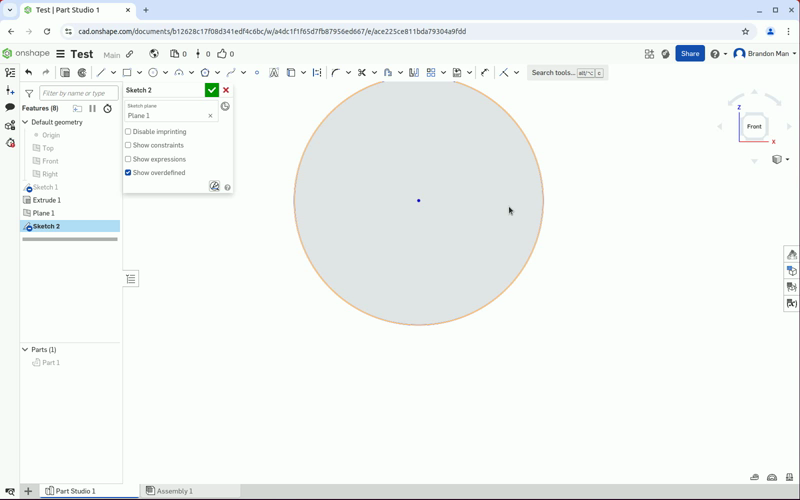
click(509, 206)
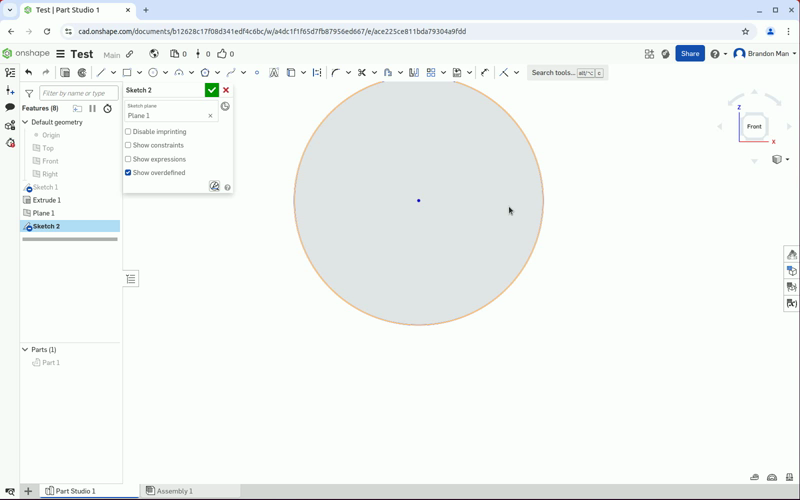
scroll(-6)
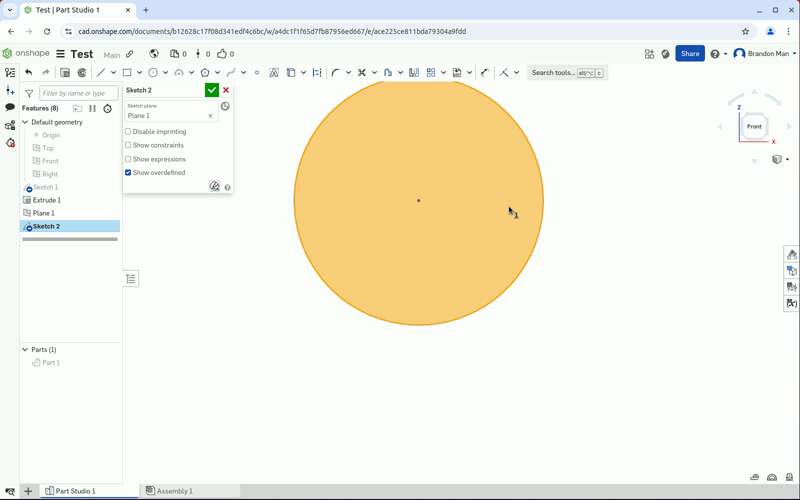
scroll(-6)
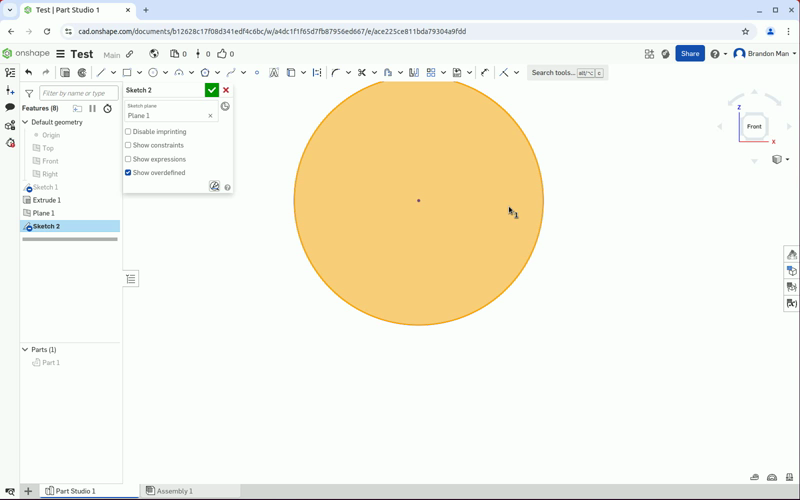
scroll(-6)
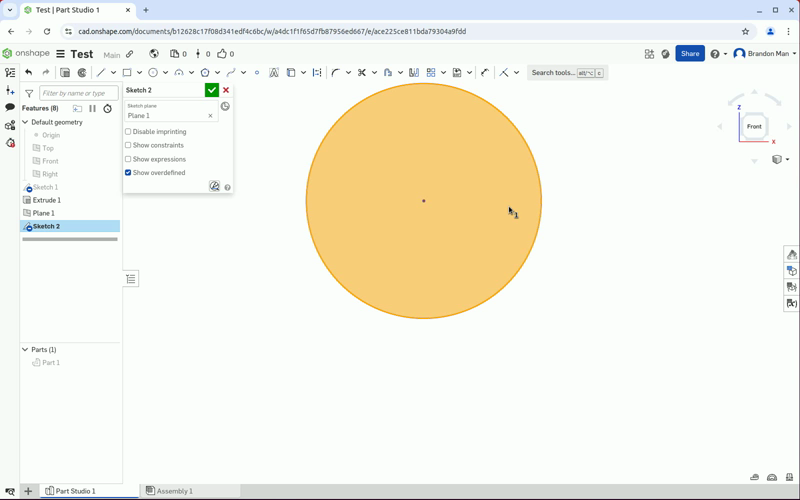
scroll(-6)
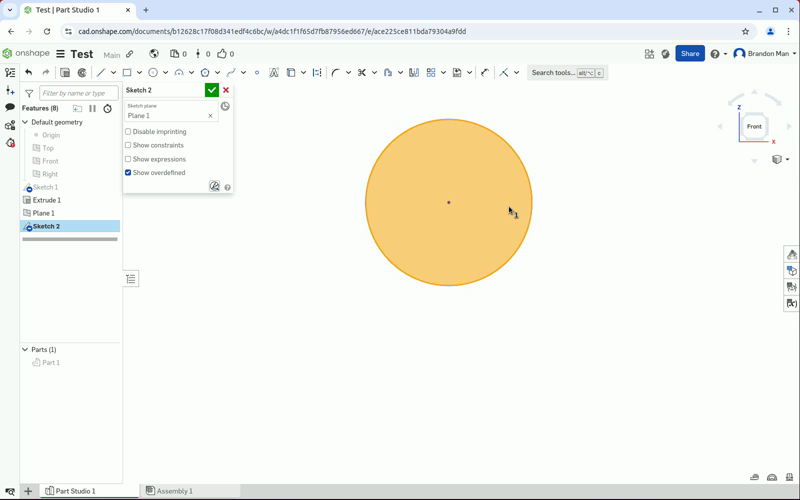
scroll(-6)
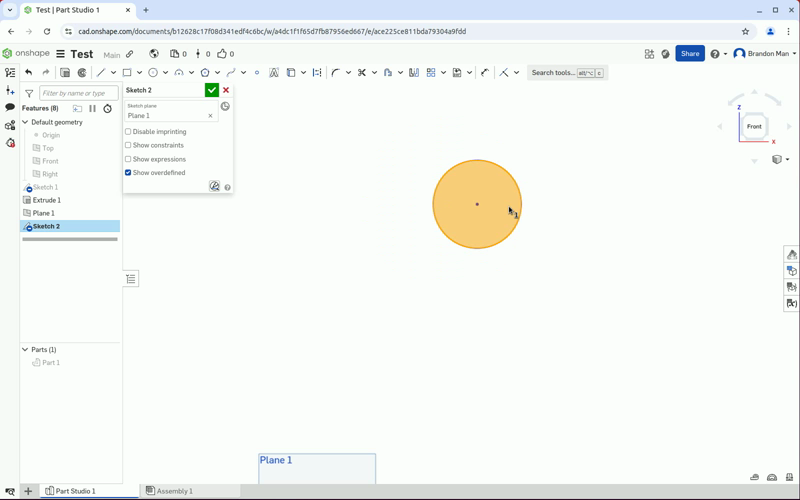
scroll(-6)
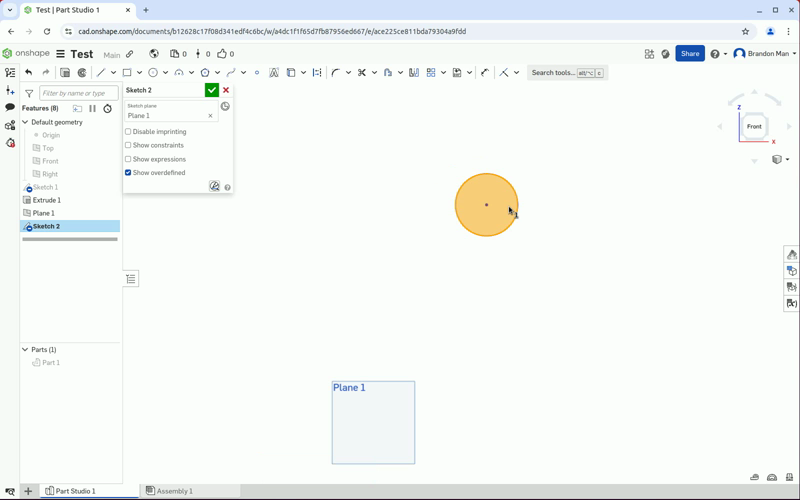
scroll(-6)
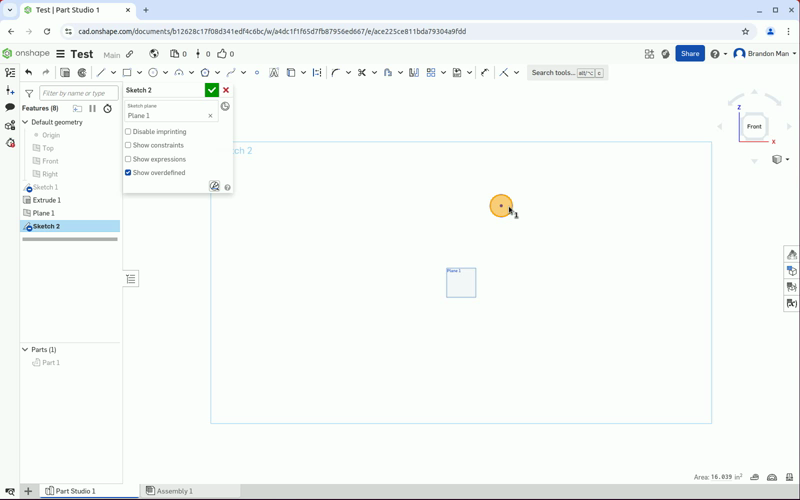
mouse_move(73, 352)
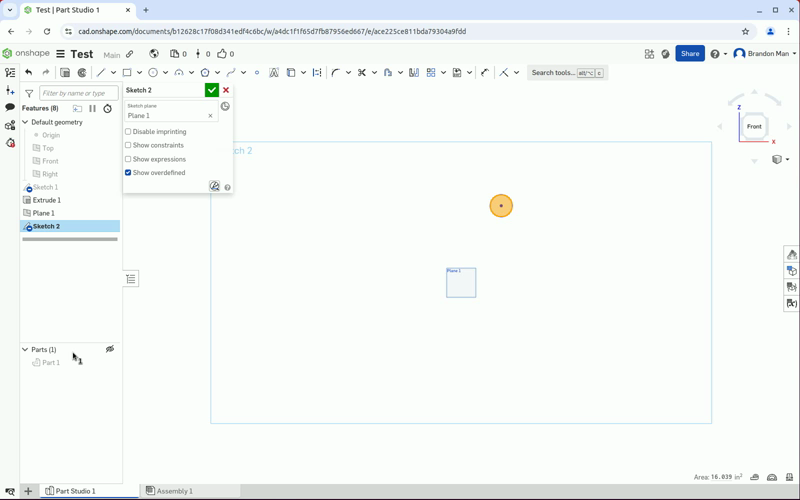
key(shift+y)
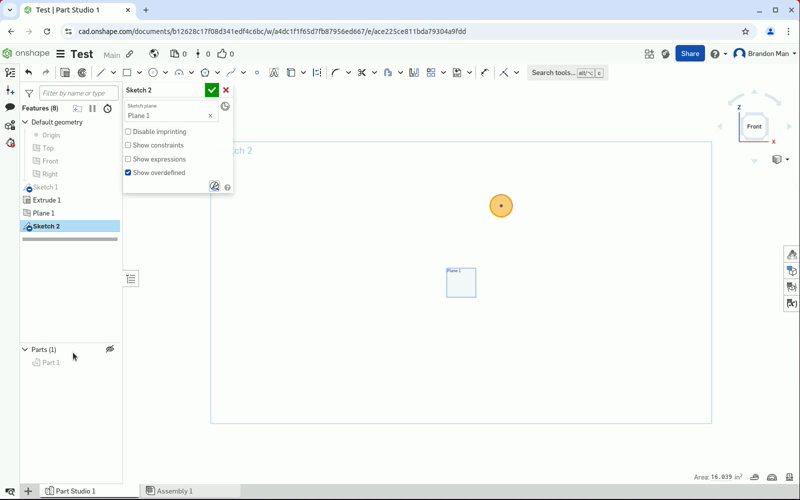
key(shift+e)
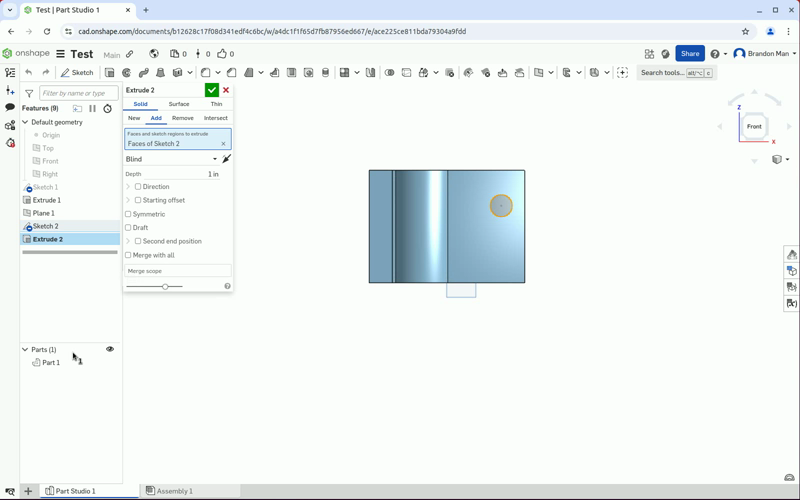
mouse_move(143, 106)
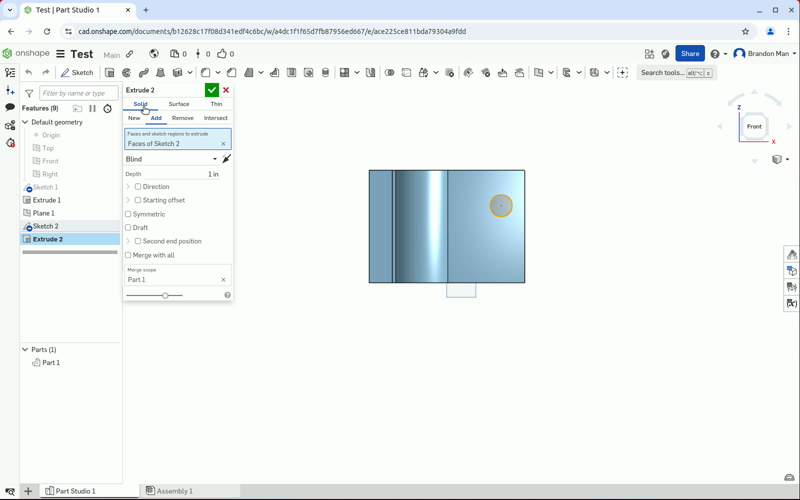
click(143, 106)
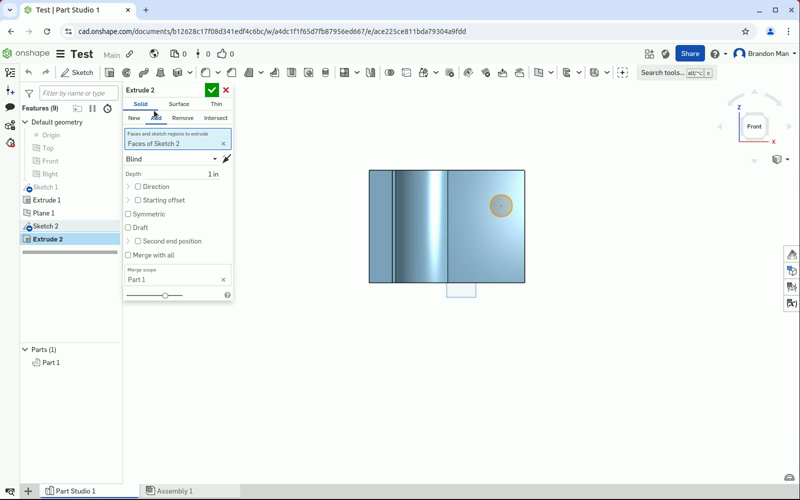
mouse_move(186, 120)
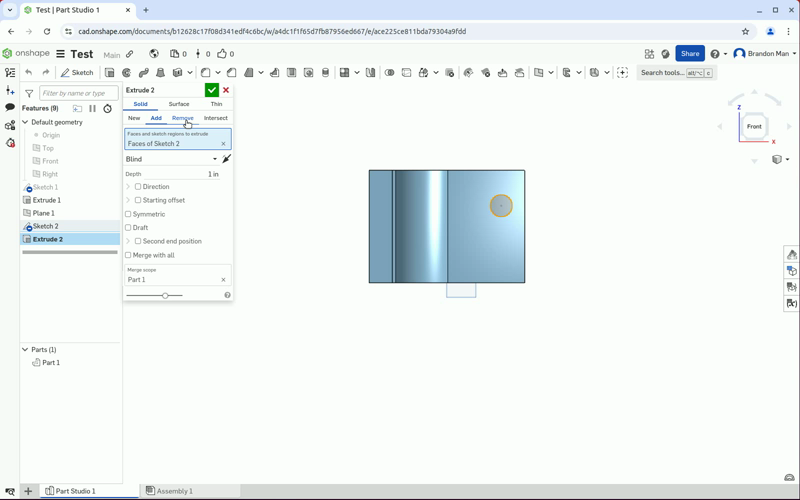
click(186, 120)
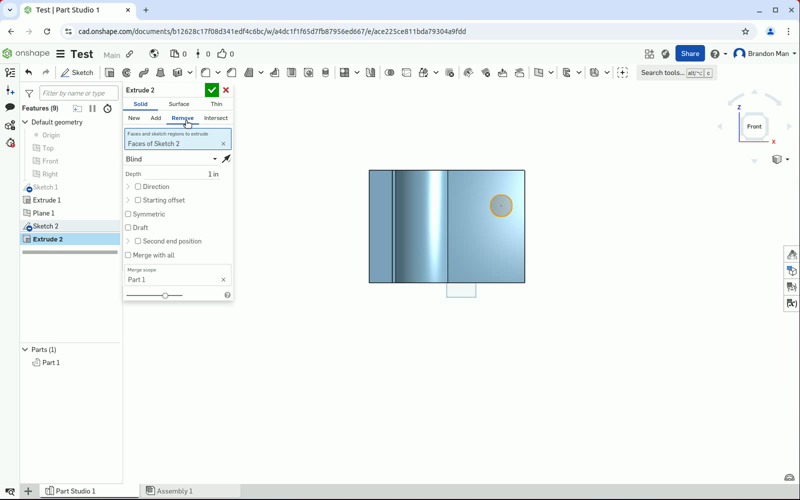
key(tab, 4)
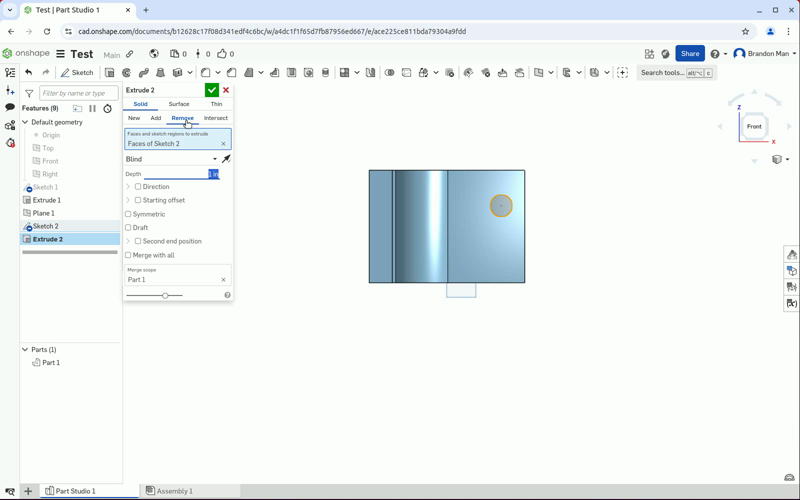
text(8.184)
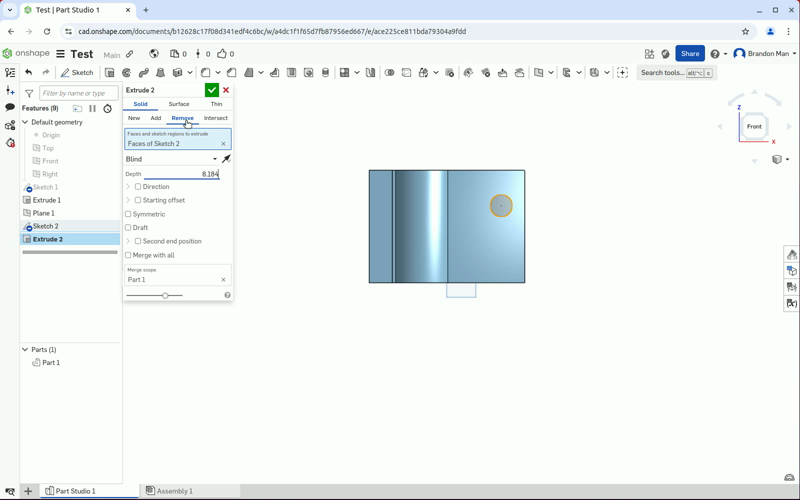
key(tab, 6)
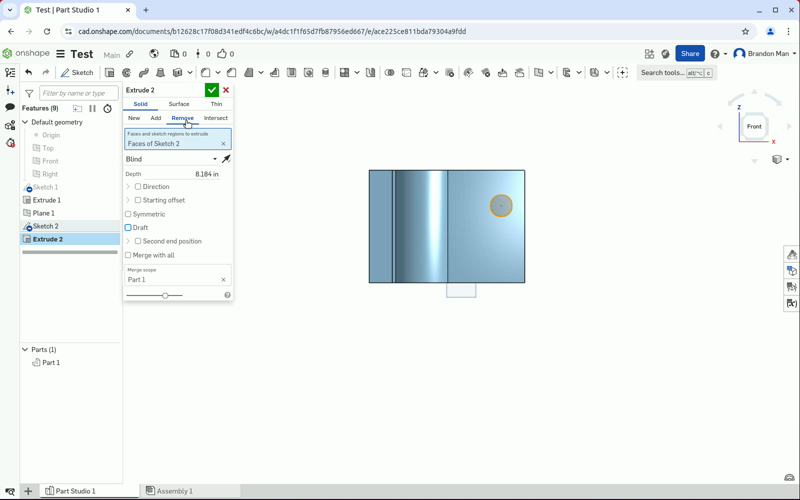
key(space)
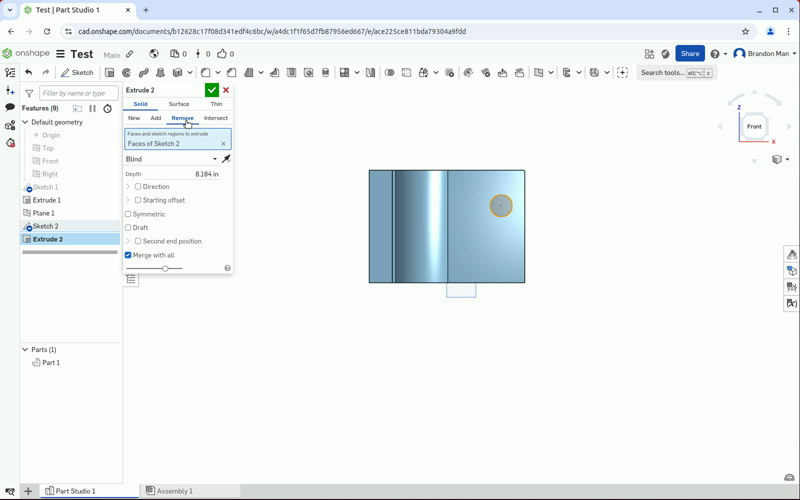
key(enter)
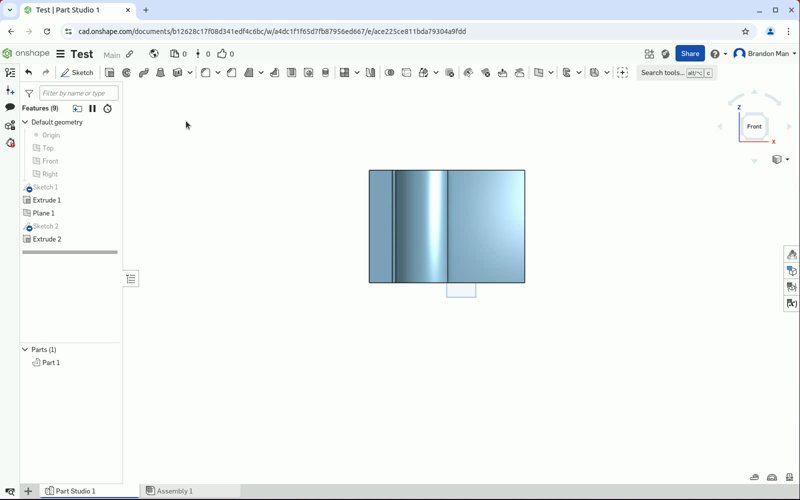
key(shift+h)
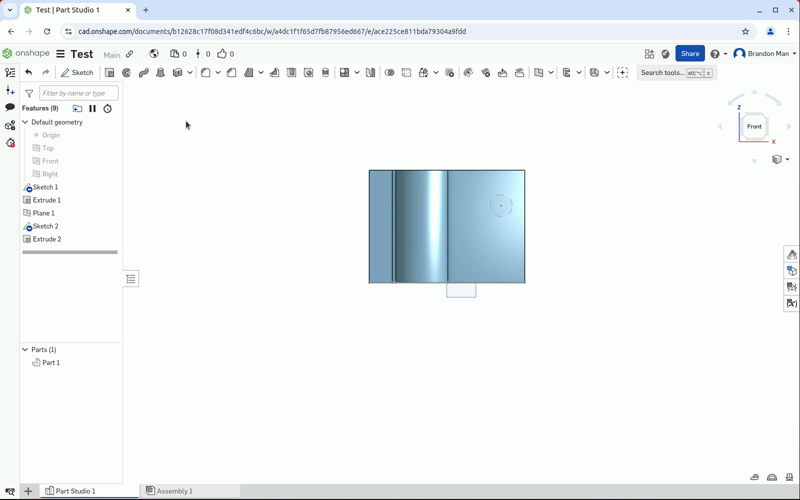
key(shift+h)
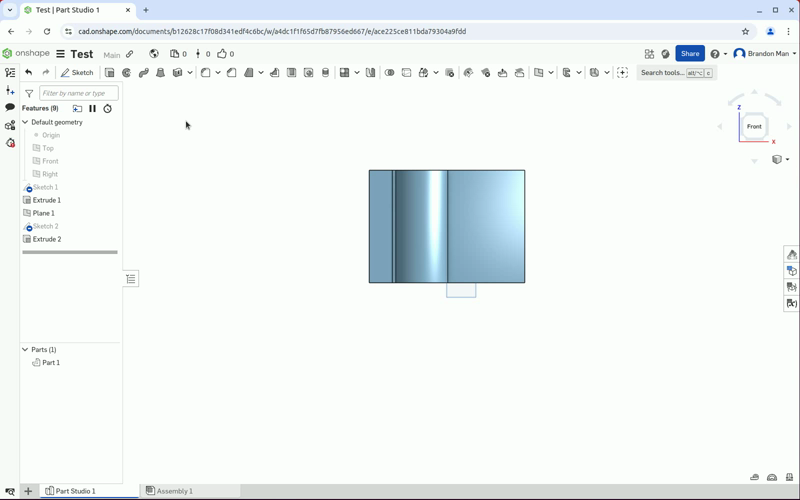
mouse_move(73, 189)
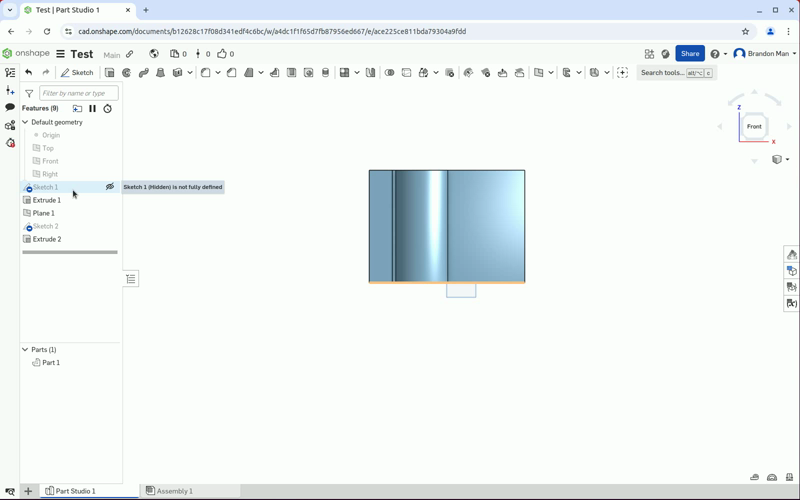
click(73, 189)
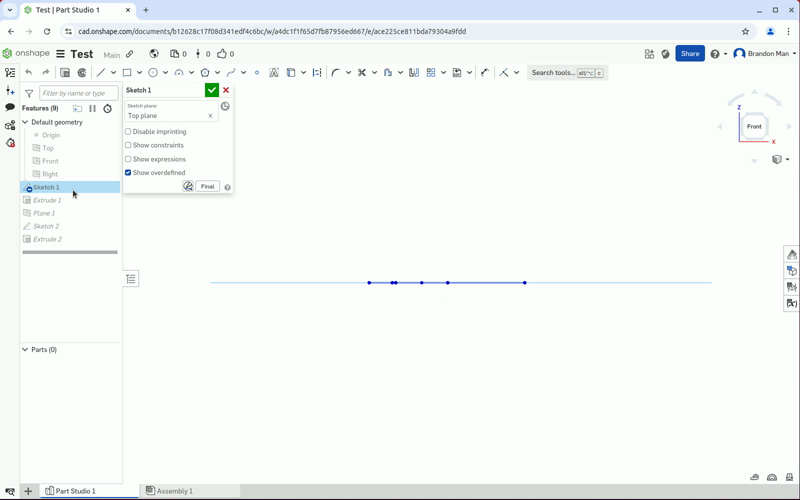
mouse_move(229, 92)
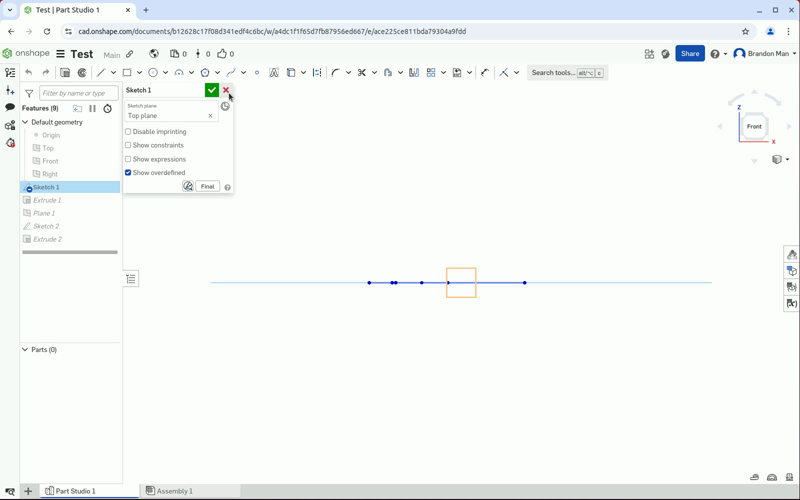
click(229, 92)
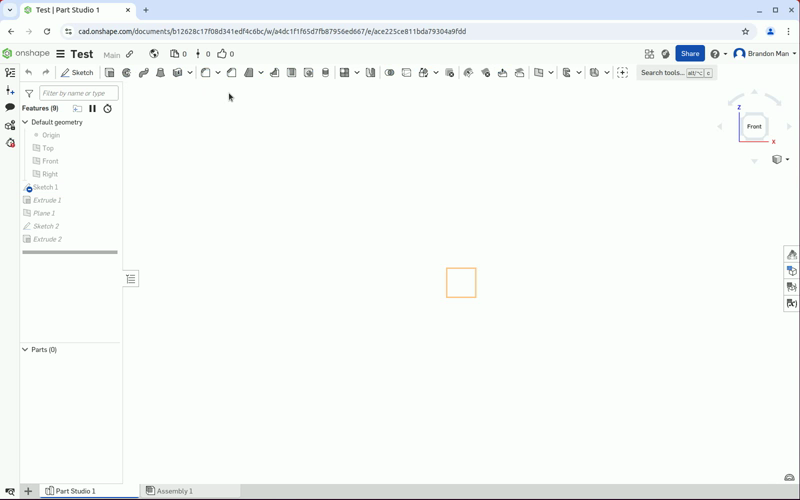
key(shift+s)
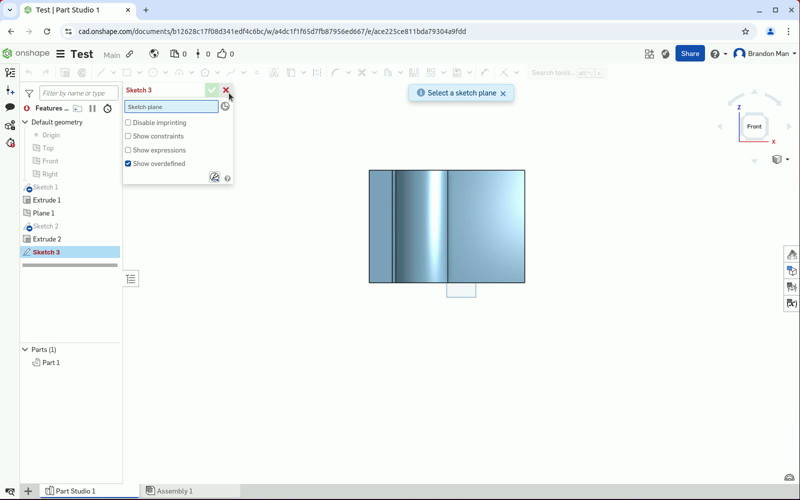
mouse_move(73, 215)
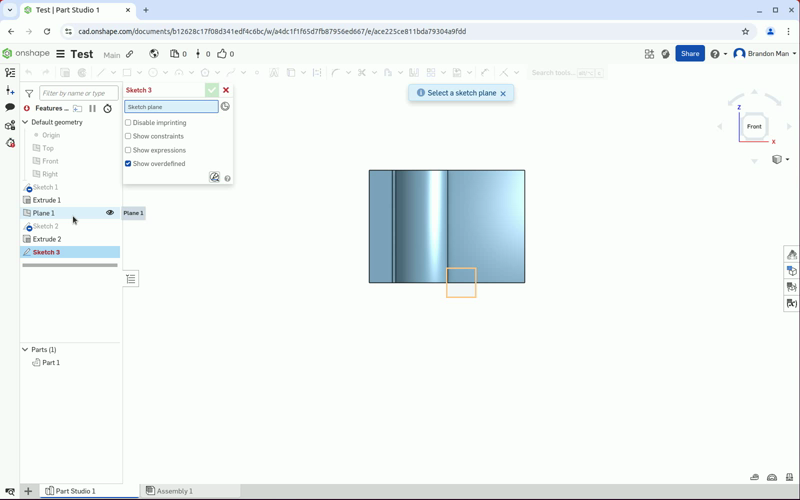
click(73, 215)
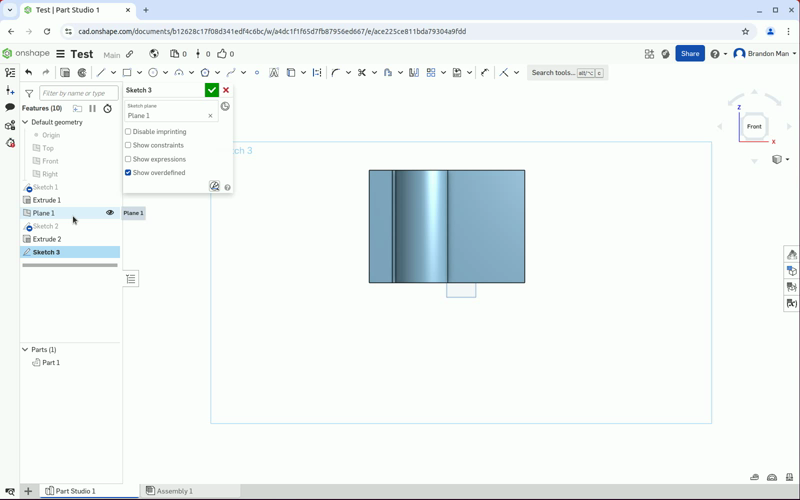
mouse_move(73, 352)
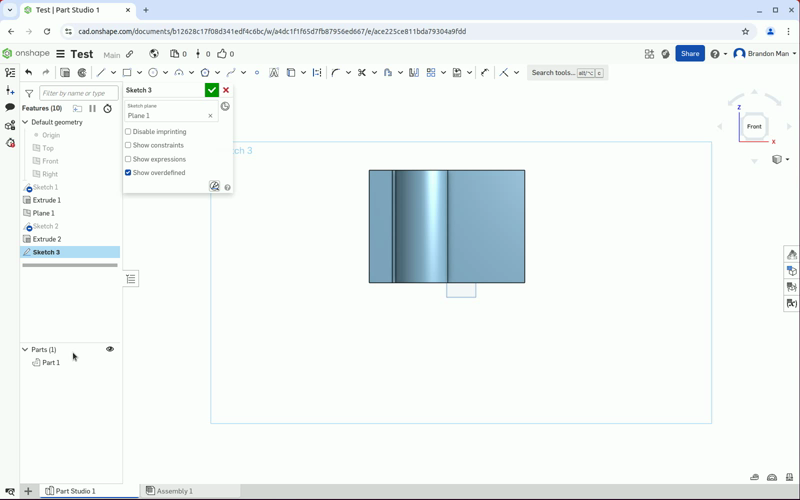
key(y)
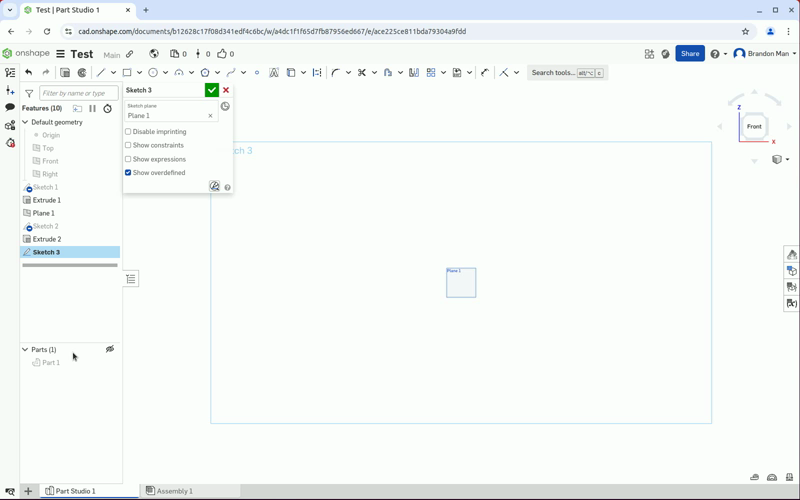
key(c)
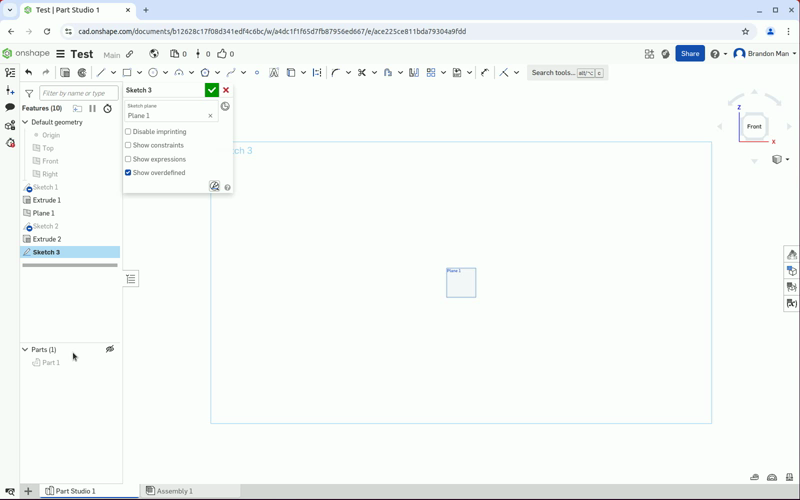
key_down(shift)
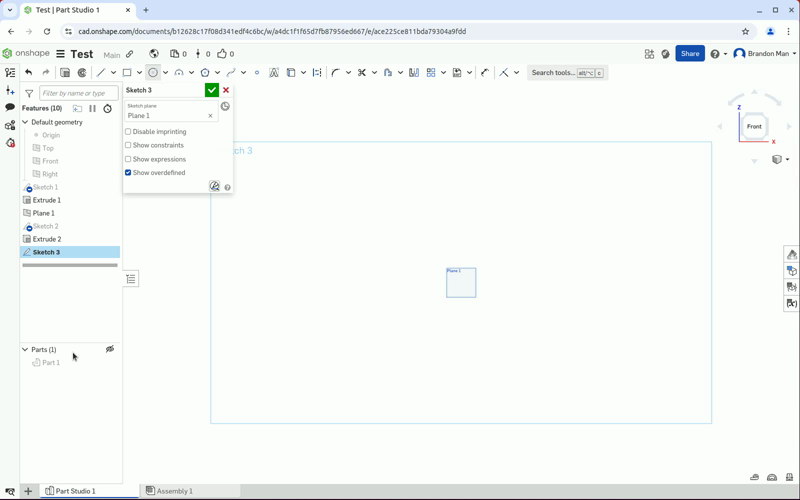
mouse_move(502, 266)
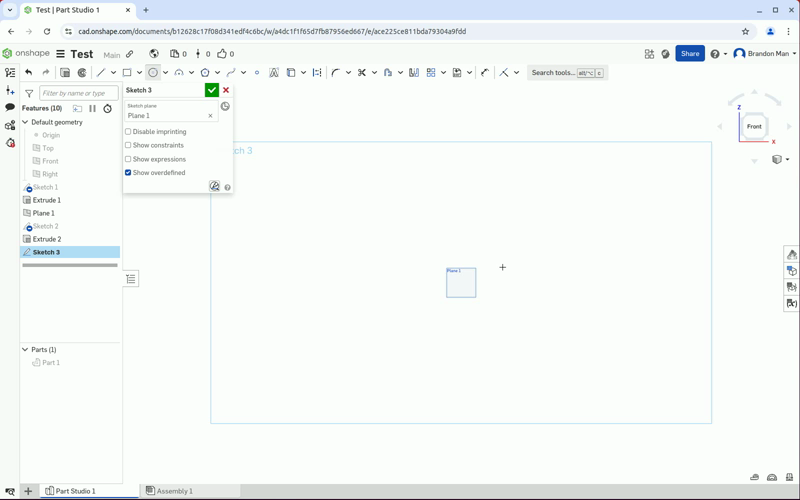
click(502, 266)
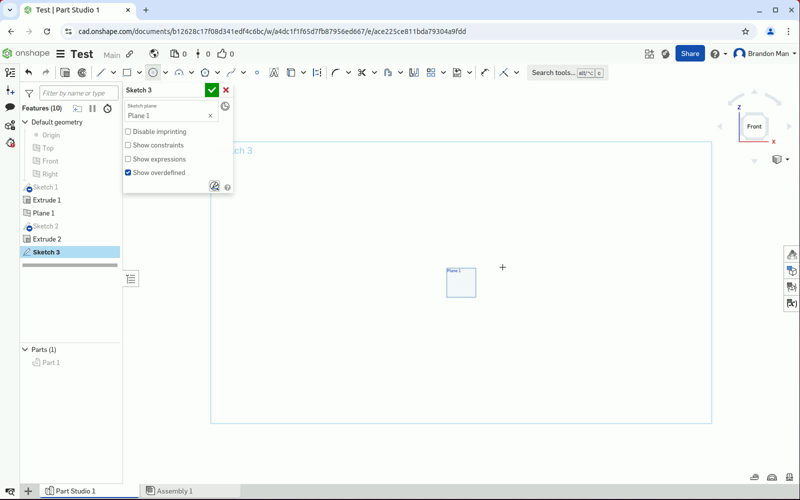
key_up(shift)
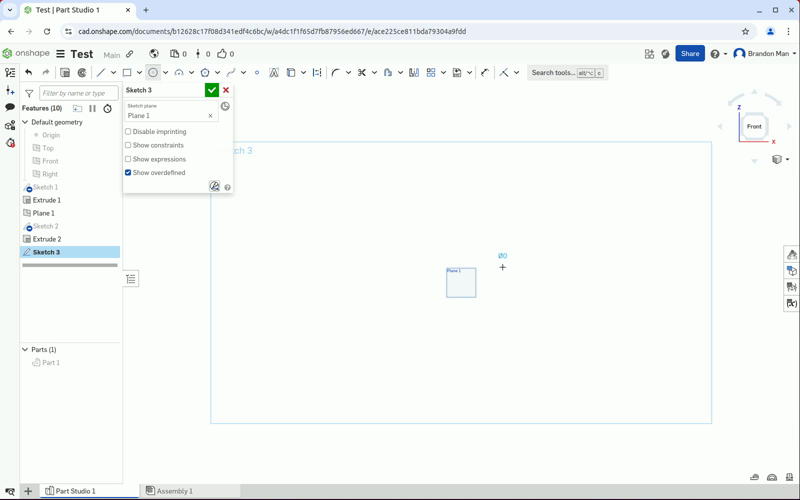
mouse_move(513, 266)
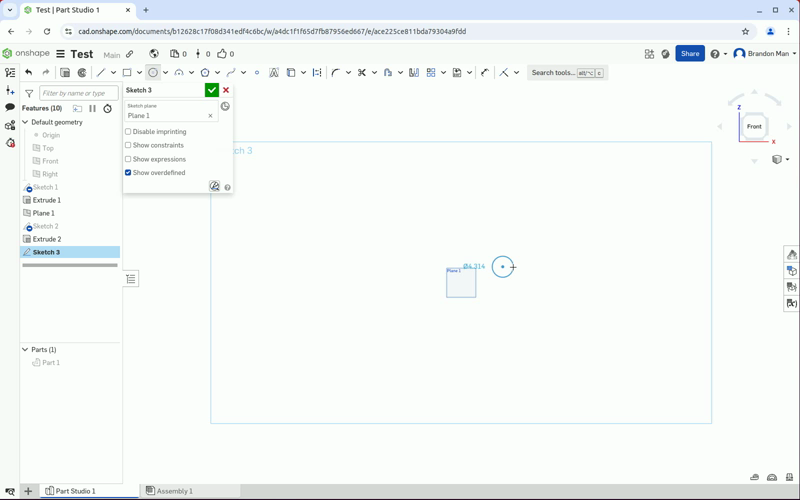
click(513, 266)
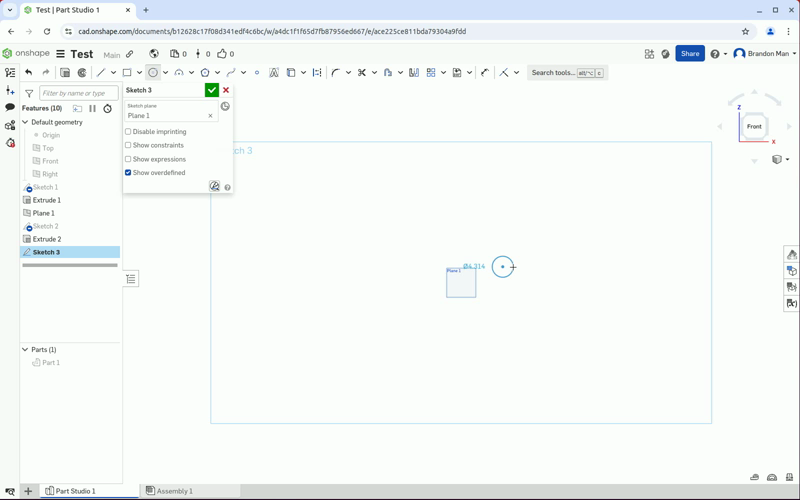
key(esc)
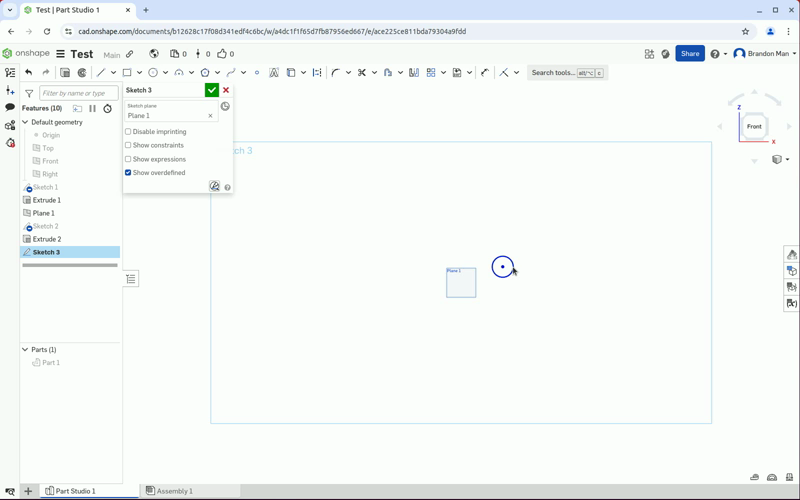
mouse_move(510, 265)
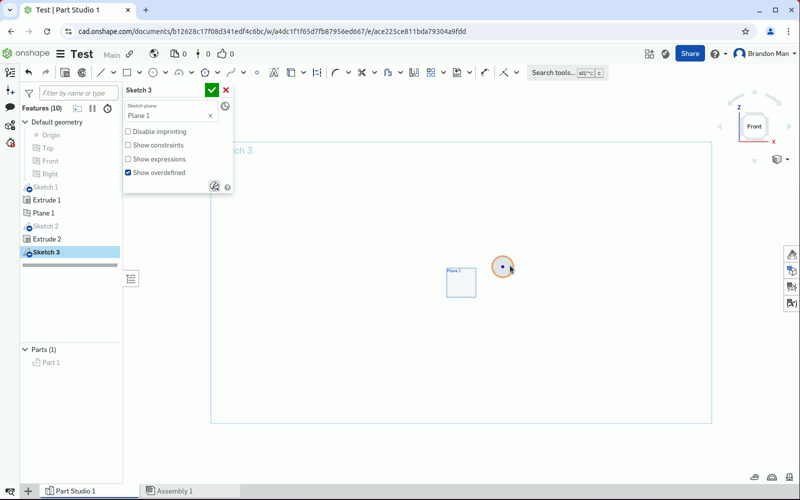
scroll(6)
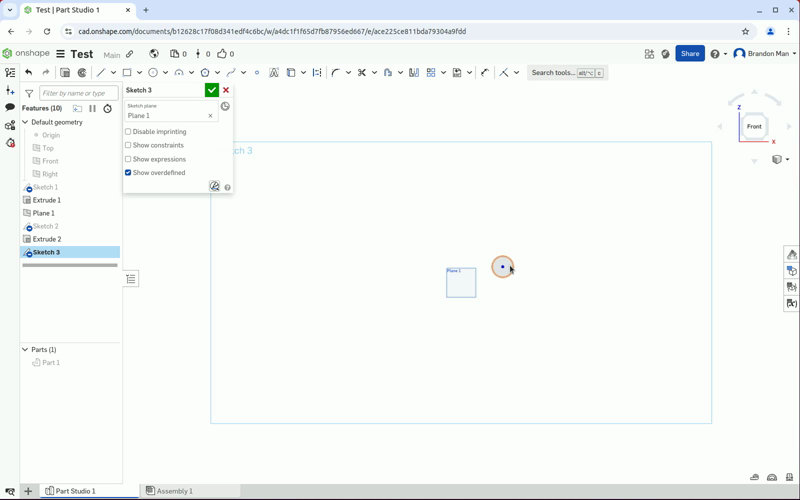
scroll(6)
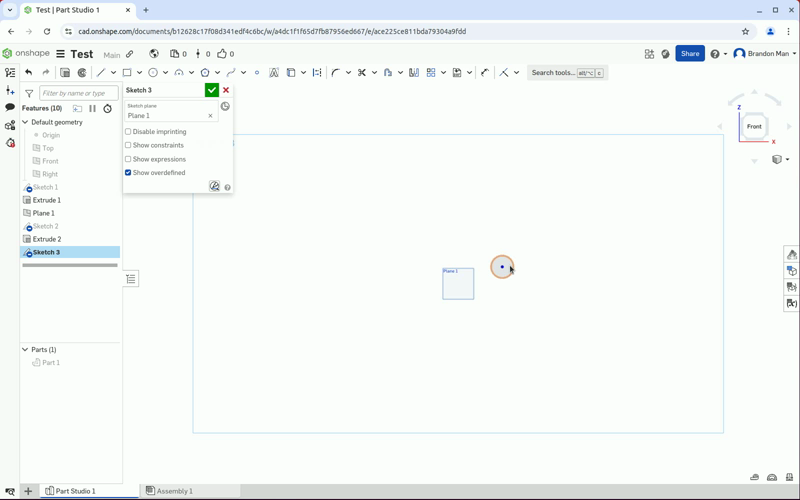
scroll(6)
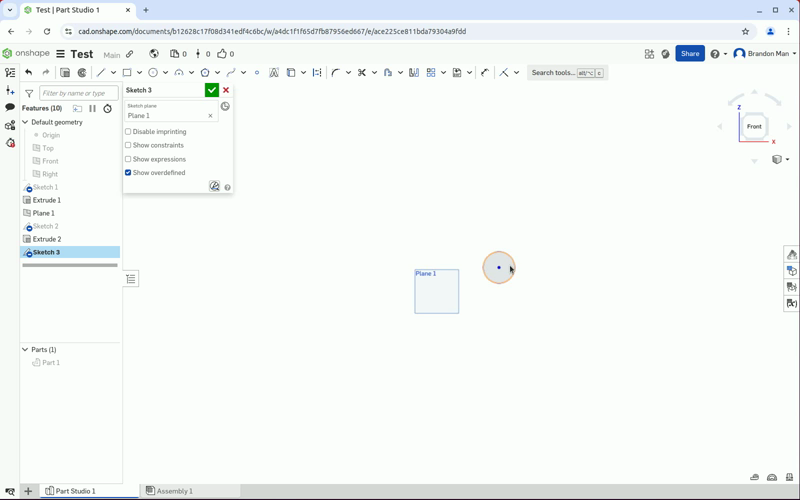
scroll(6)
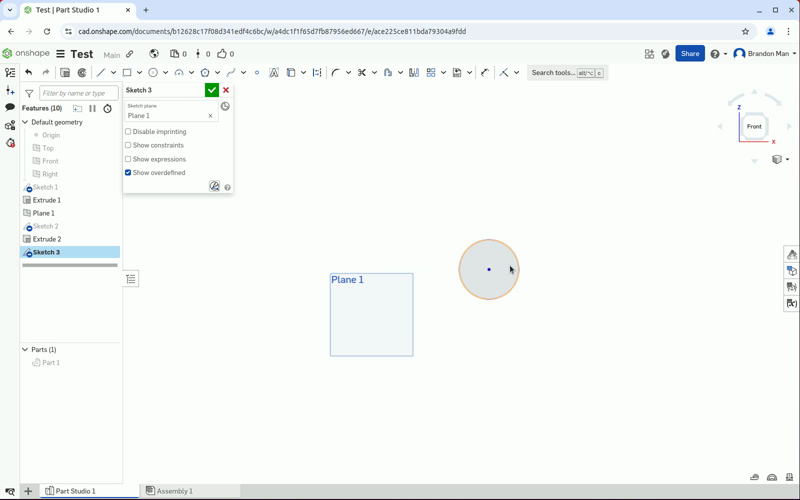
scroll(6)
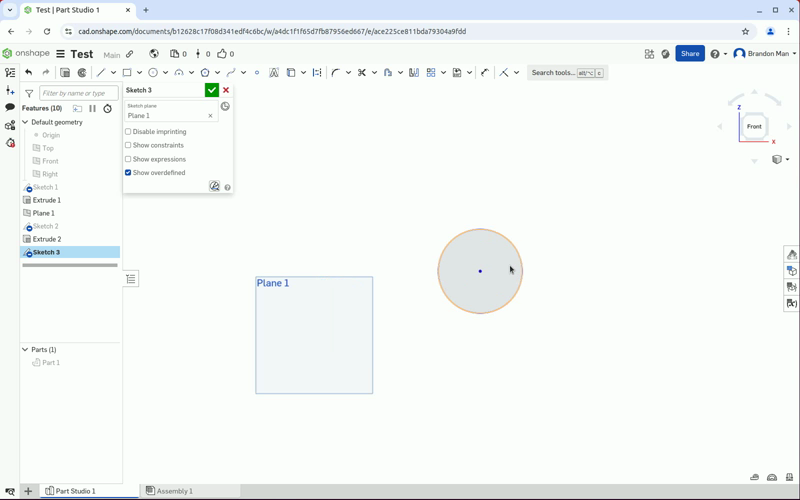
scroll(6)
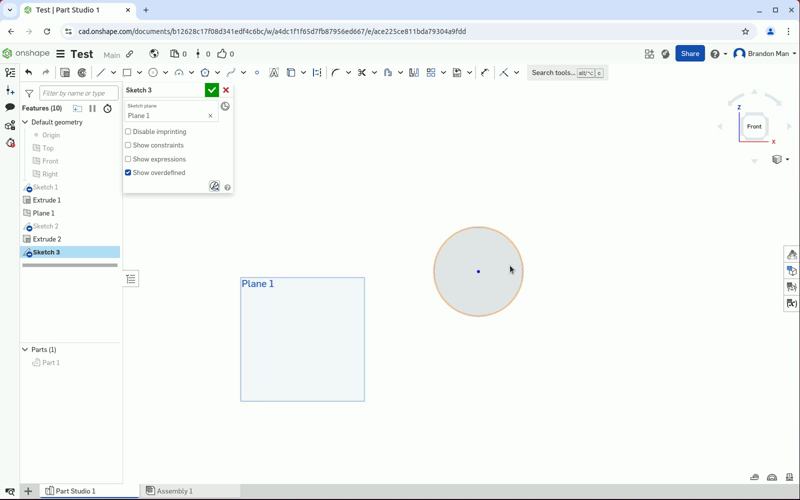
scroll(6)
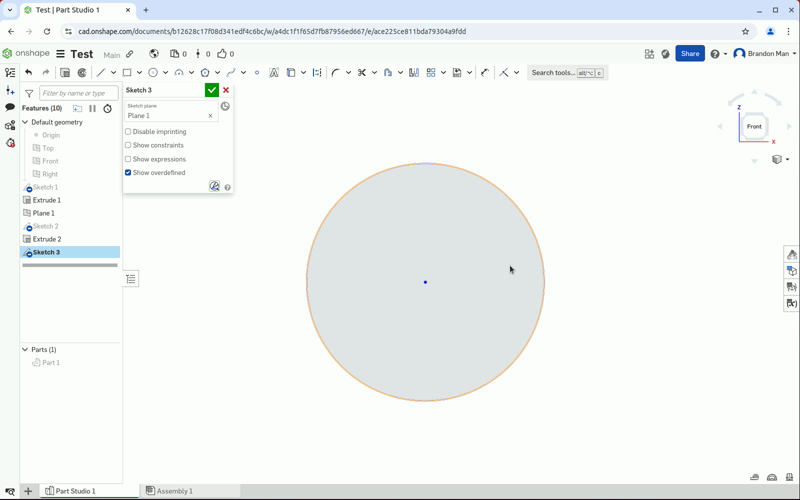
click(510, 265)
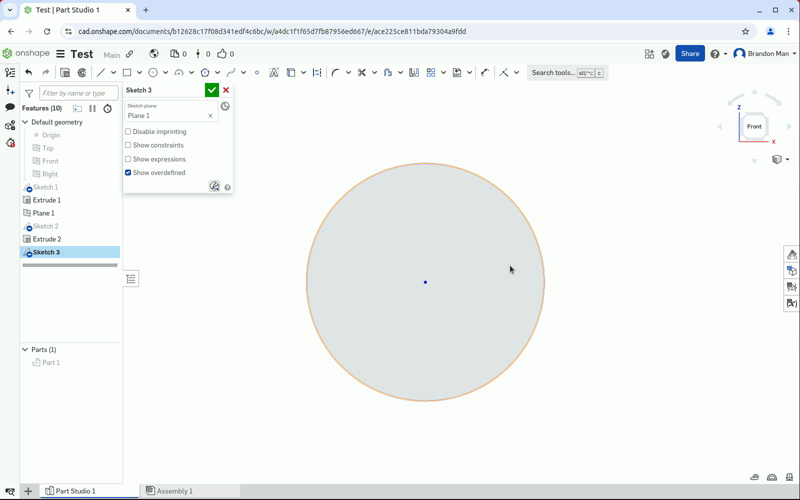
scroll(-6)
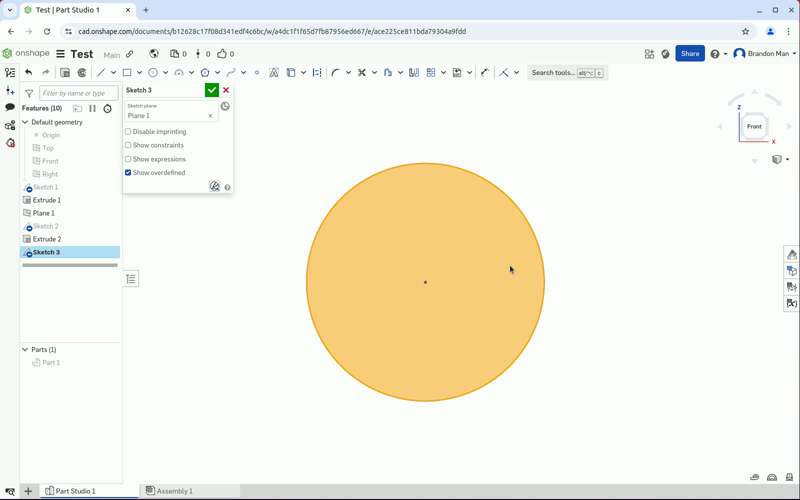
scroll(-6)
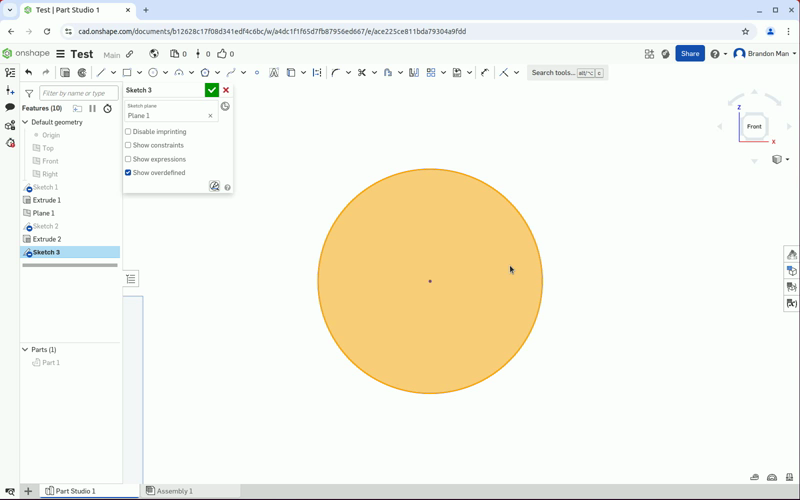
scroll(-6)
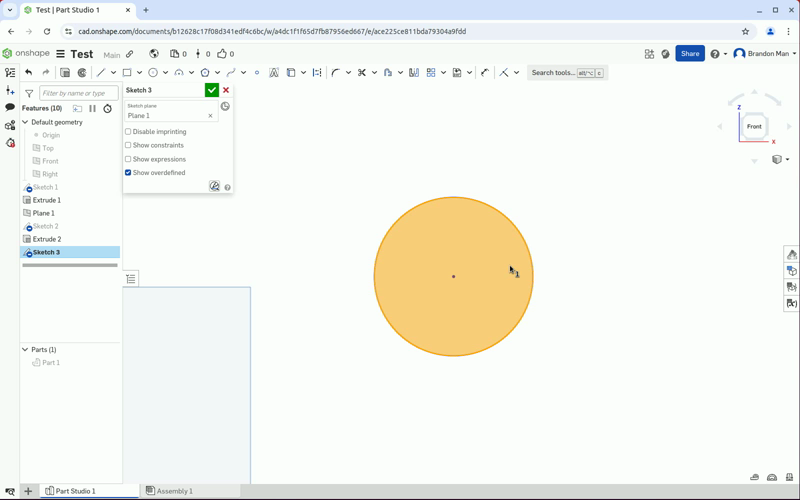
scroll(-6)
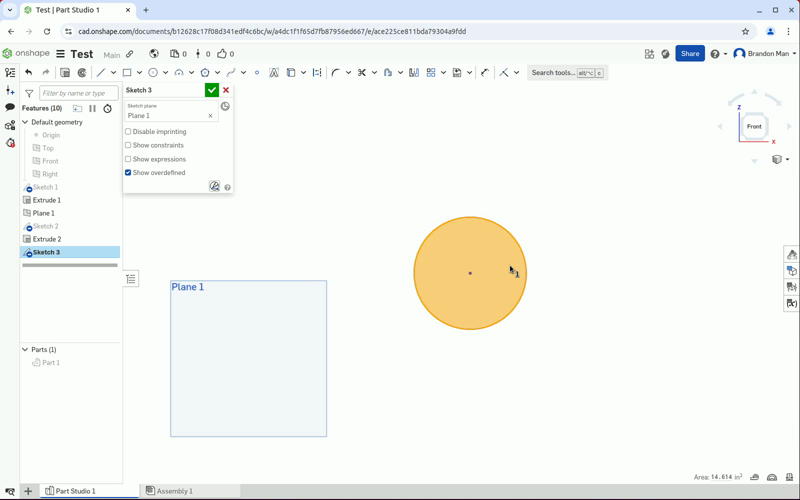
scroll(-6)
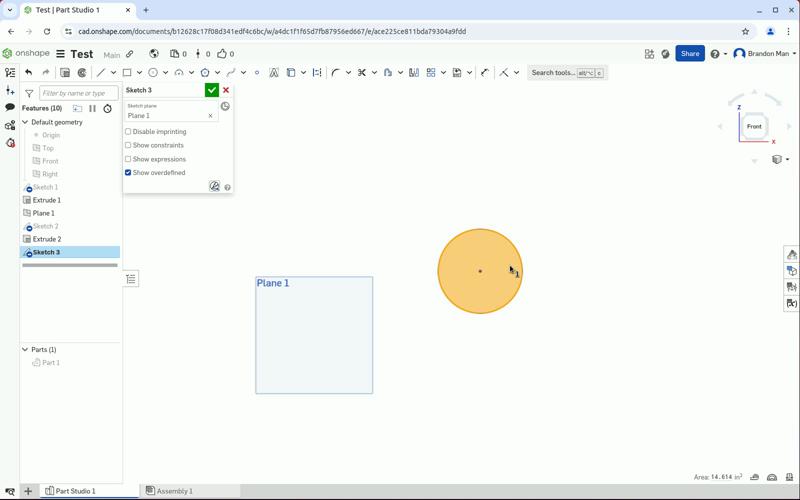
scroll(-6)
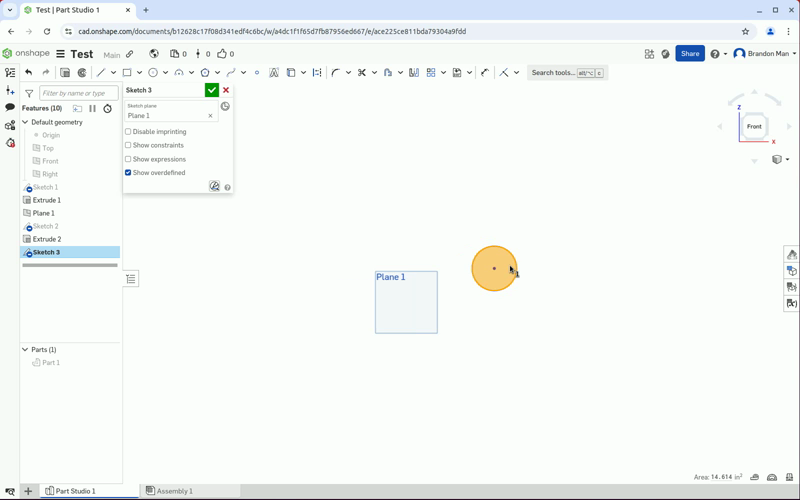
scroll(-6)
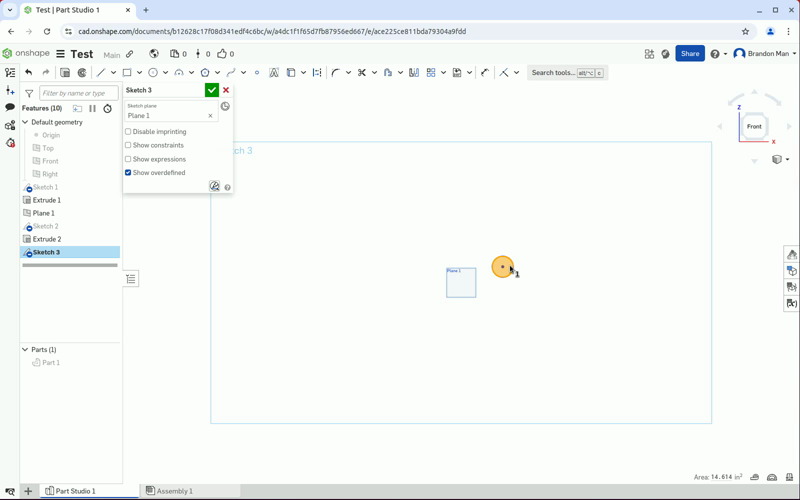
mouse_move(73, 352)
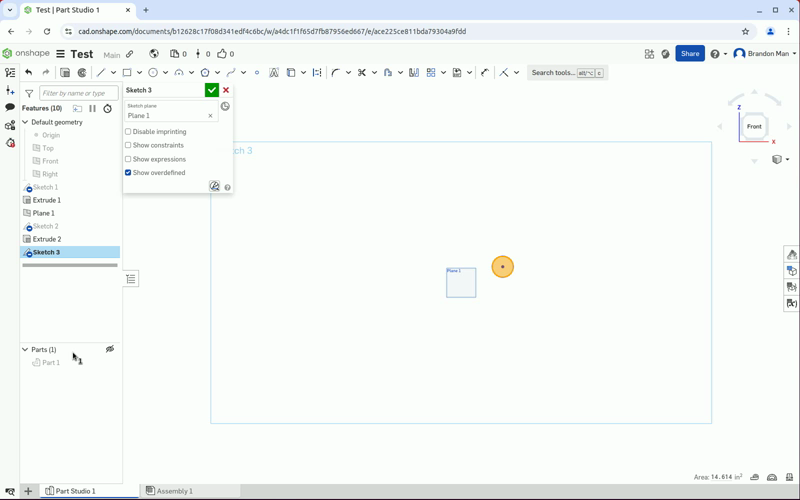
key(shift+y)
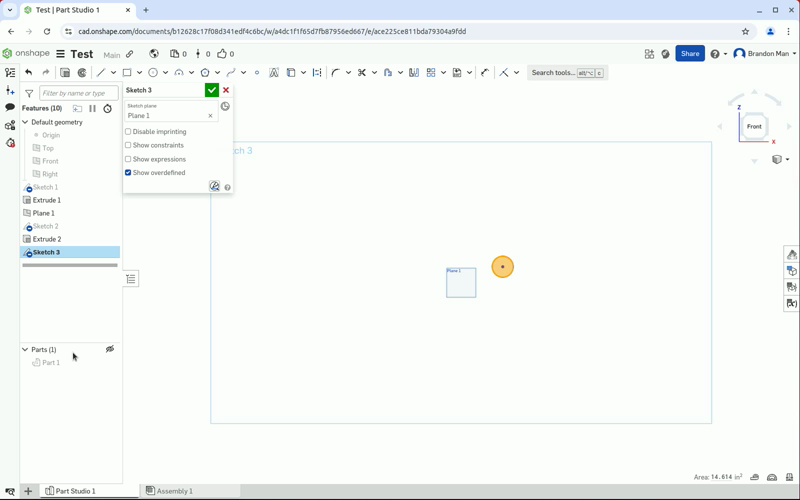
key(shift+e)
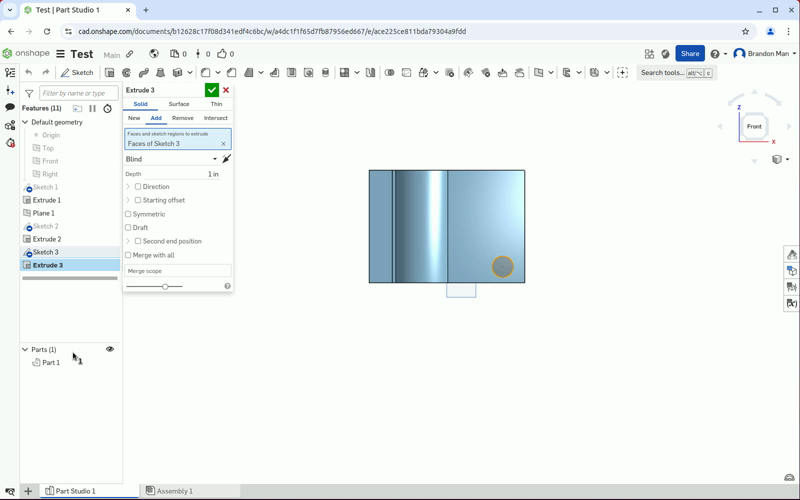
mouse_move(143, 106)
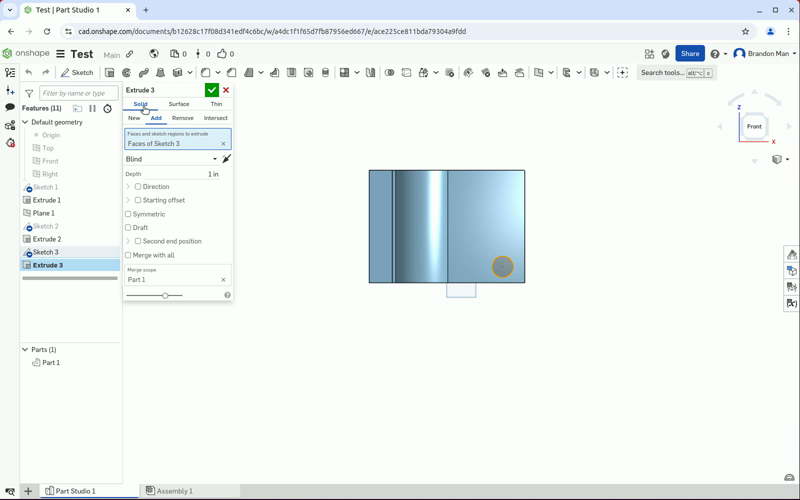
click(143, 106)
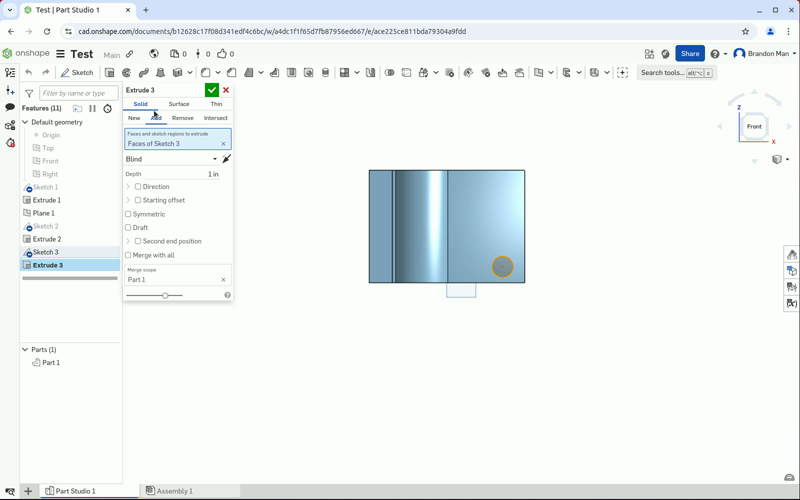
mouse_move(186, 120)
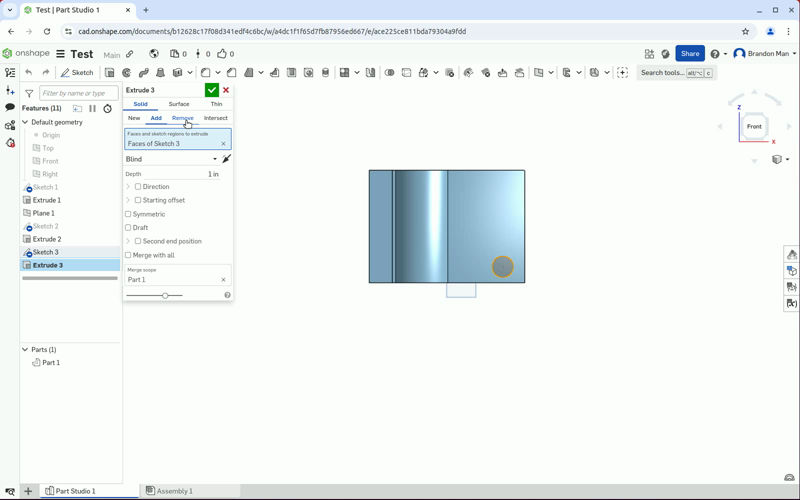
click(186, 120)
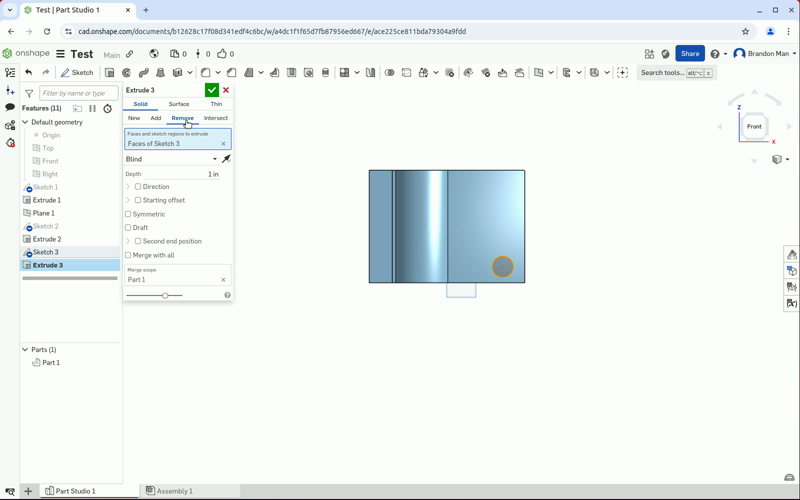
key(tab, 4)
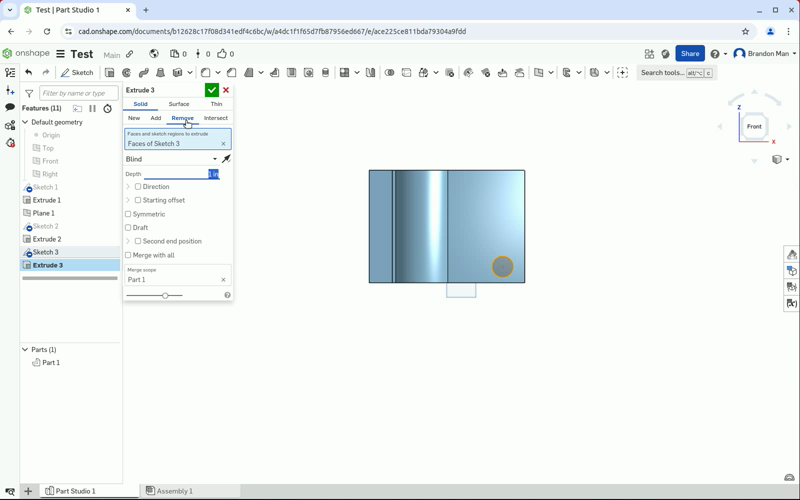
text(8.184)
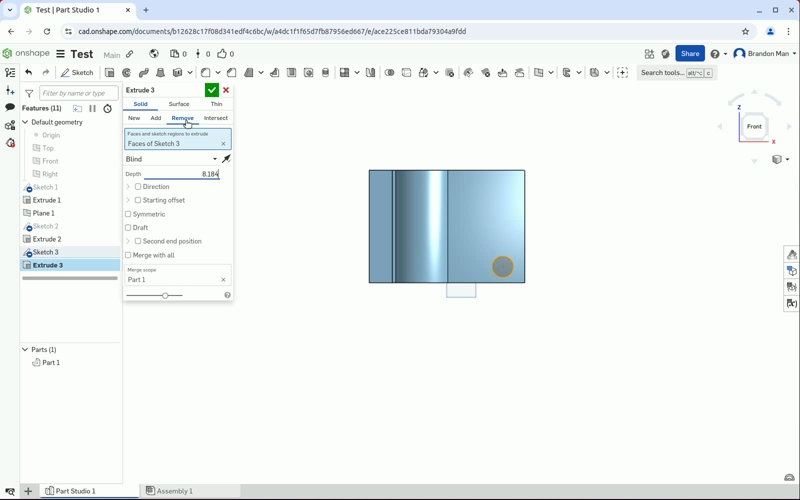
key(tab, 6)
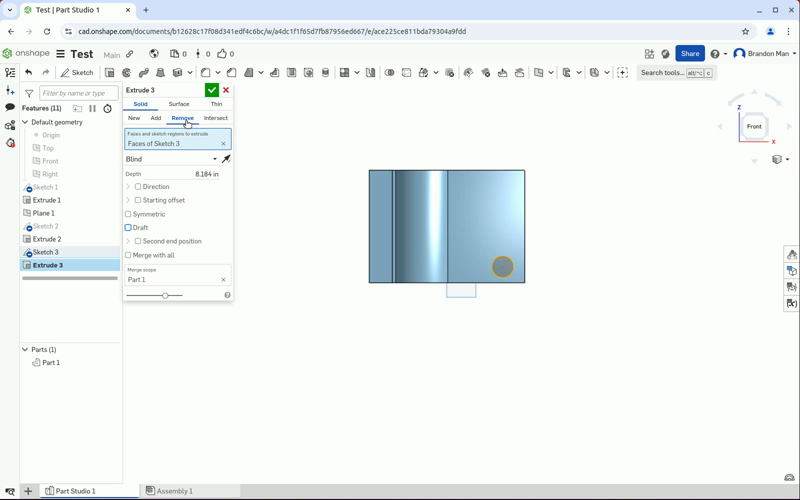
key(space)
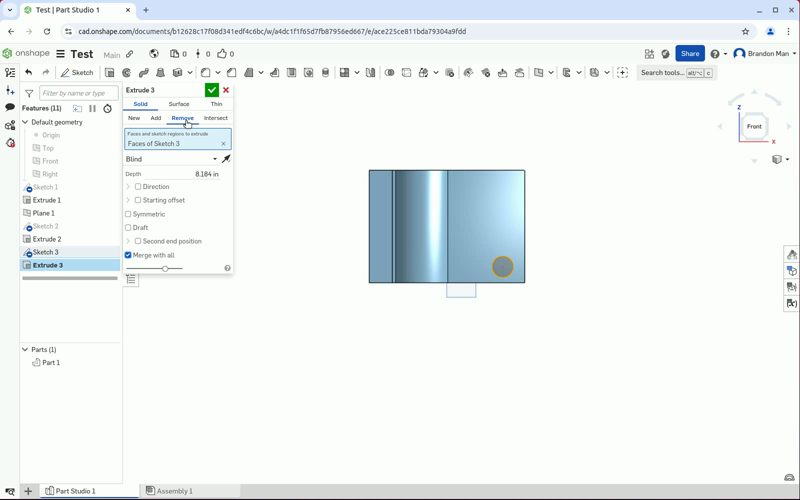
key(enter)
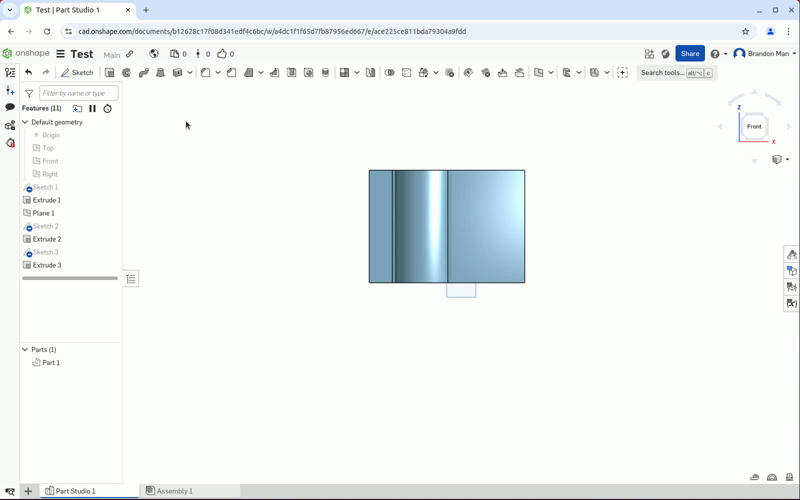
key(shift+h)
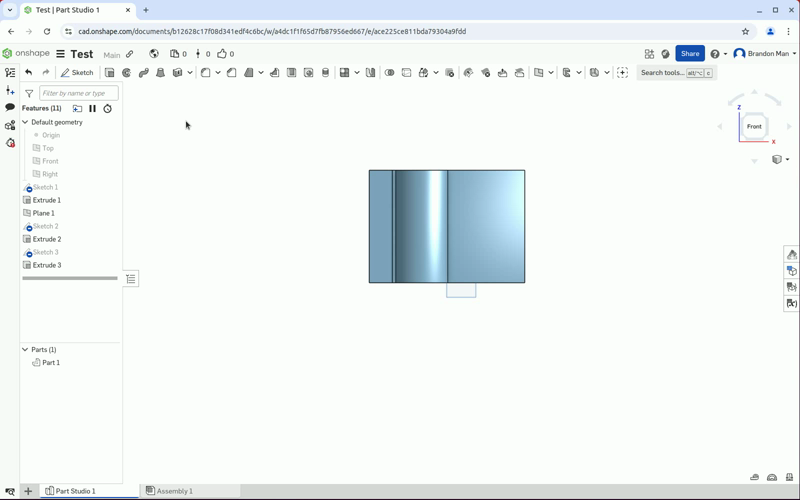
key(shift+h)
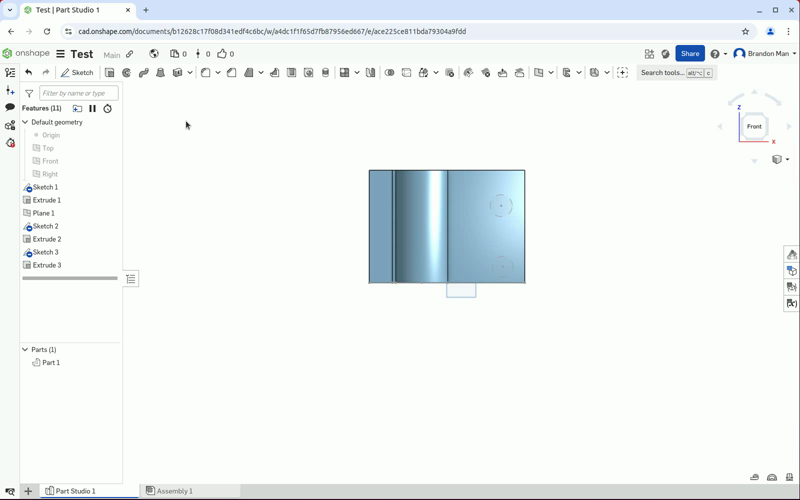
key(shift+7)
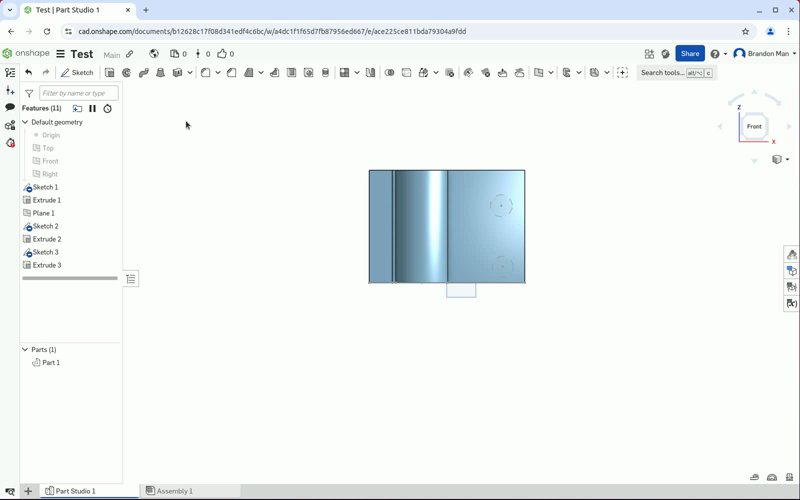
key(left, 2)
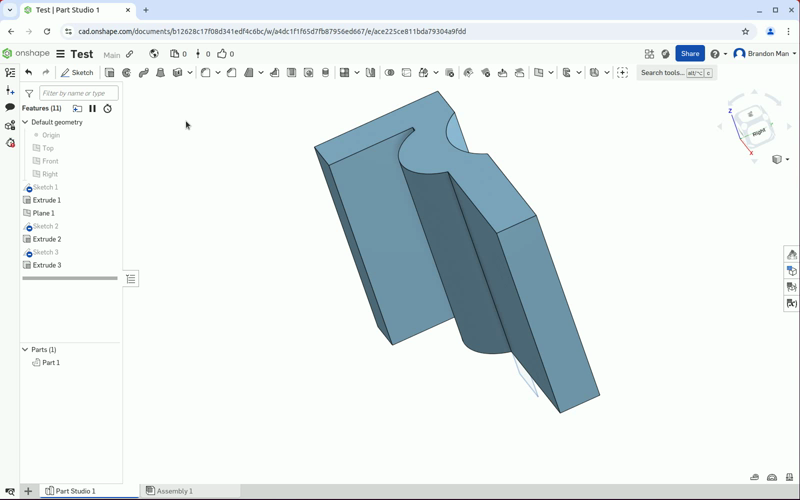
key(down, 2)
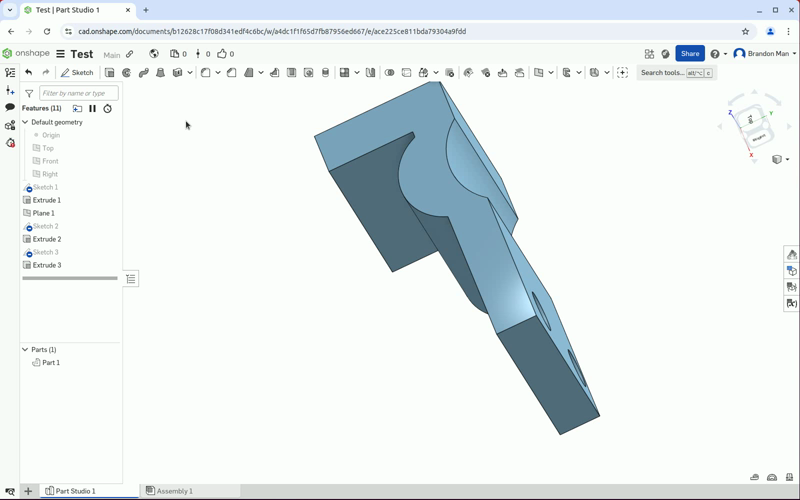
key(up, 2)
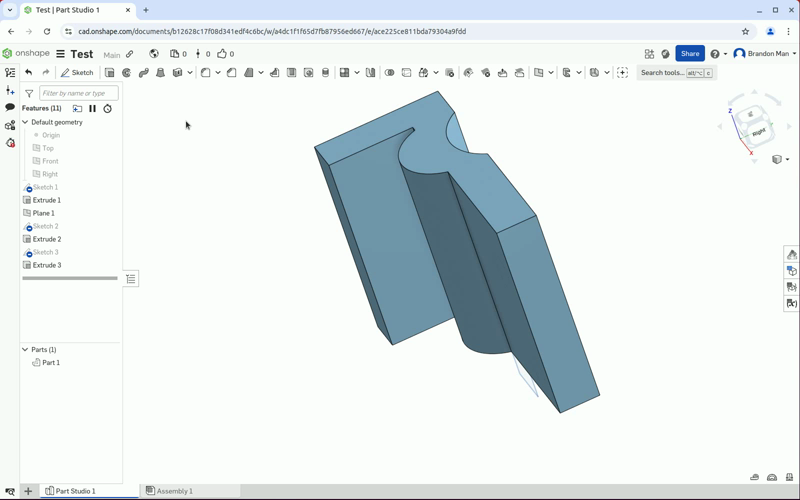
key(right, 2)
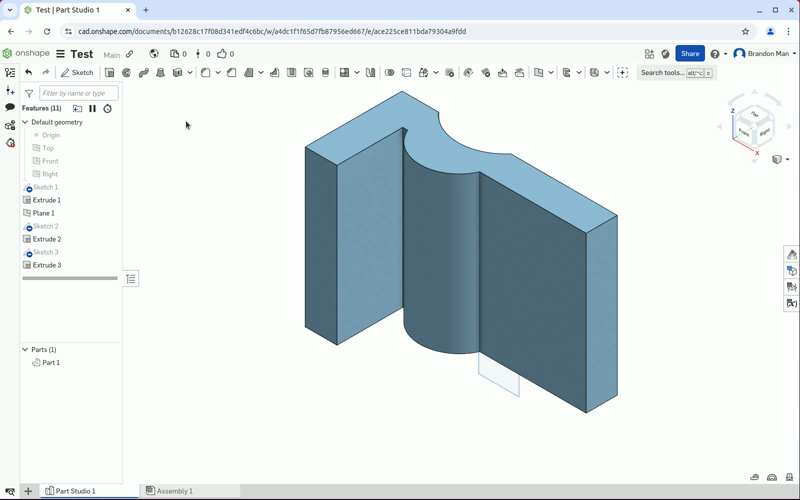
mouse_move(73, 189)
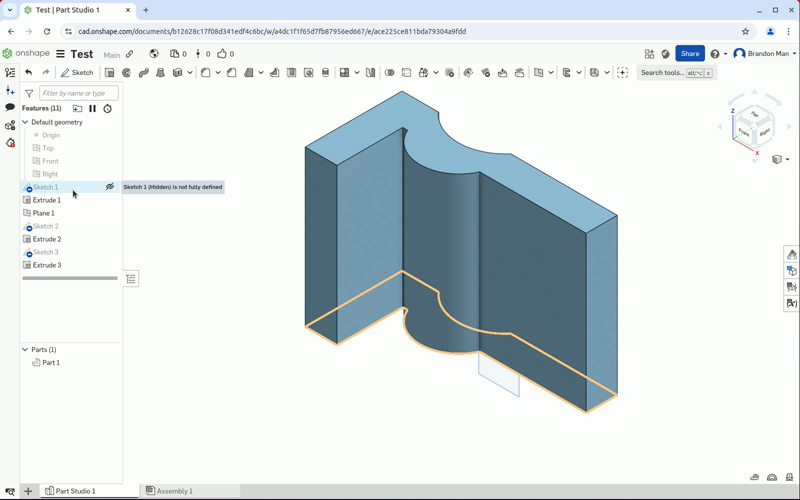
click(73, 189)